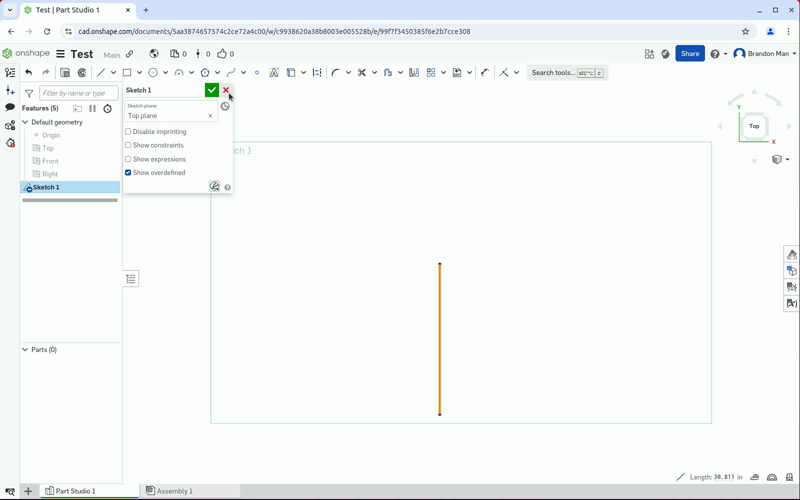
key(shift+h)
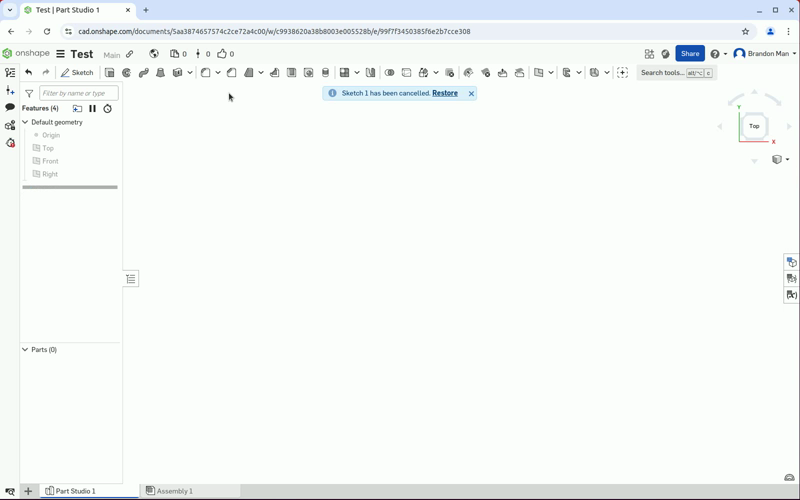
mouse_move(73, 352)
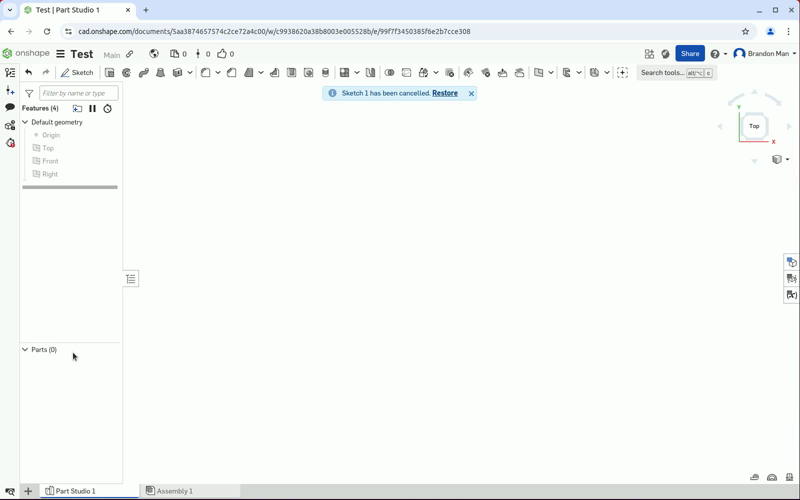
key(y)
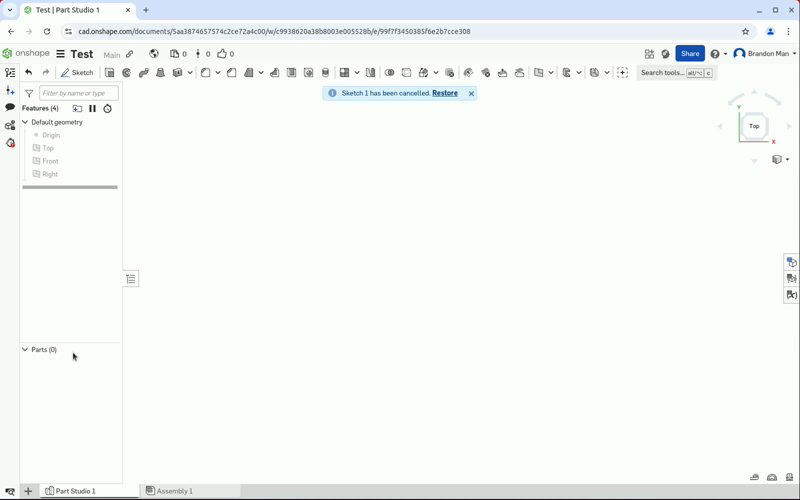
key(shift+p)
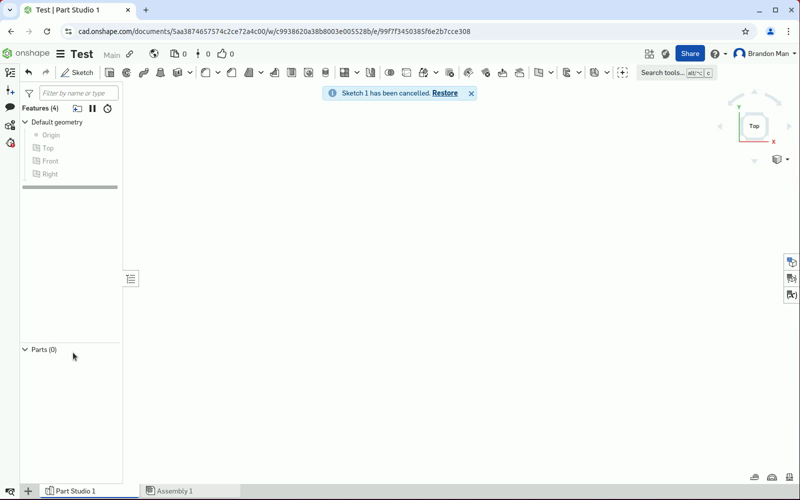
key(space)
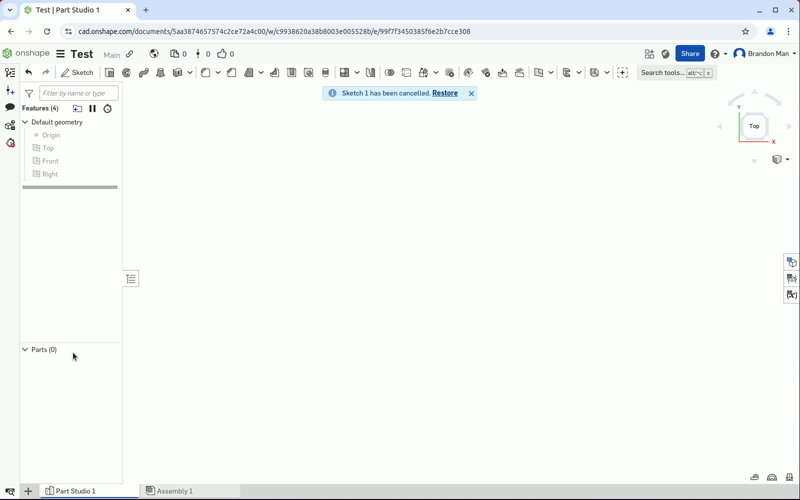
key_down(shift)
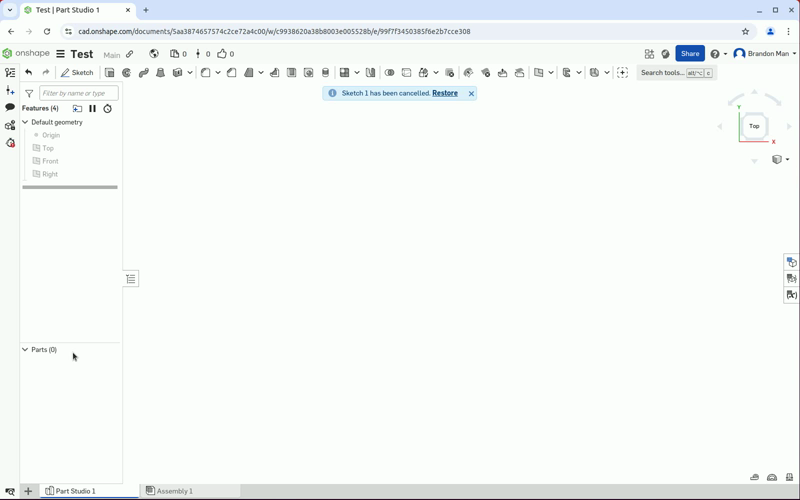
key(up)
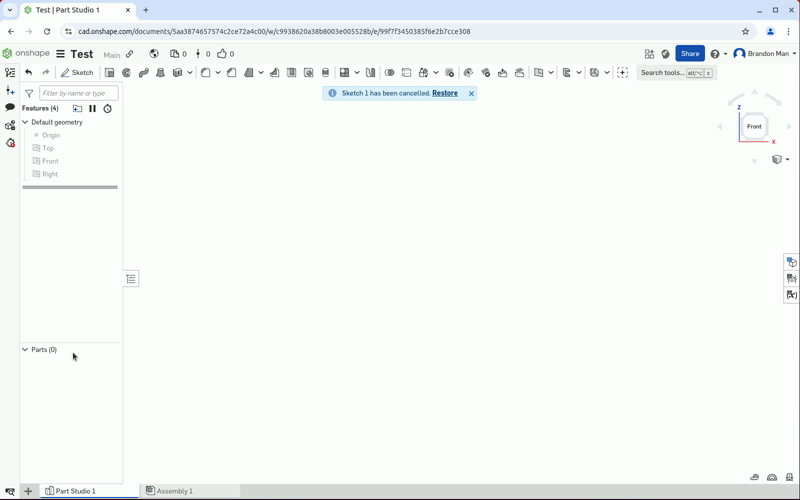
key_up(shift)
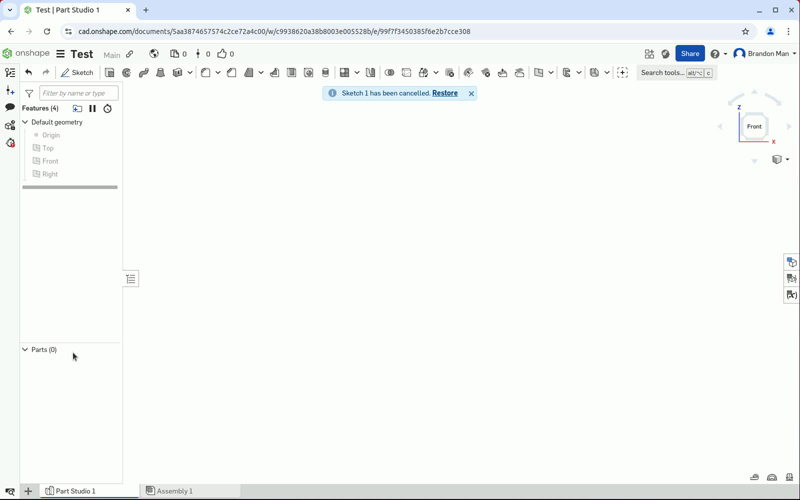
mouse_move(73, 352)
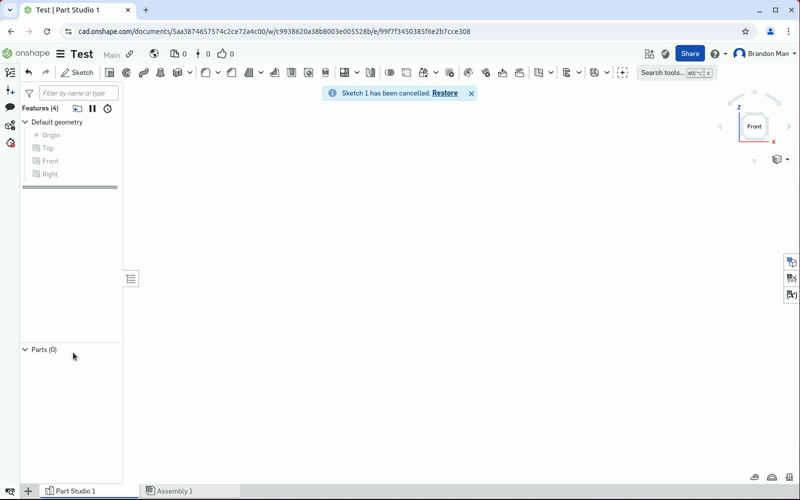
key(shift+y)
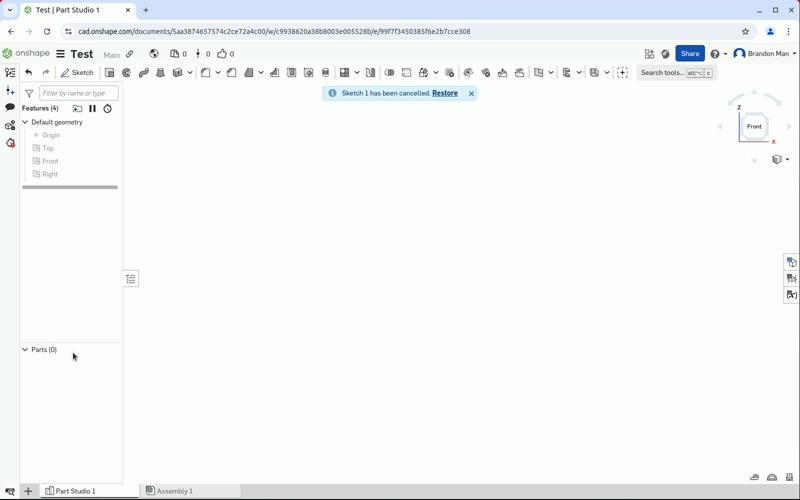
key(shift+s)
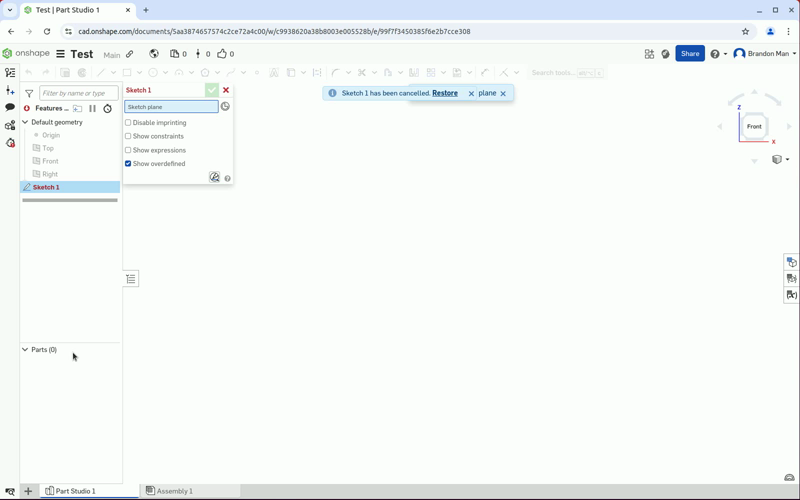
mouse_move(73, 163)
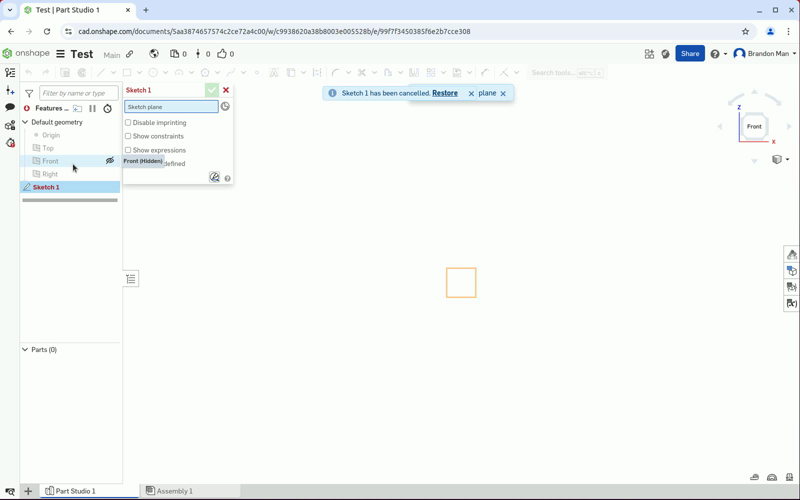
click(73, 163)
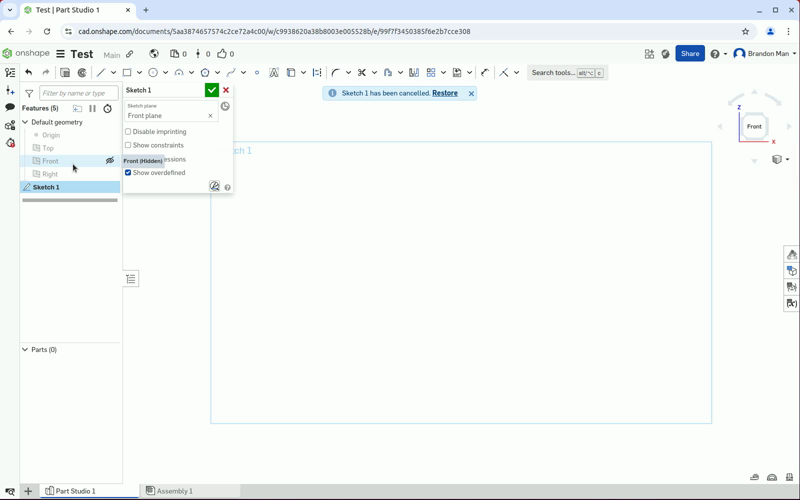
mouse_move(73, 352)
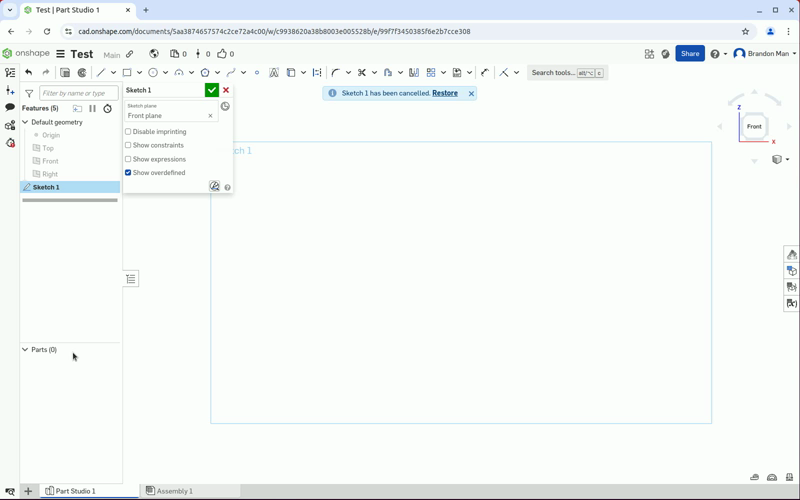
key(y)
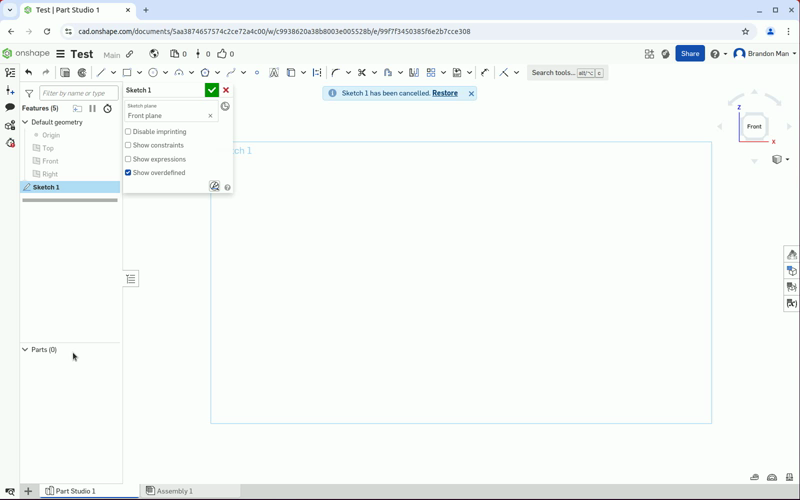
key(l)
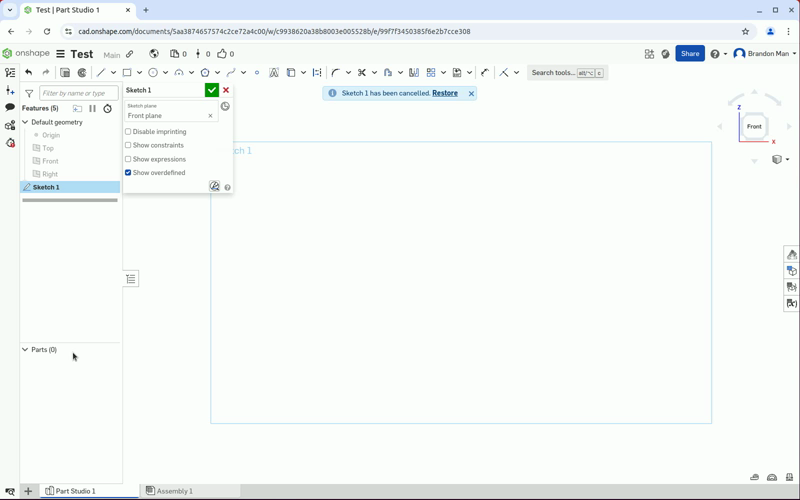
key_down(shift)
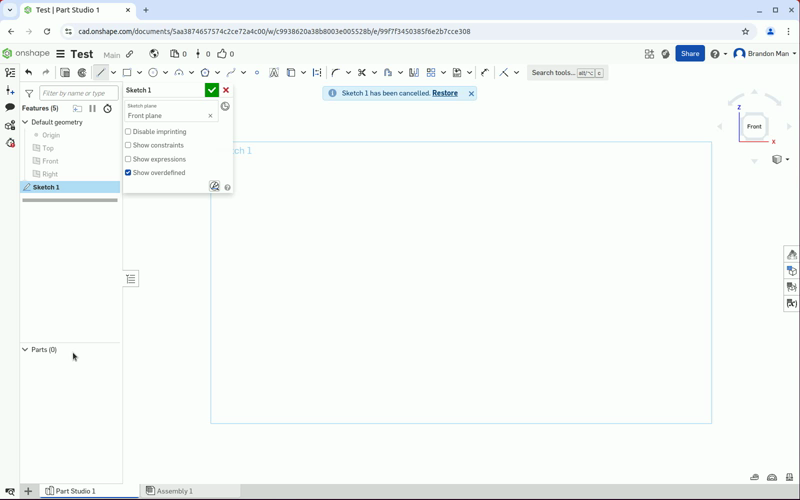
mouse_move(460, 282)
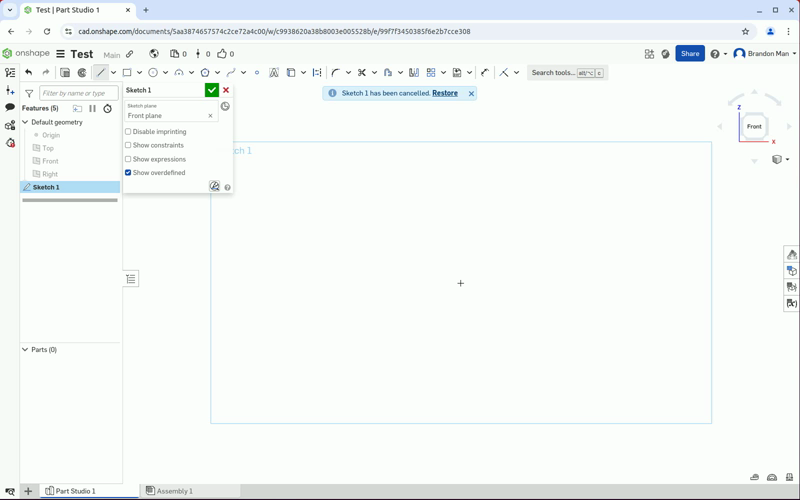
click(460, 282)
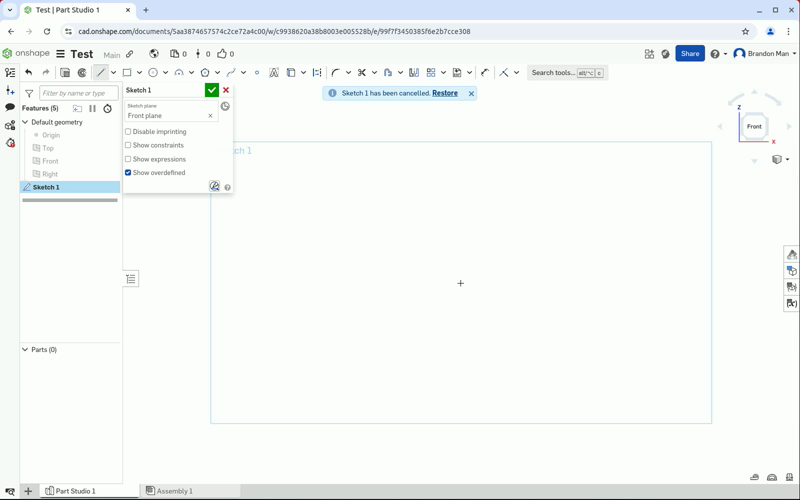
key_up(shift)
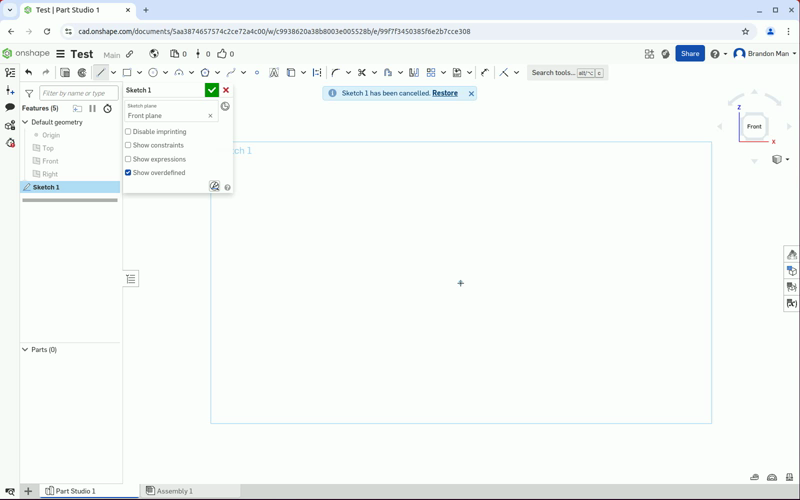
key_down(shift)
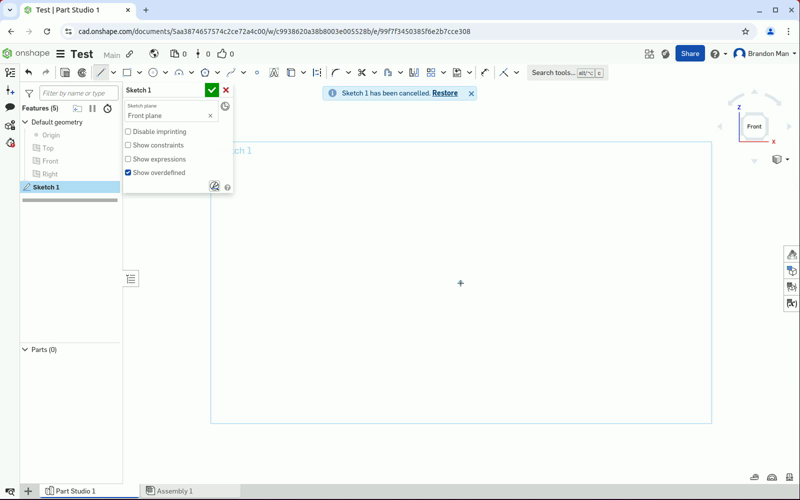
mouse_move(573, 282)
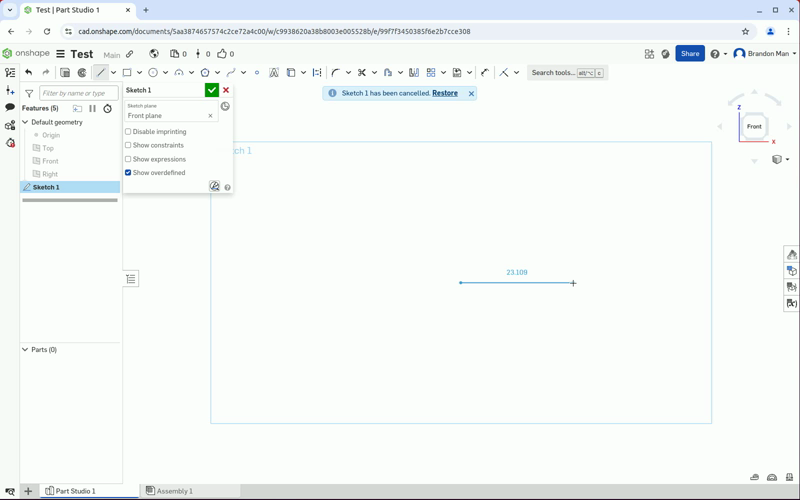
click(573, 282)
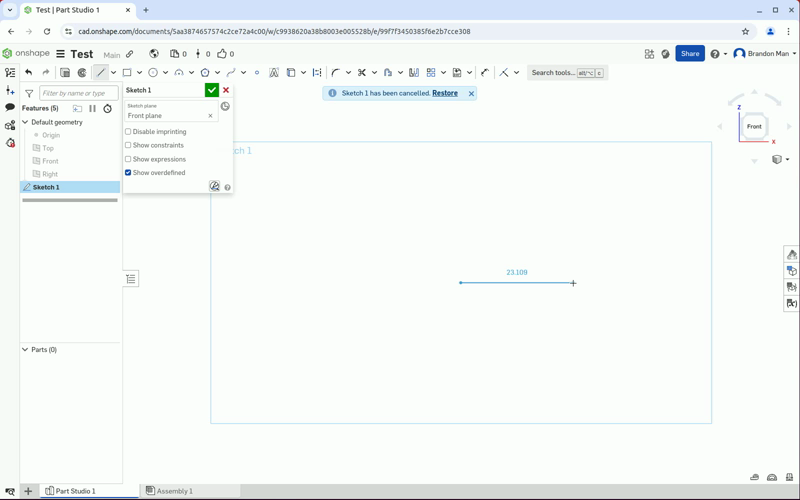
key_up(shift)
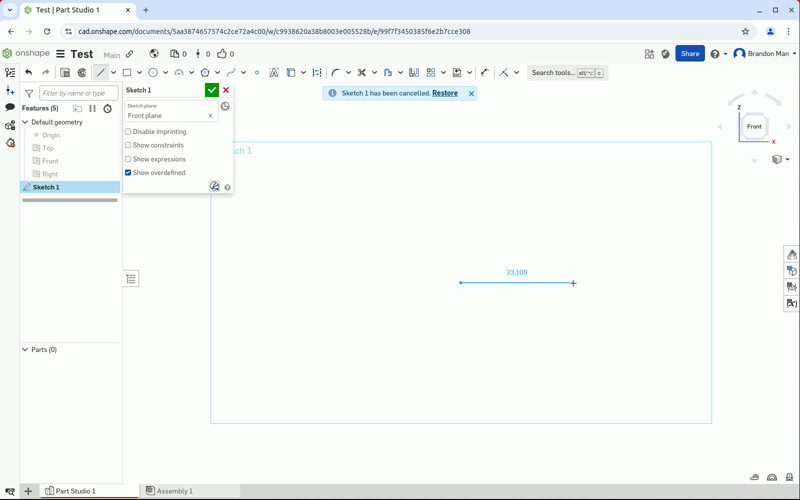
key_down(shift)
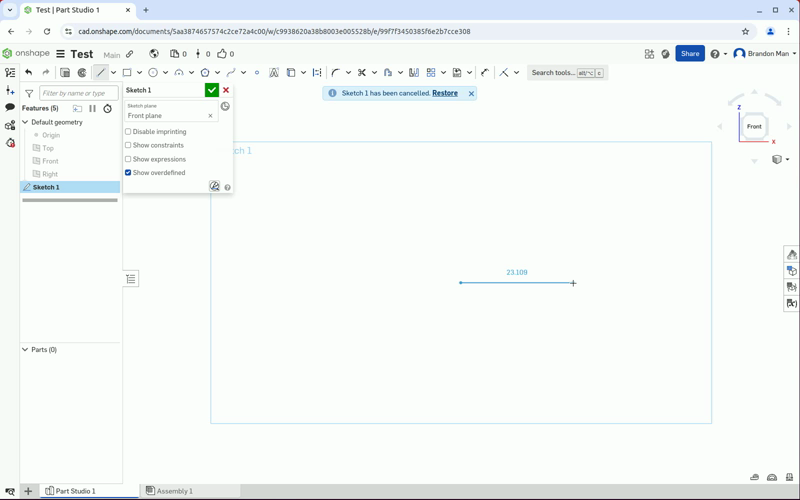
mouse_move(573, 192)
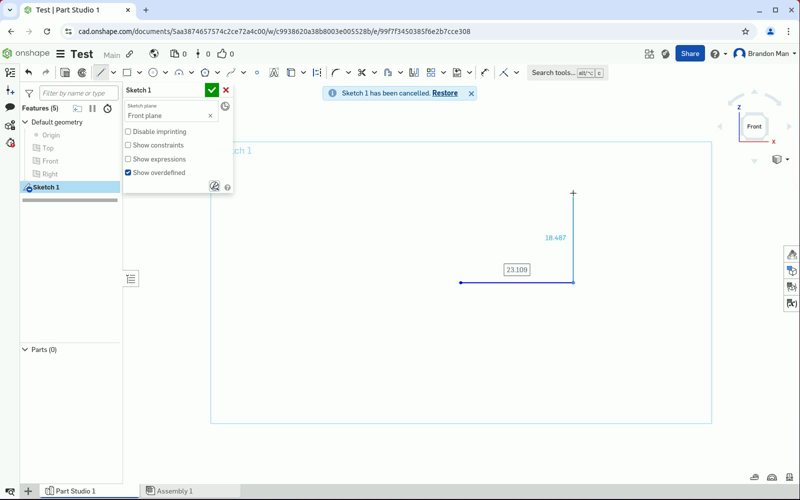
click(573, 192)
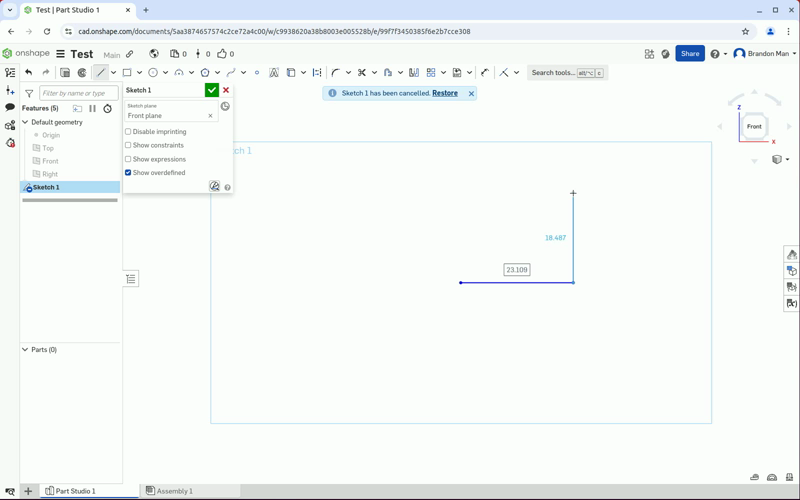
key_up(shift)
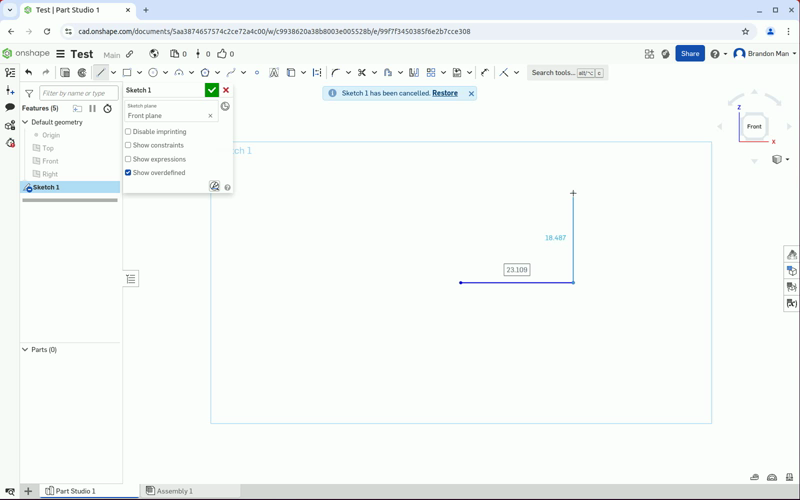
key_down(shift)
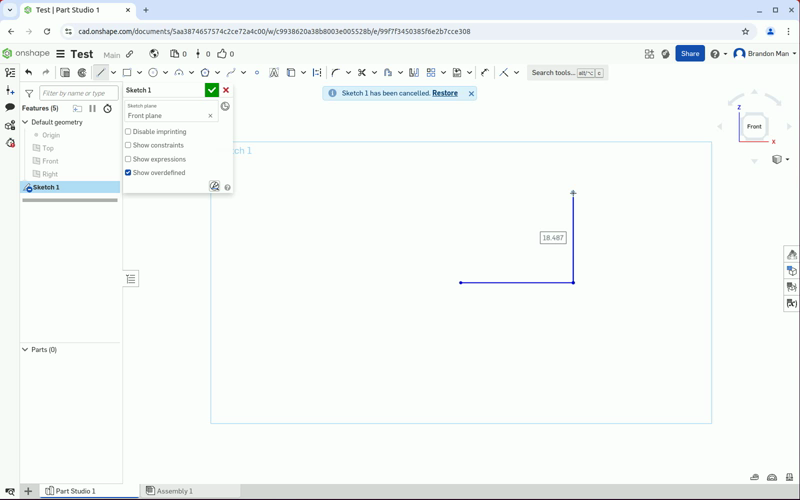
mouse_move(460, 192)
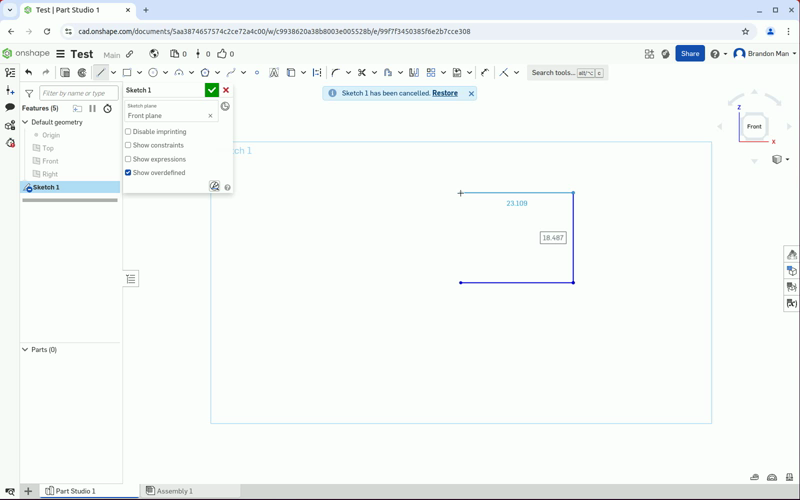
click(460, 192)
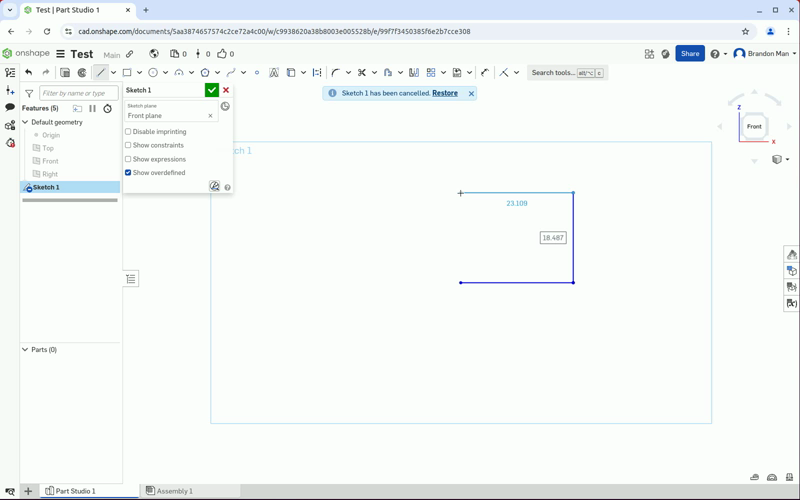
key_up(shift)
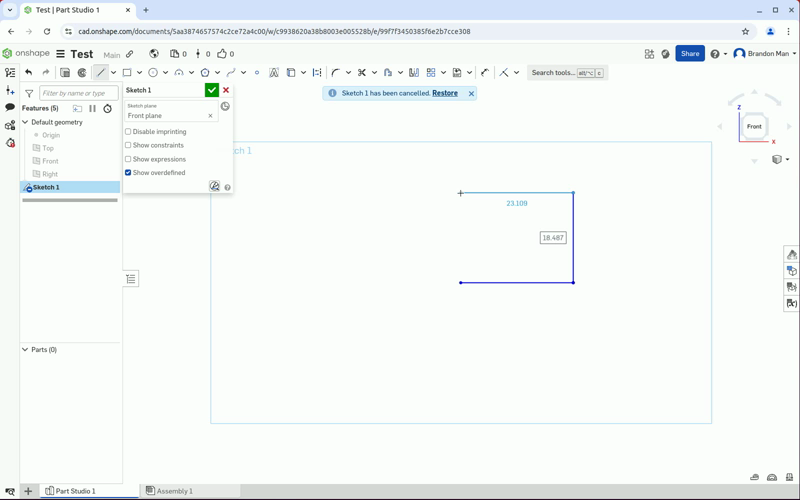
key_down(shift)
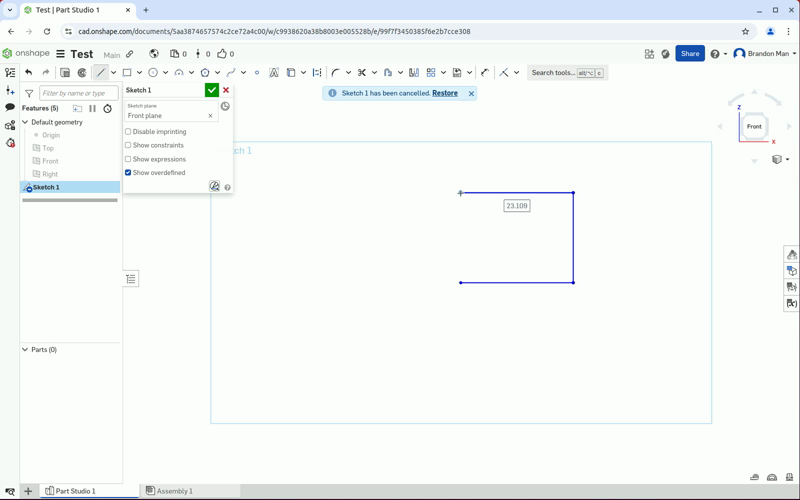
mouse_move(460, 282)
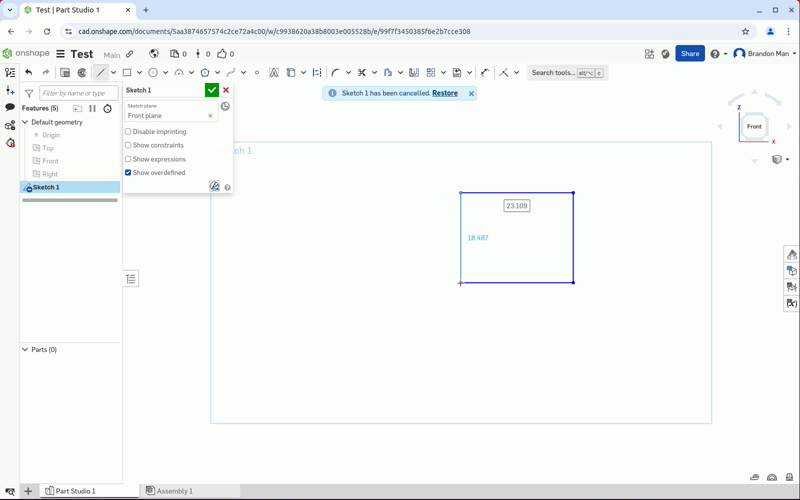
key_up(shift)
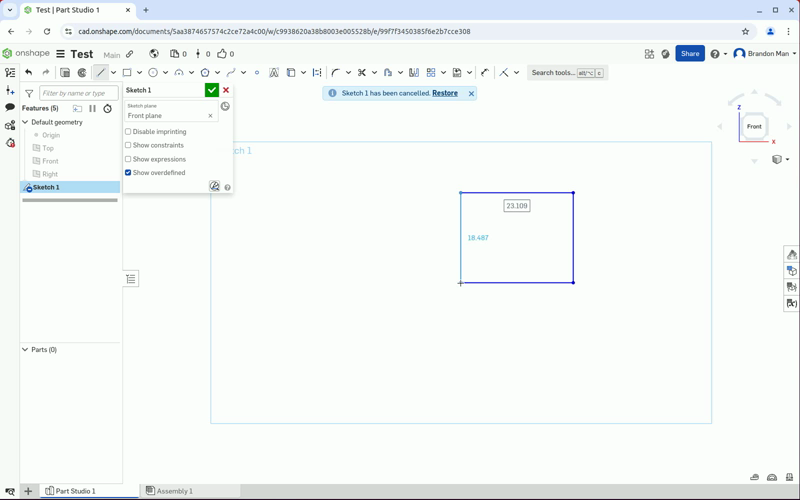
click(460, 282)
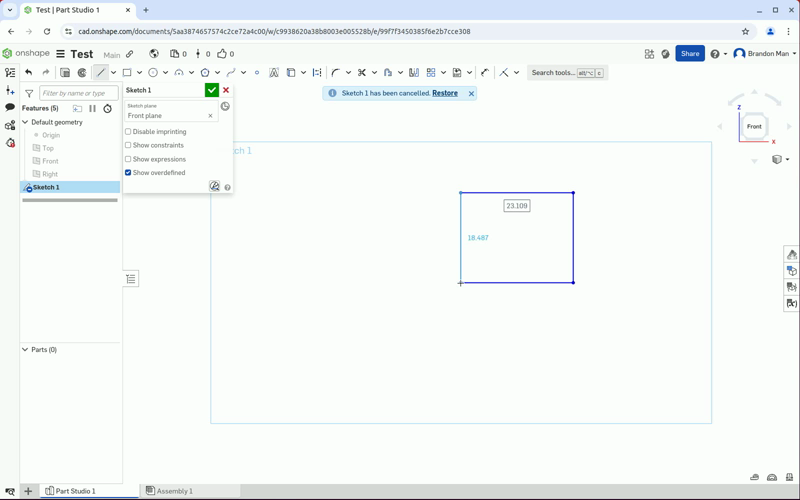
key(esc)
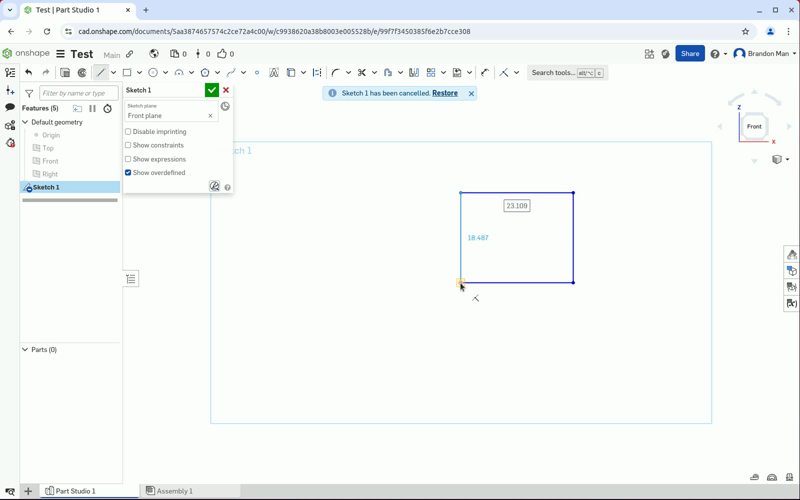
mouse_move(534, 227)
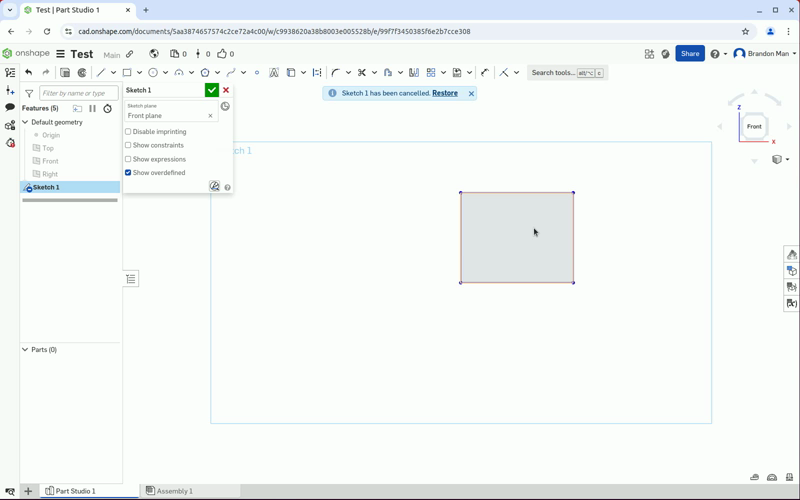
click(534, 227)
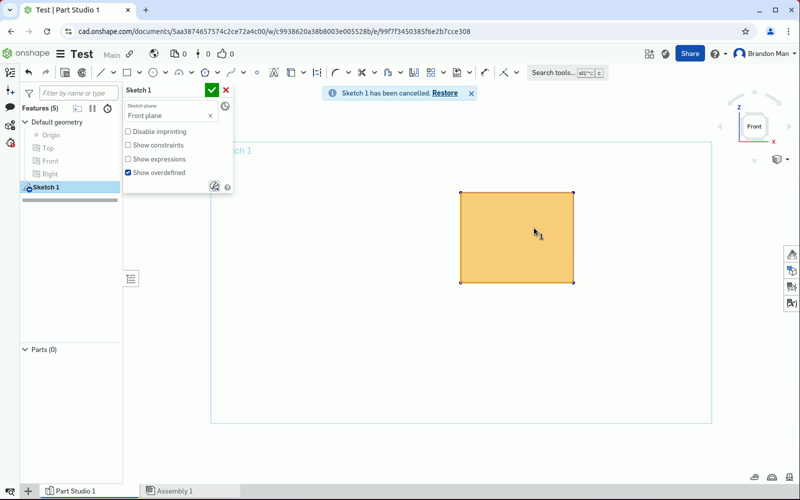
mouse_move(73, 352)
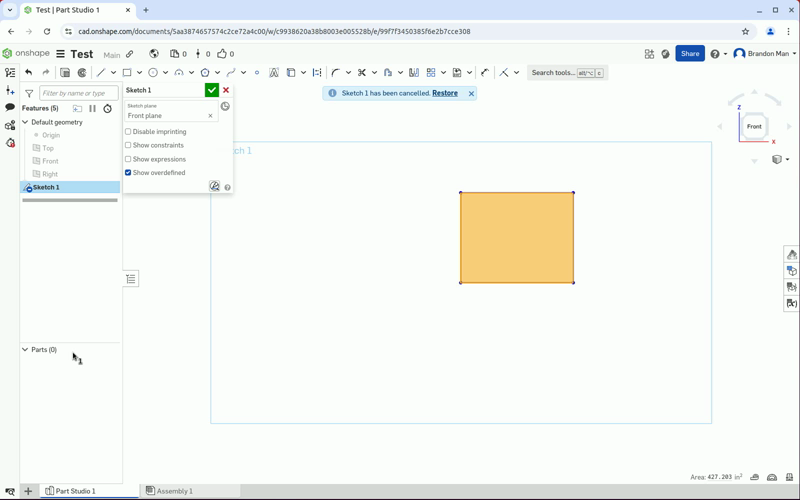
key(shift+y)
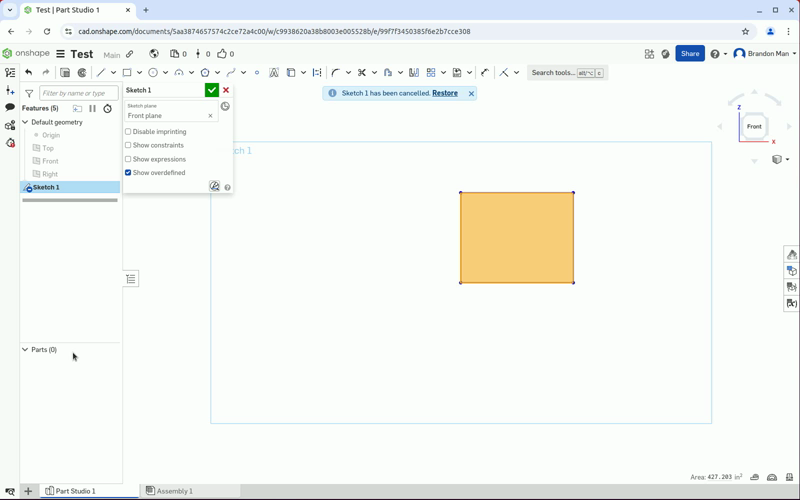
key(shift+e)
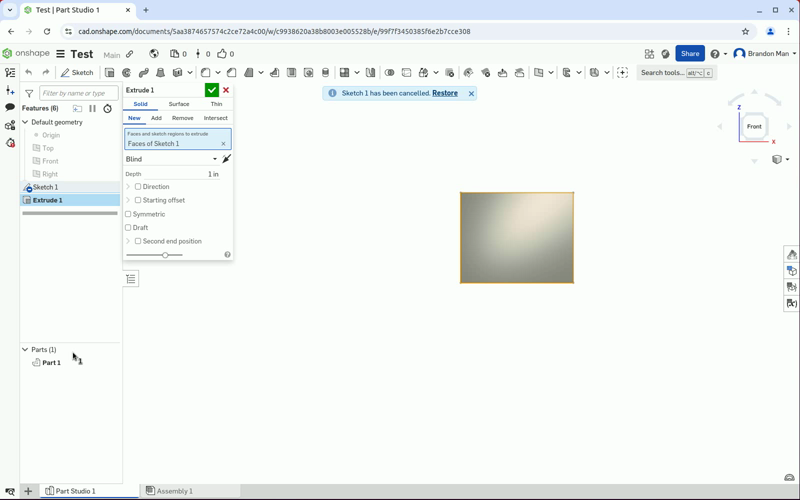
mouse_move(143, 106)
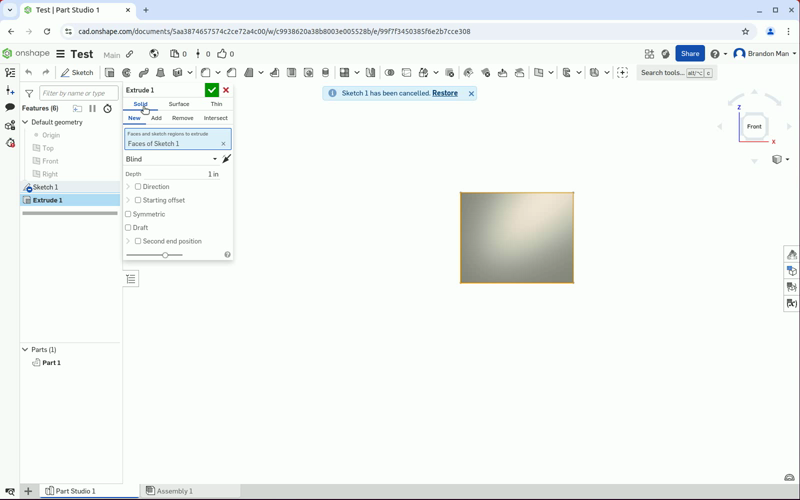
click(143, 106)
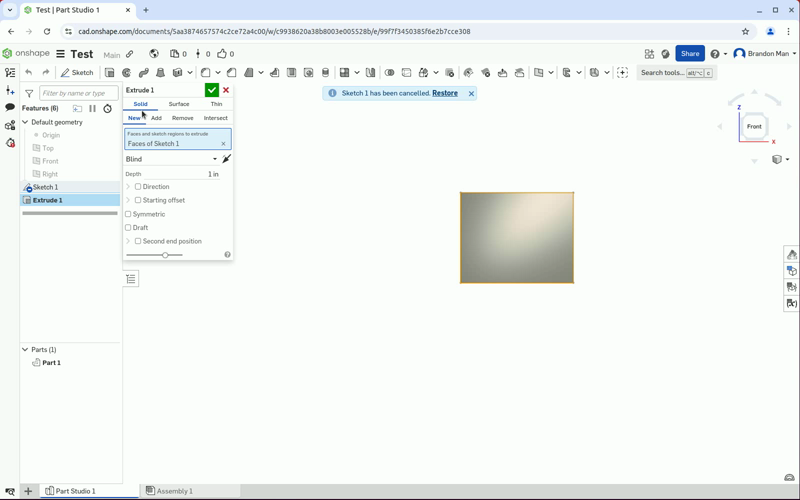
mouse_move(137, 120)
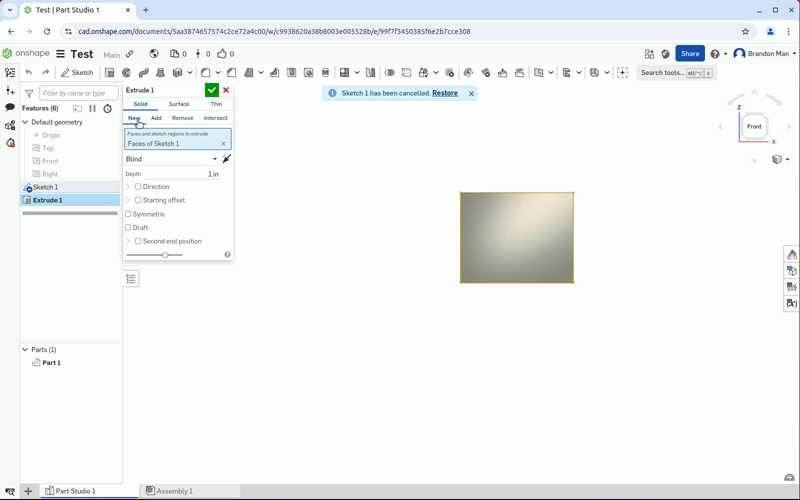
click(137, 120)
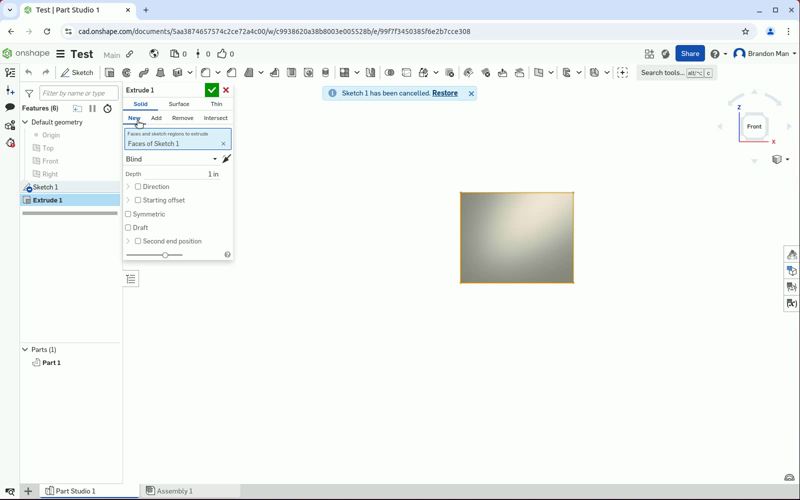
key(tab, 4)
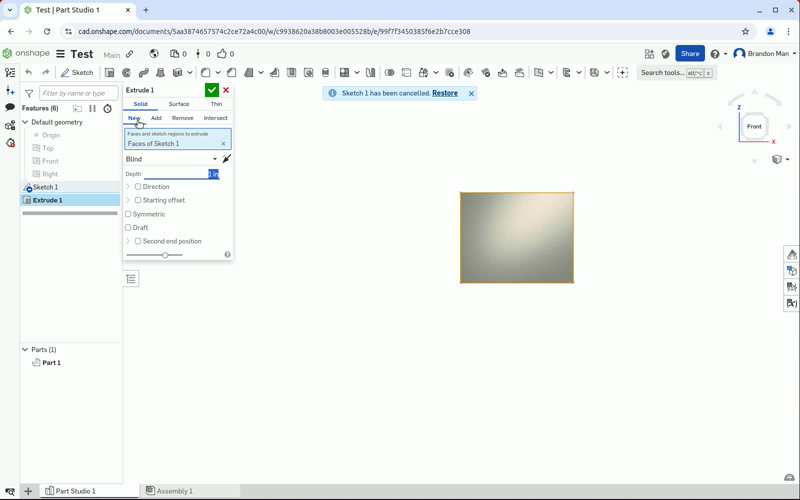
text(18.535)
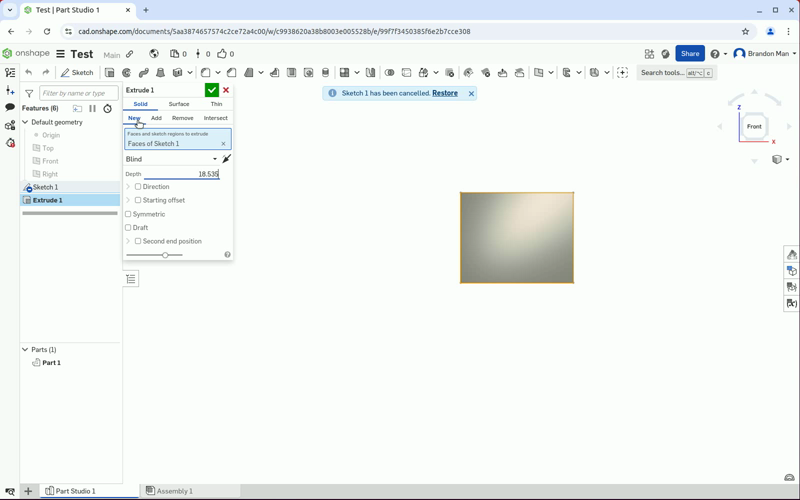
key(enter)
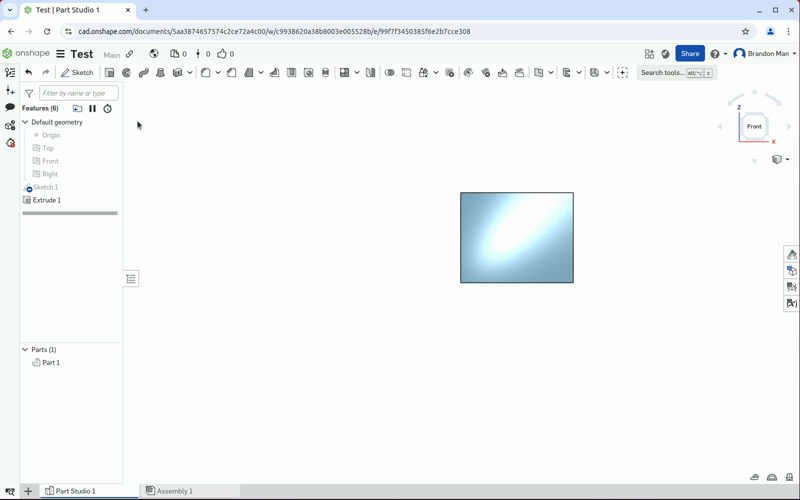
key(shift+h)
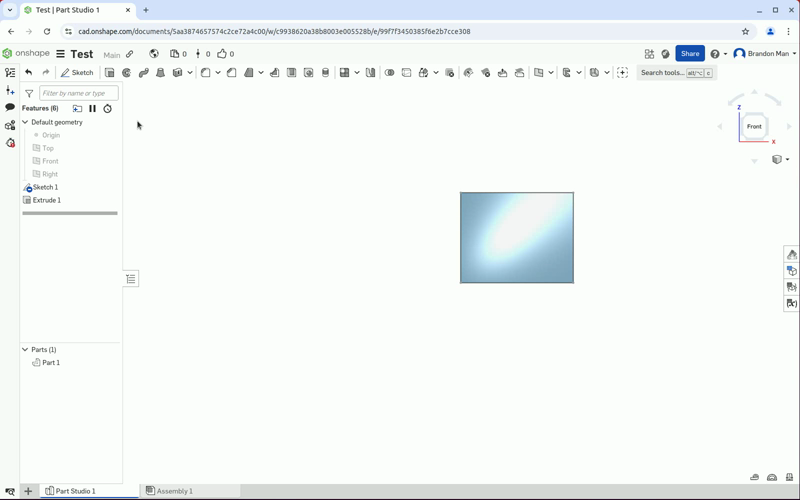
key(shift+h)
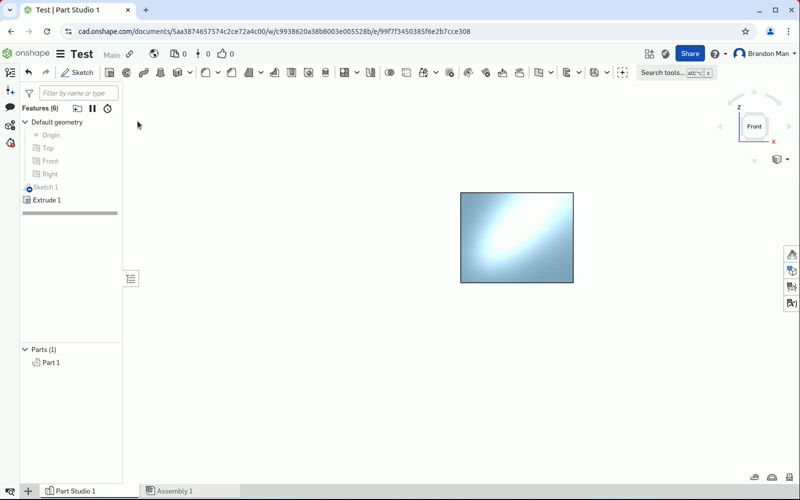
mouse_move(73, 189)
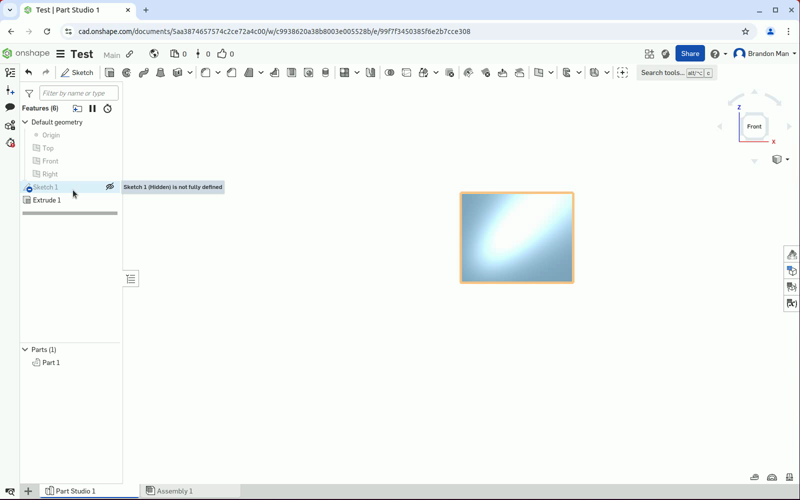
click(73, 189)
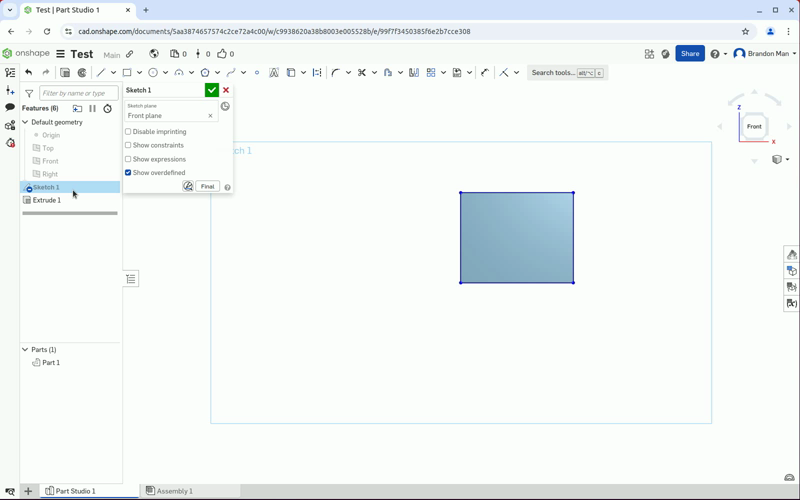
mouse_move(229, 92)
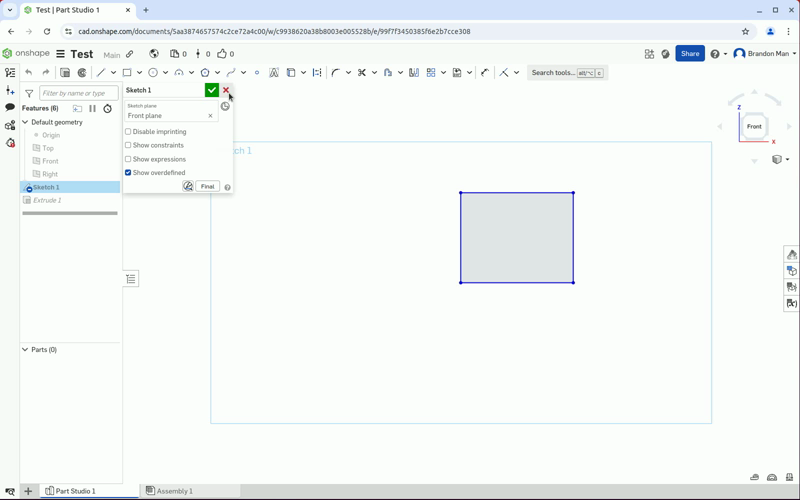
click(229, 92)
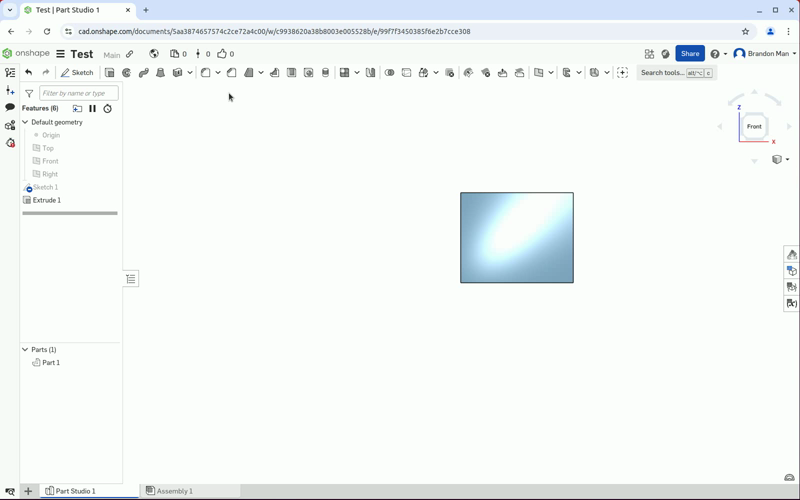
mouse_move(541, 75)
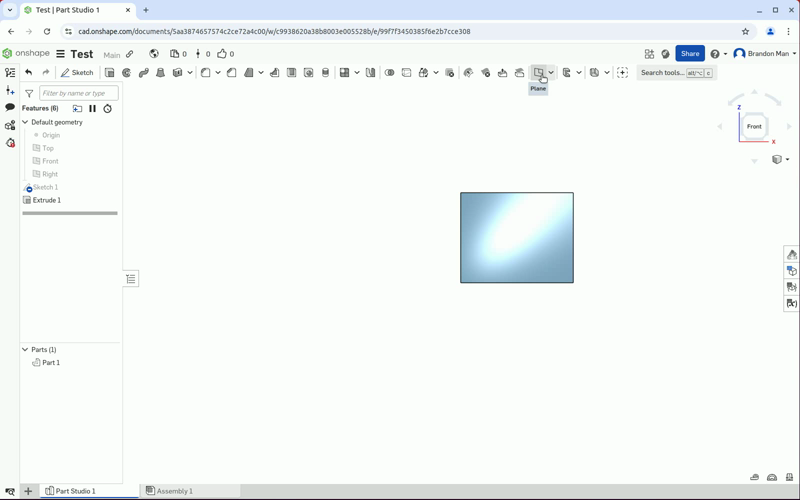
click(541, 75)
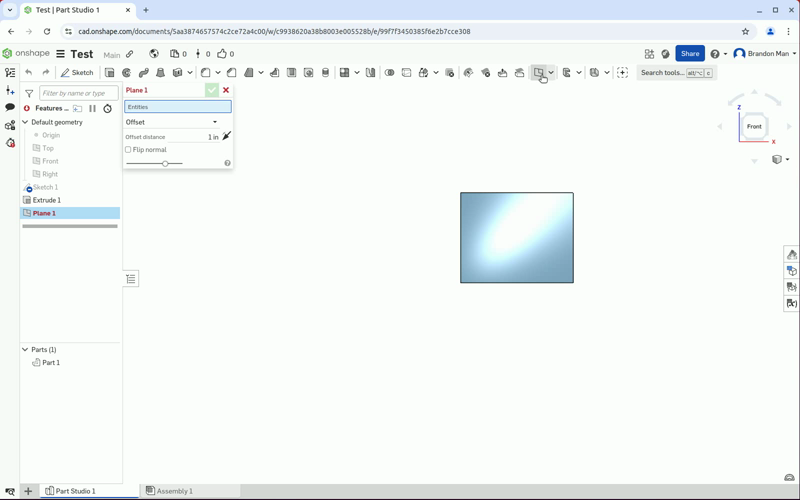
mouse_move(73, 163)
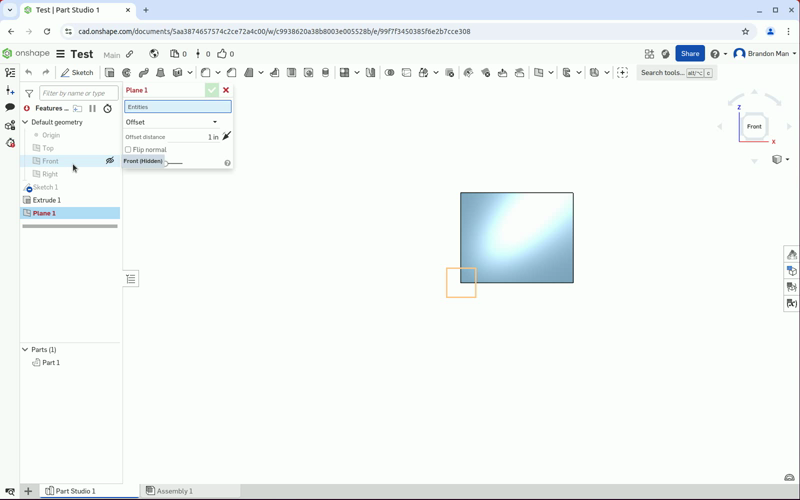
click(73, 163)
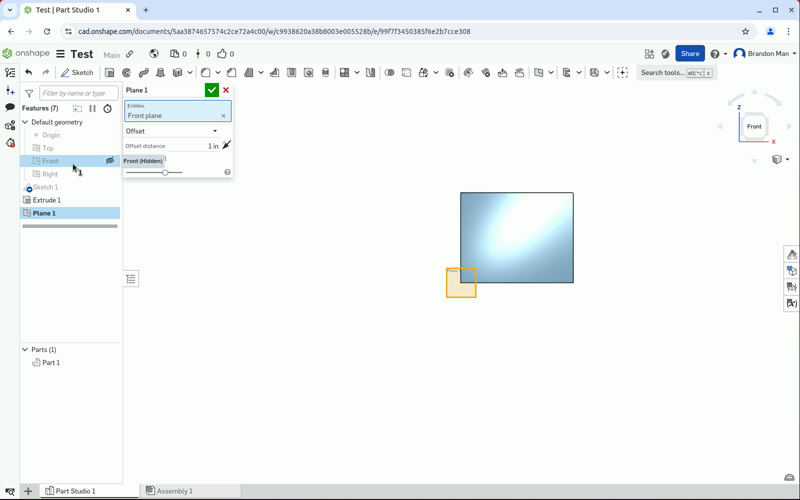
key(tab, 2)
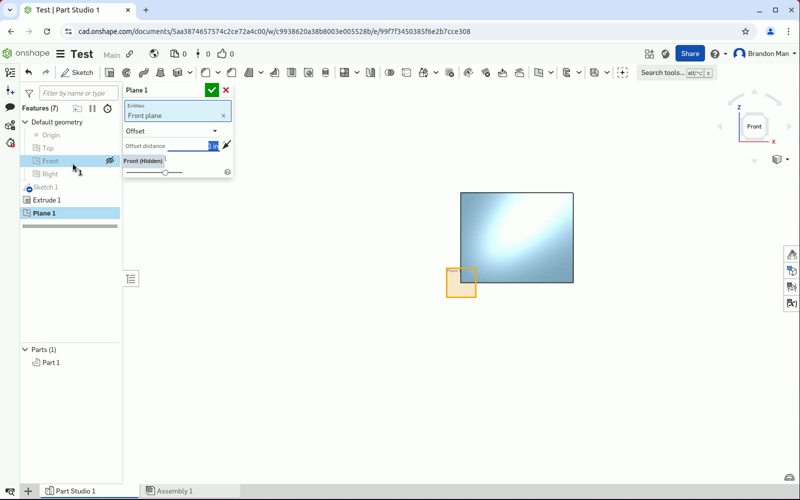
text(18.548)
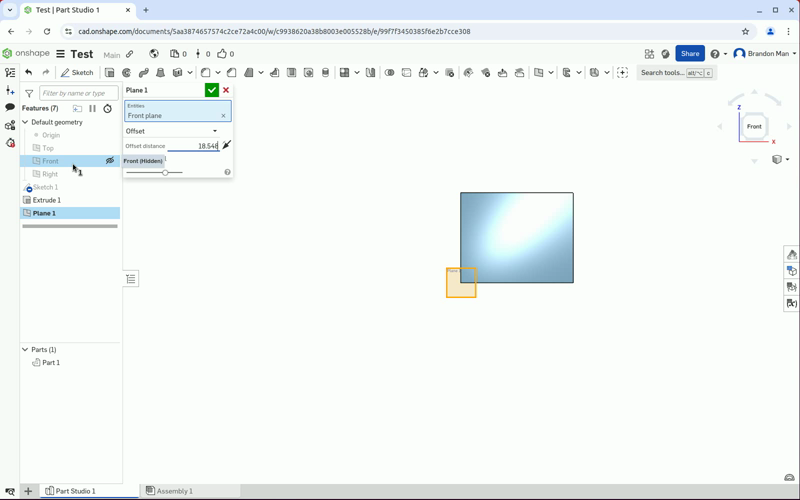
key(enter, 2)
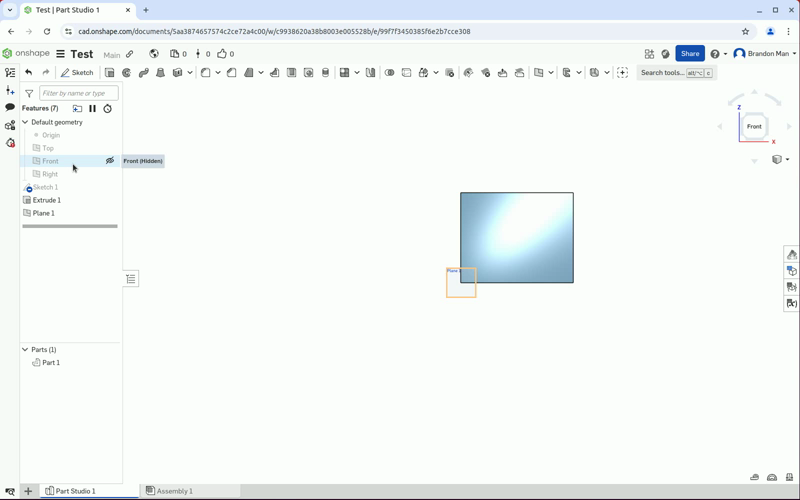
key(shift+s)
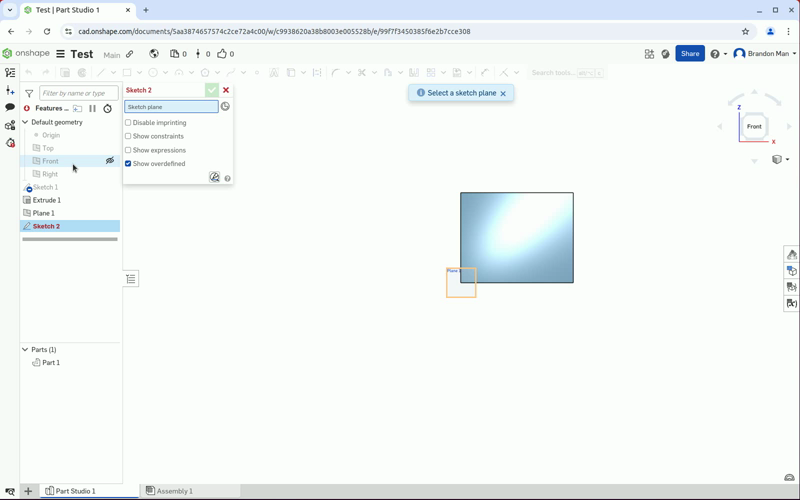
mouse_move(73, 215)
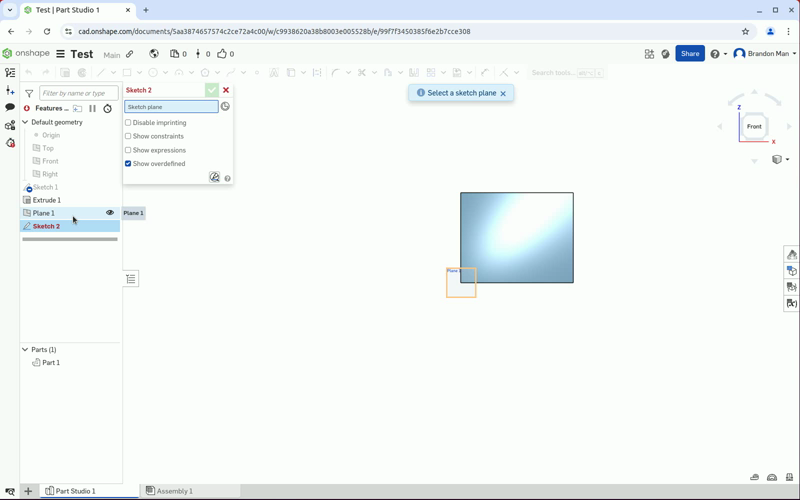
click(73, 215)
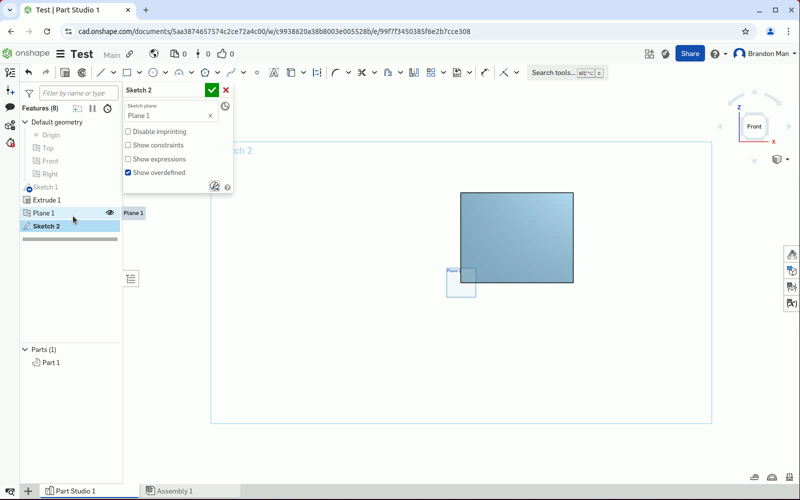
mouse_move(73, 352)
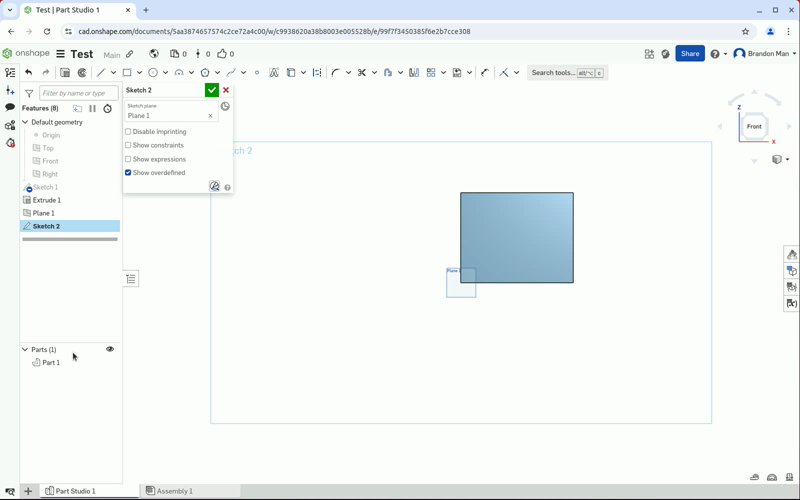
key(y)
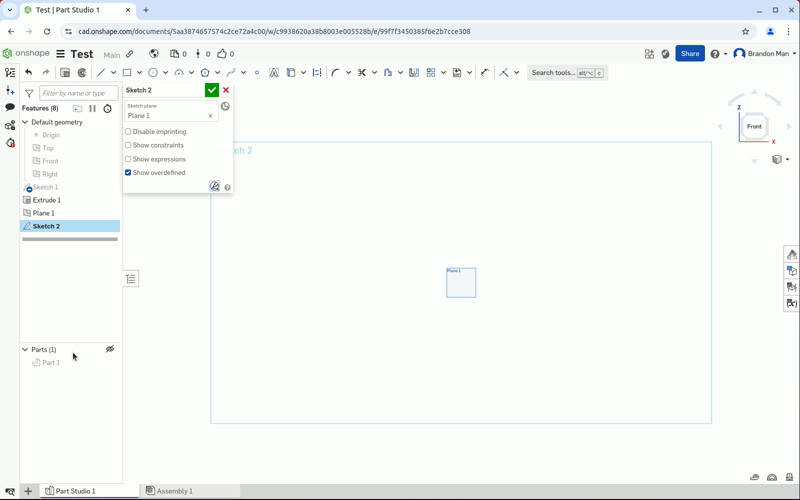
key(l)
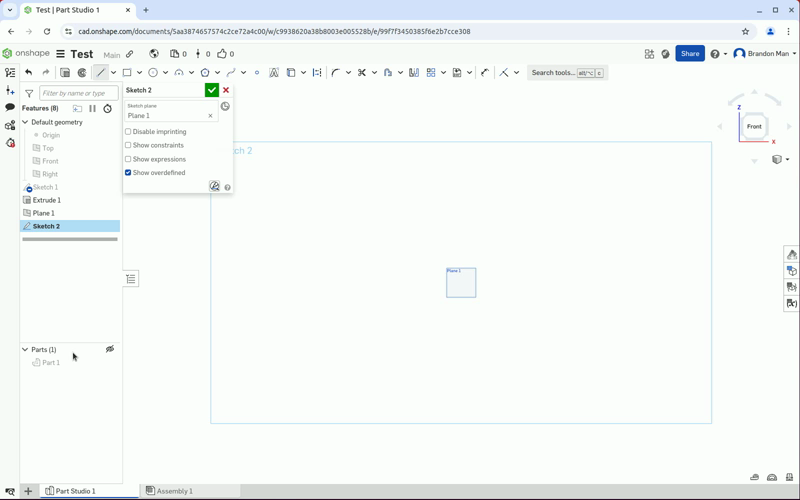
key_down(shift)
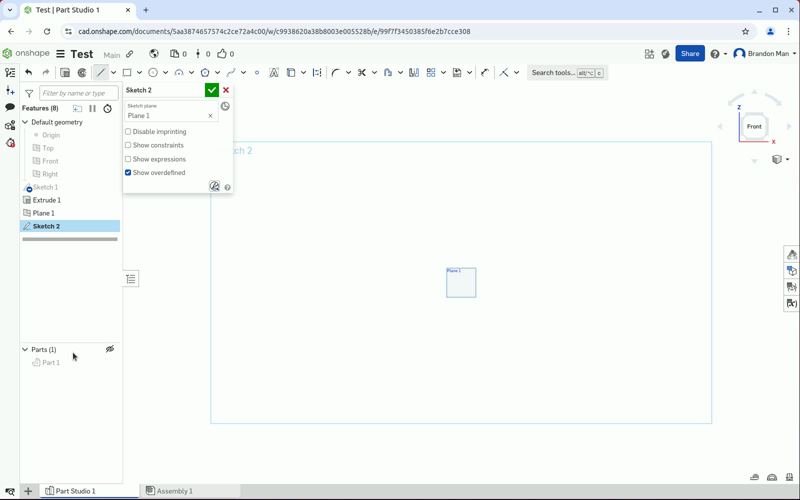
mouse_move(483, 215)
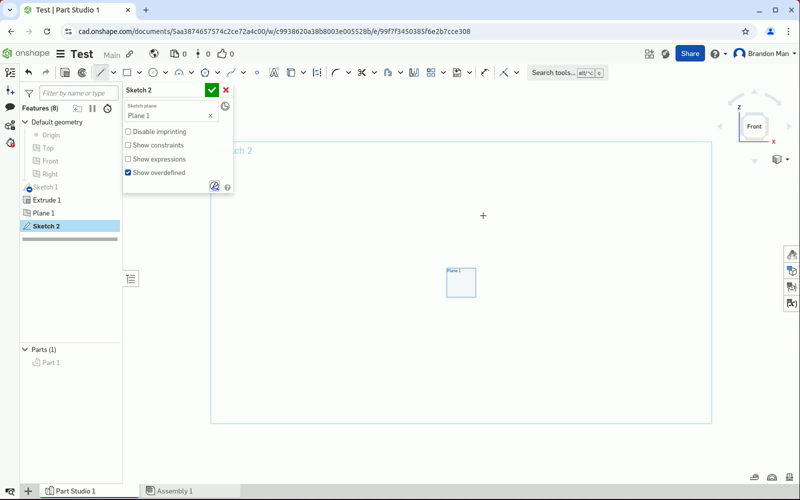
click(483, 215)
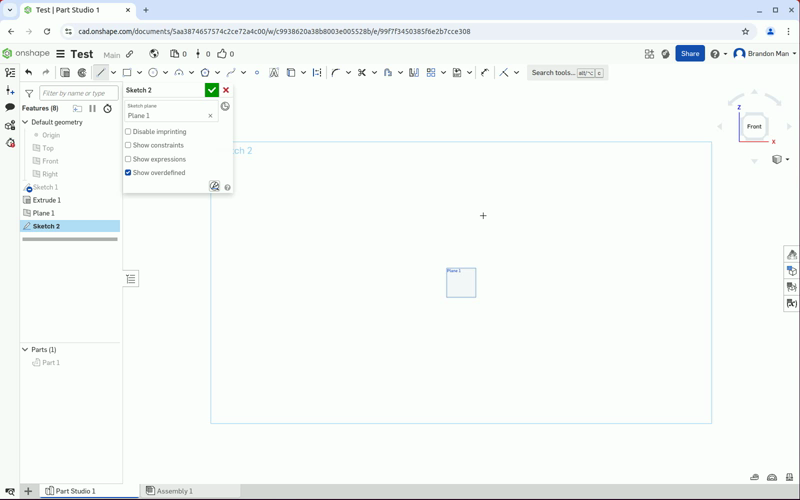
key_up(shift)
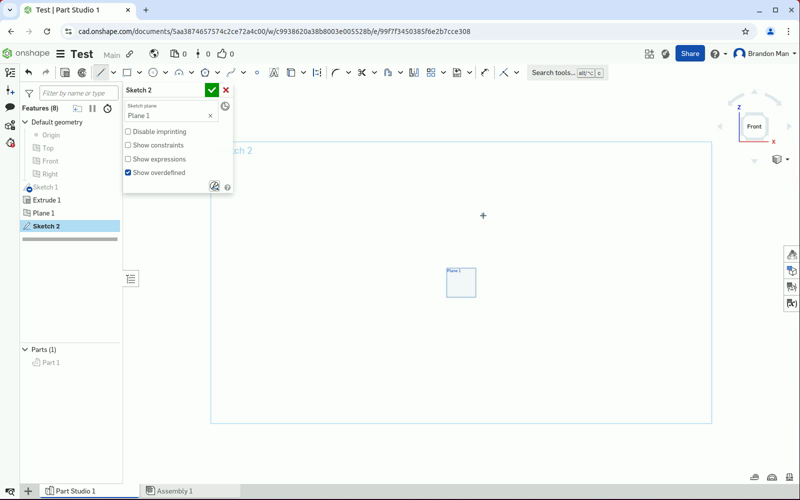
key_down(shift)
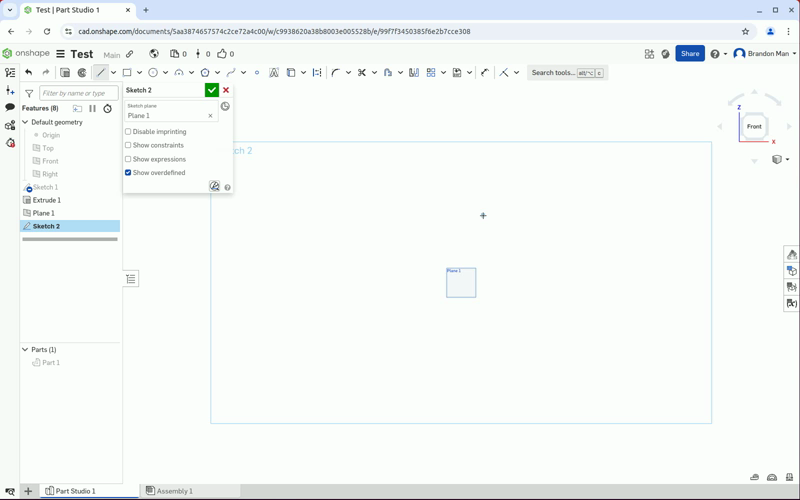
mouse_move(513, 215)
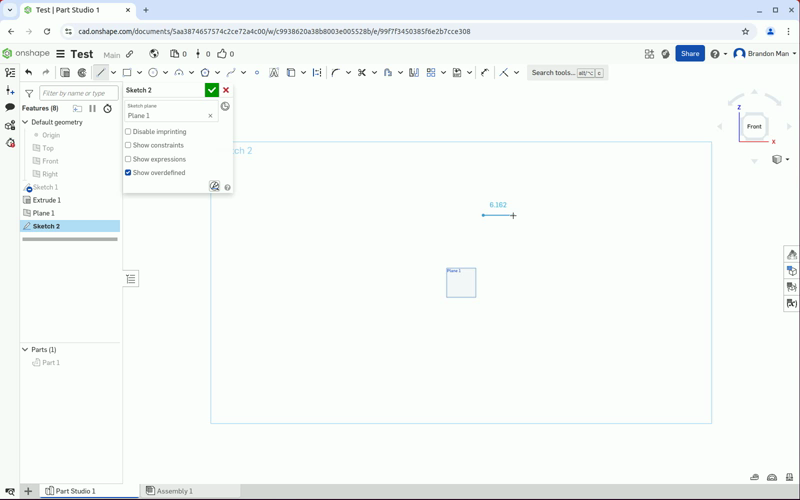
mouse_move(505, 215)
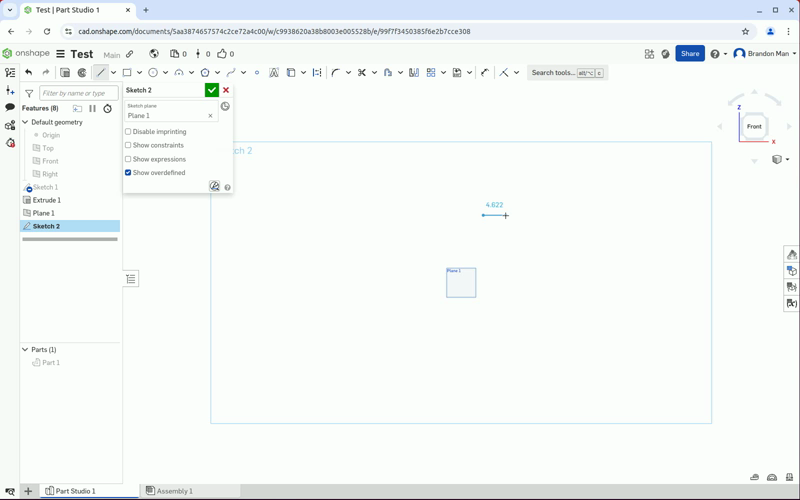
click(505, 215)
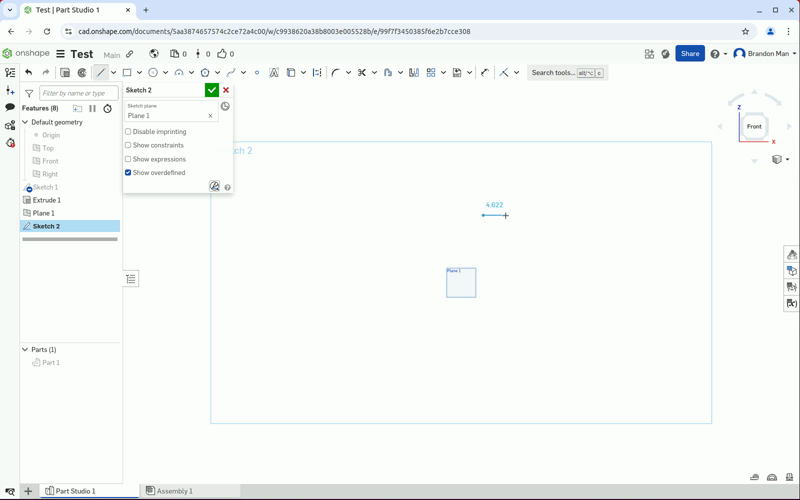
key_up(shift)
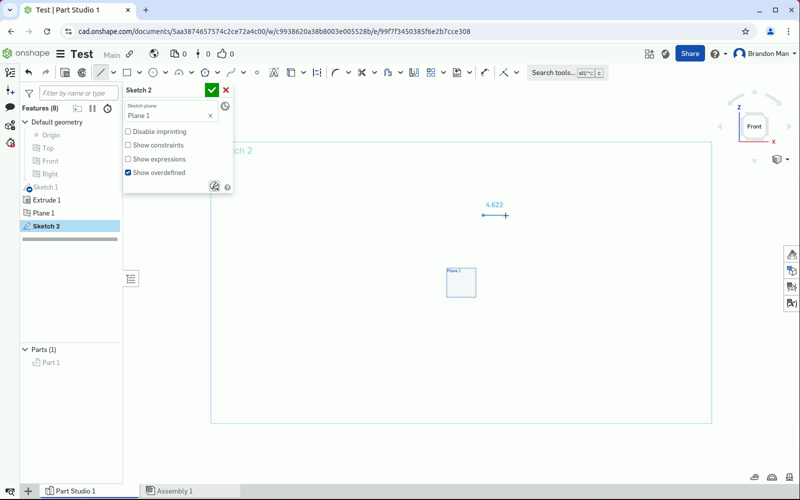
key_down(shift)
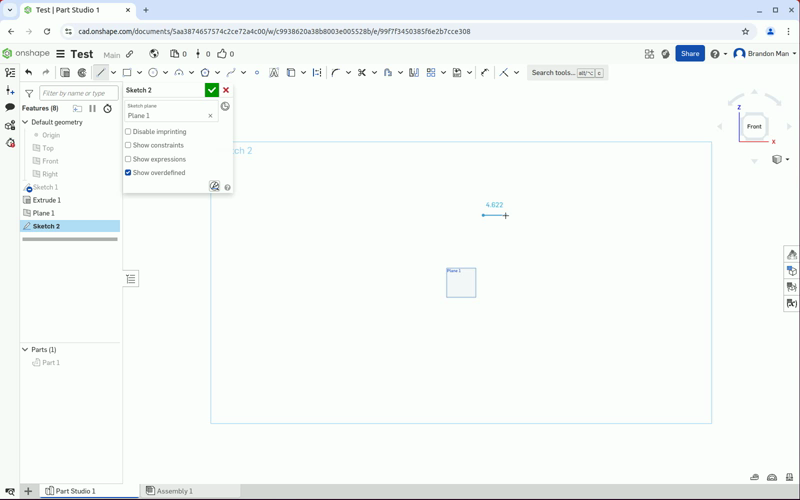
mouse_move(535, 215)
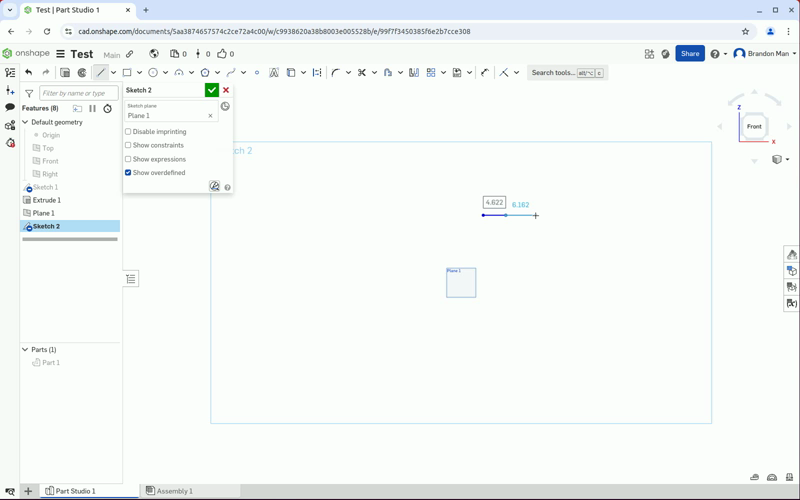
mouse_move(505, 237)
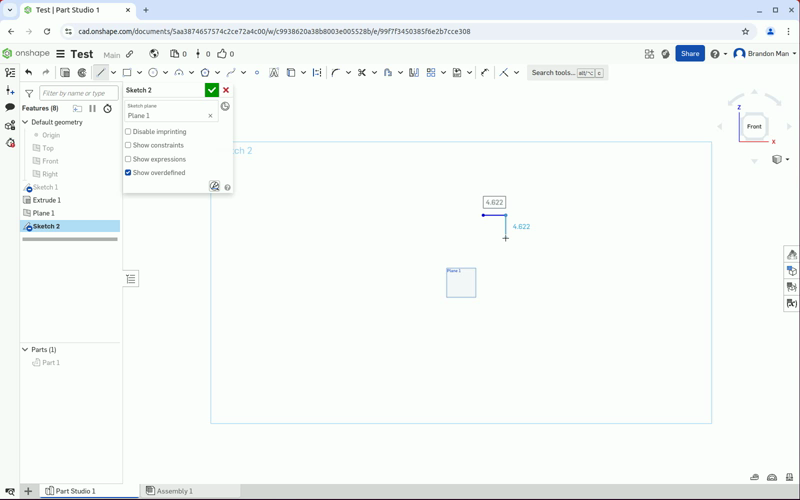
click(505, 237)
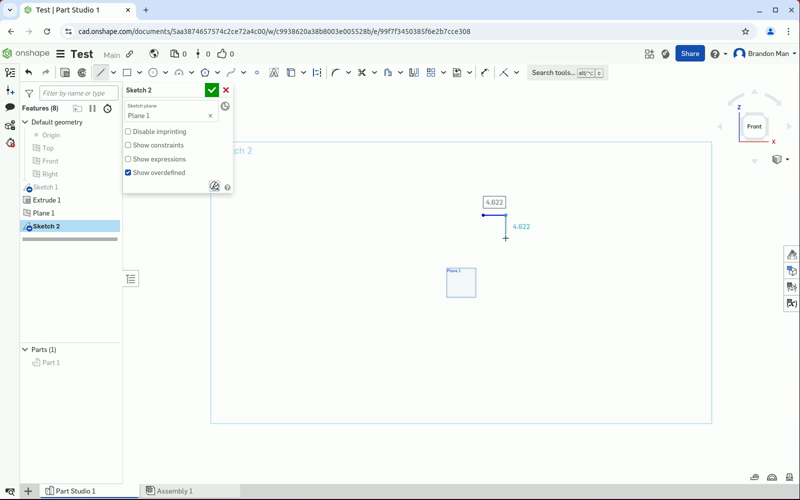
key_up(shift)
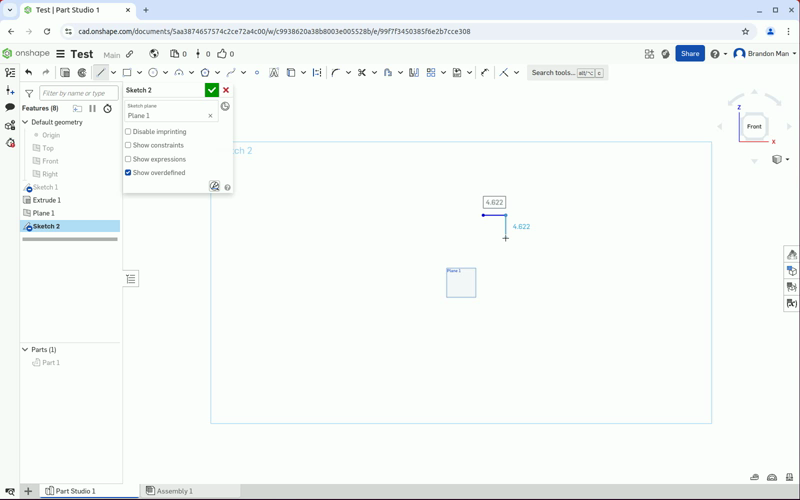
key_down(shift)
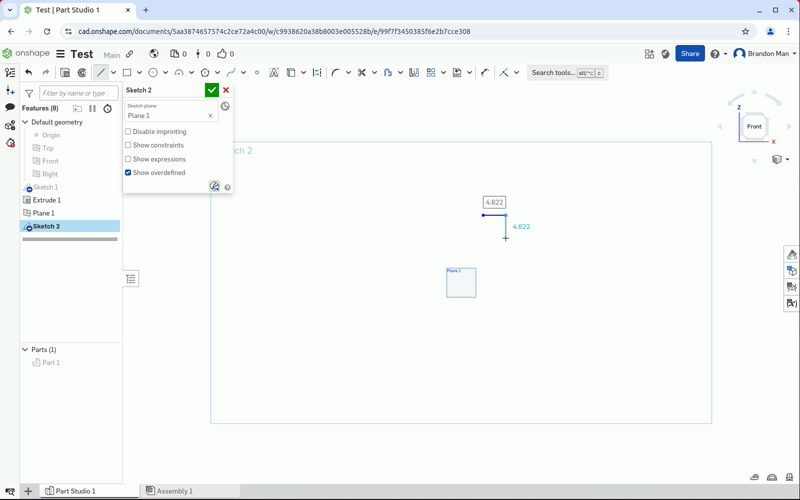
mouse_move(535, 237)
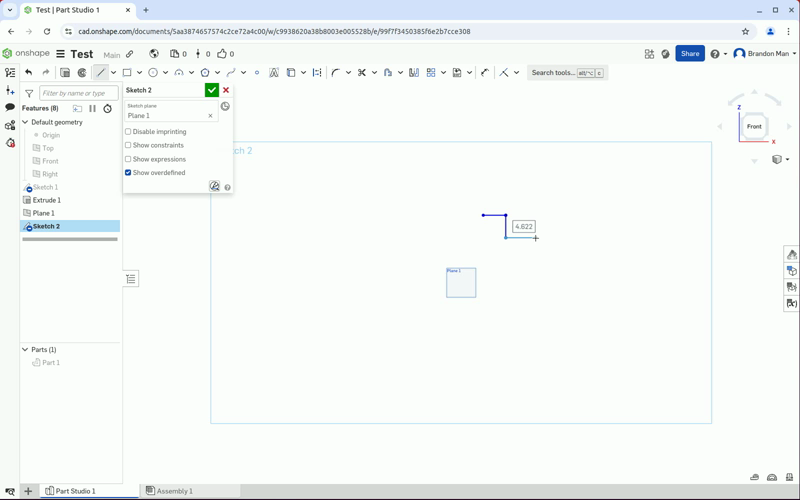
mouse_move(550, 237)
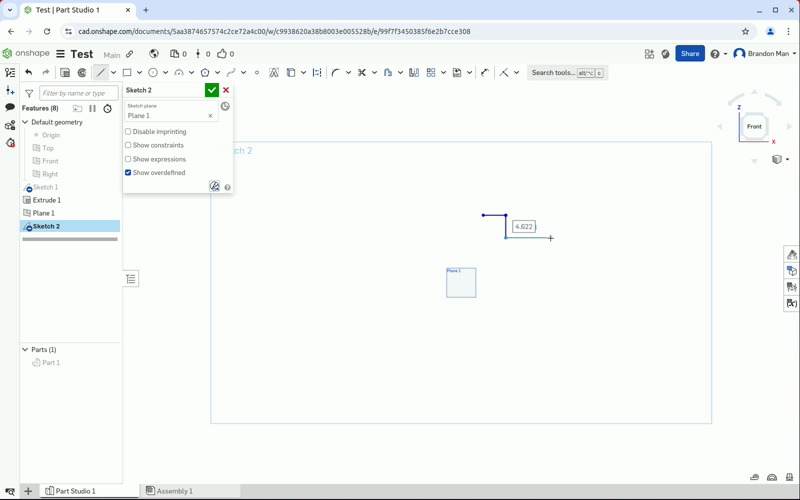
click(550, 237)
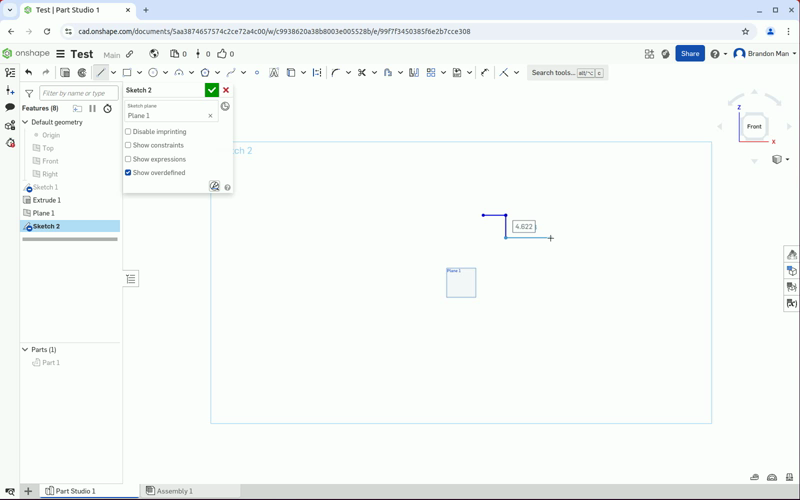
key_up(shift)
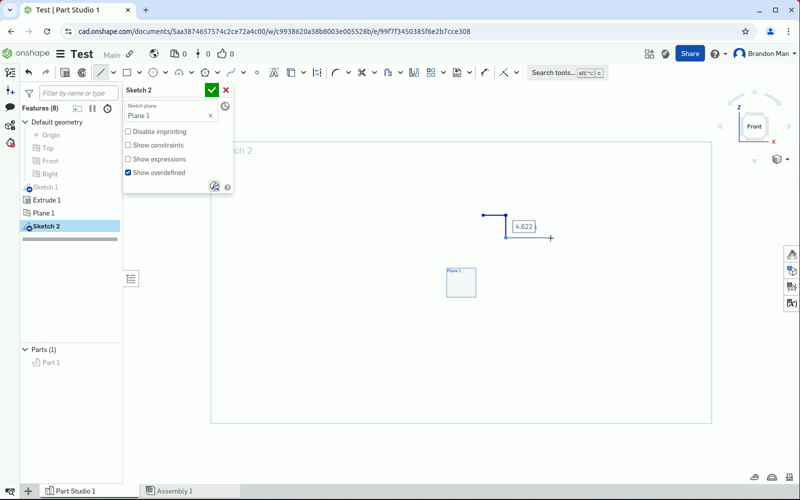
key_down(shift)
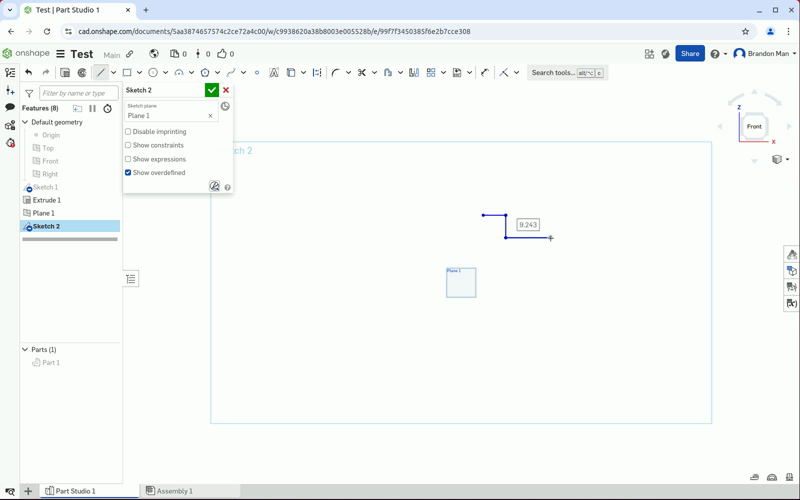
mouse_move(580, 237)
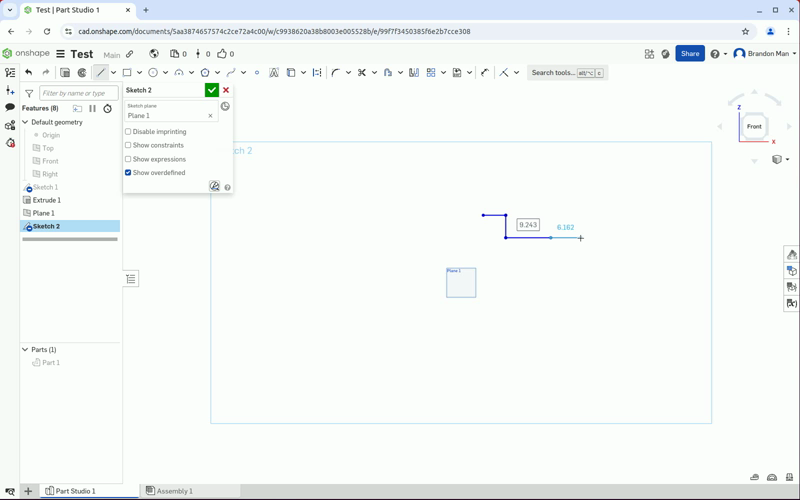
mouse_move(550, 260)
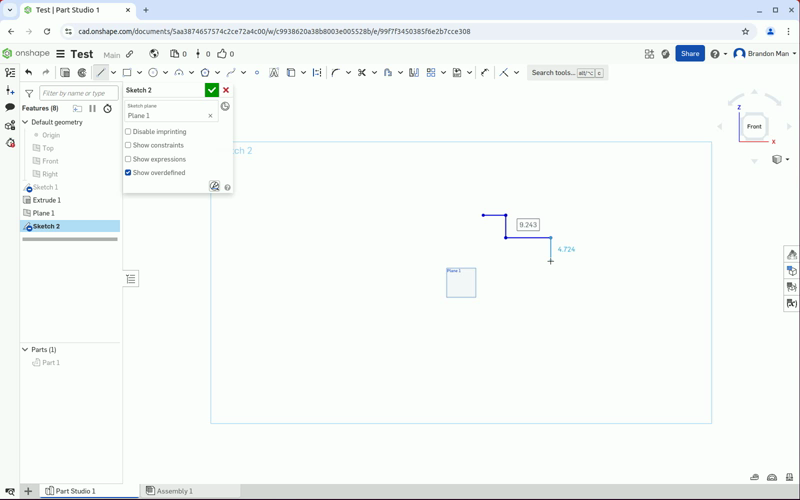
click(550, 260)
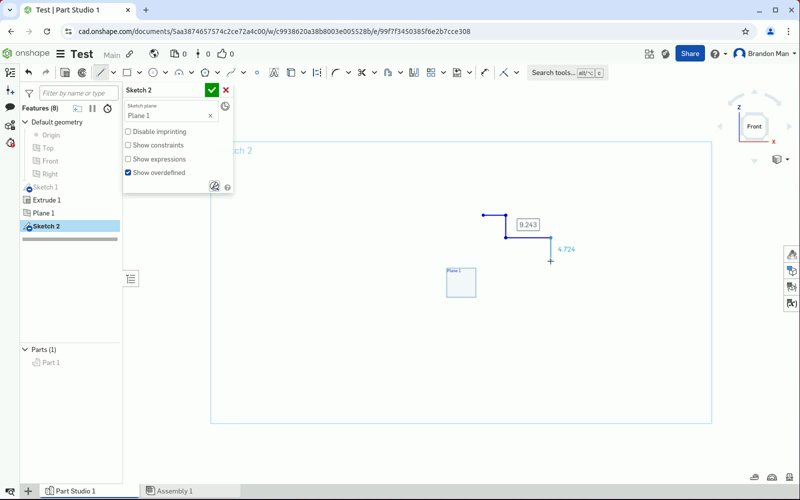
key_up(shift)
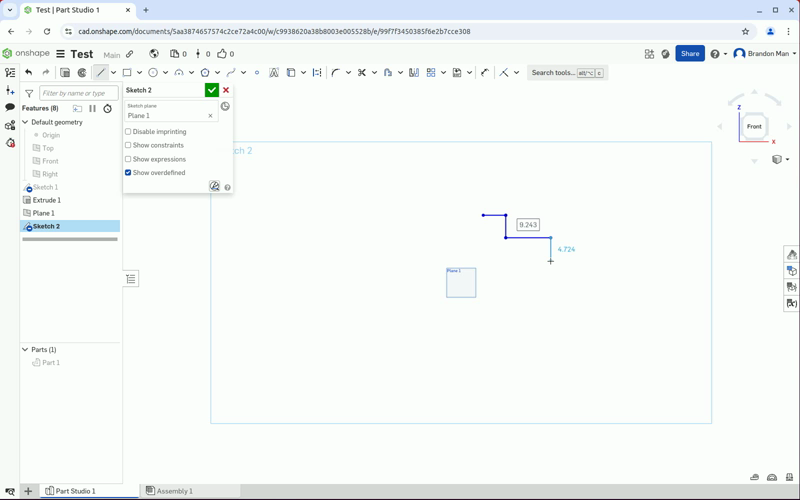
key_down(shift)
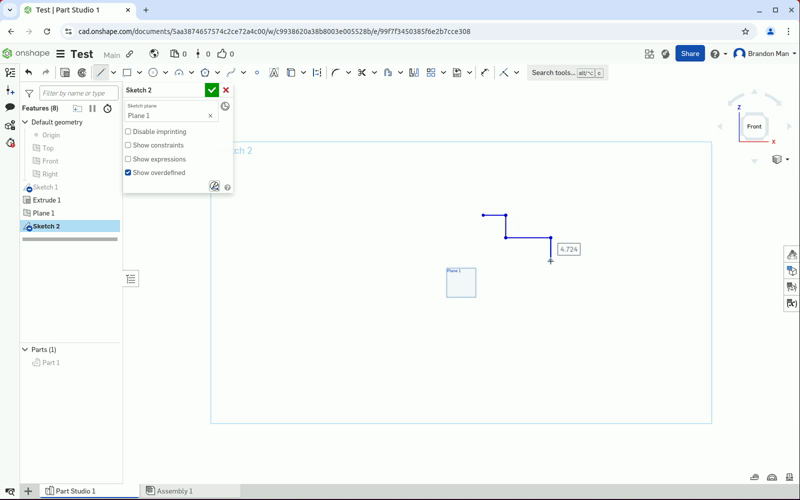
mouse_move(580, 260)
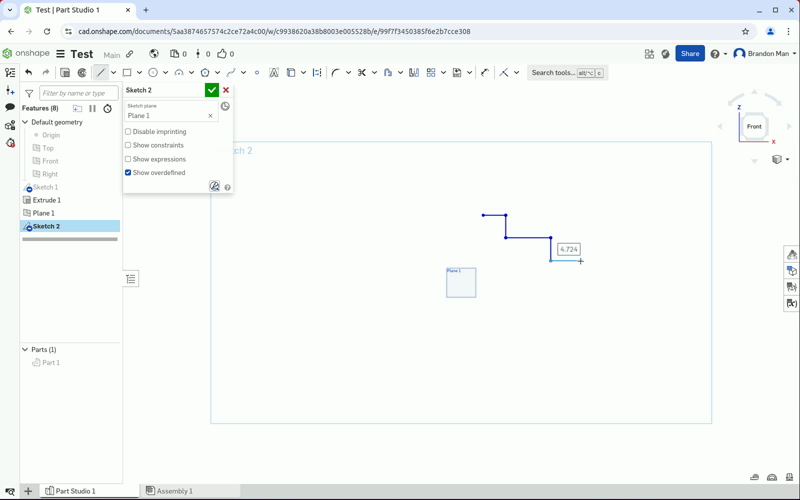
mouse_move(573, 260)
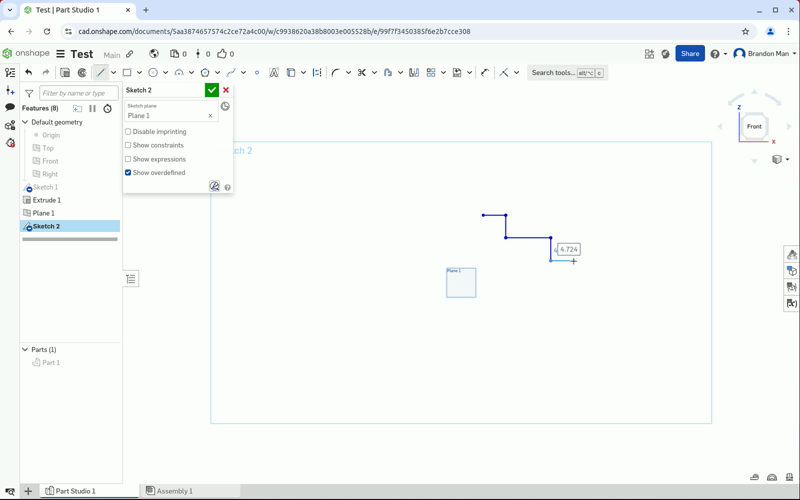
click(573, 260)
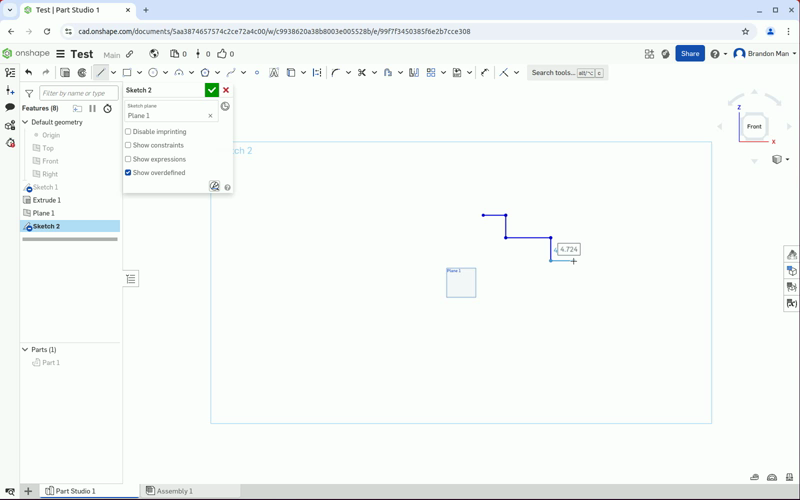
key_up(shift)
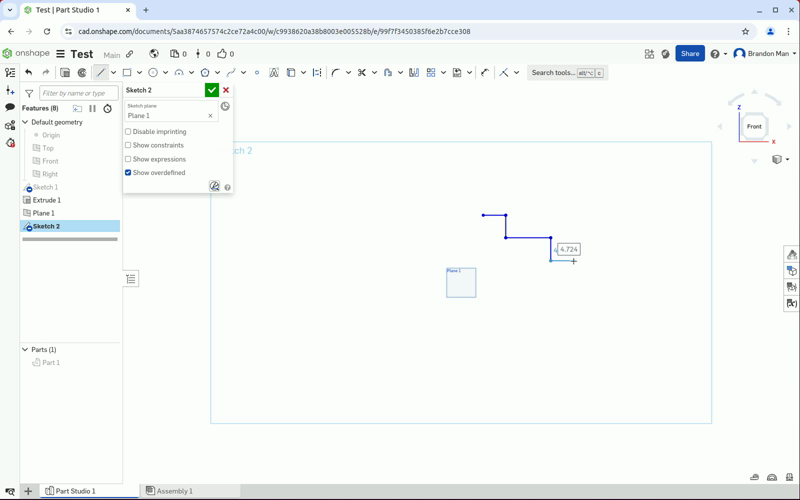
key_down(shift)
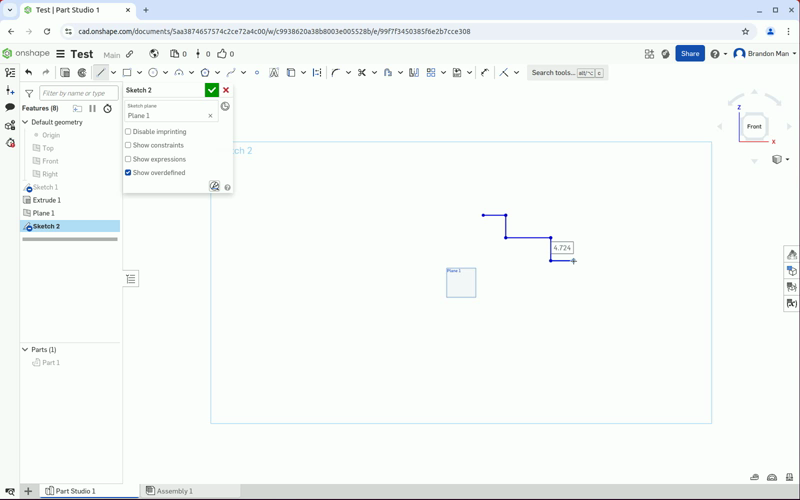
mouse_move(573, 192)
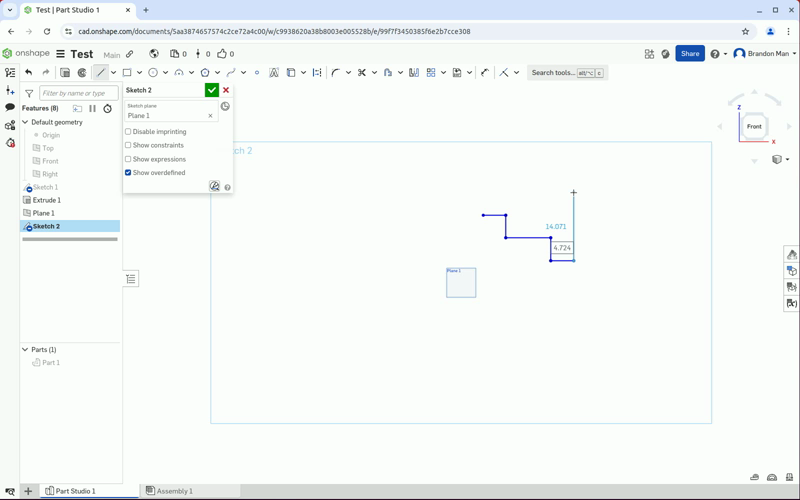
click(573, 192)
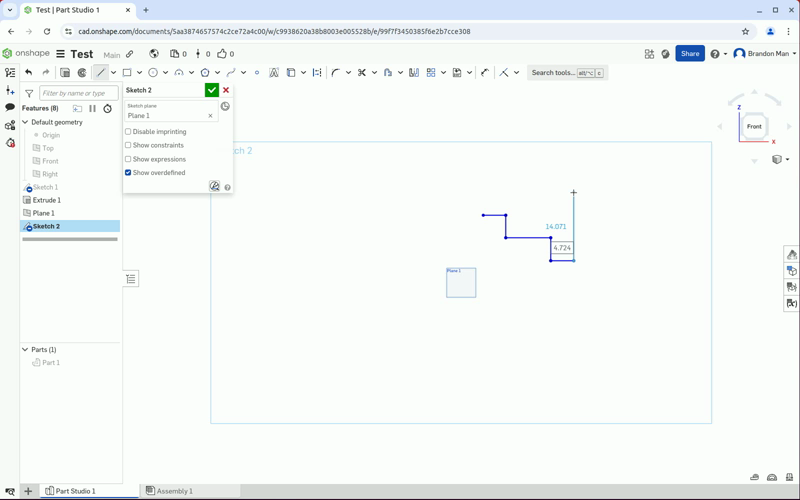
key_up(shift)
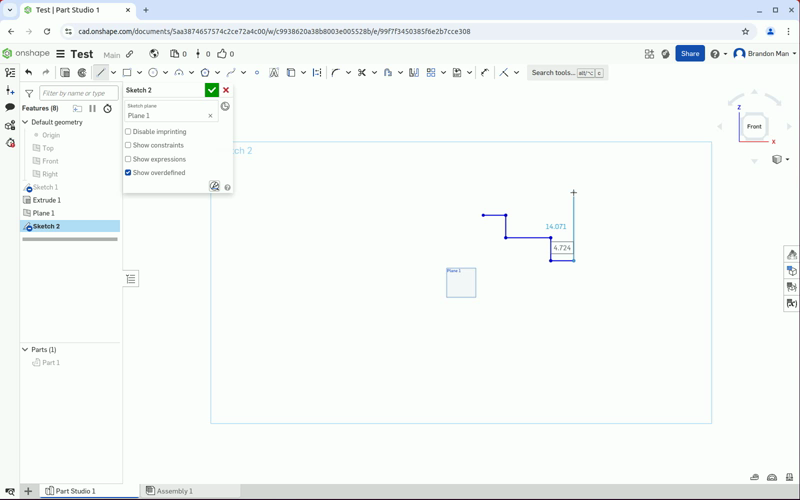
key_down(shift)
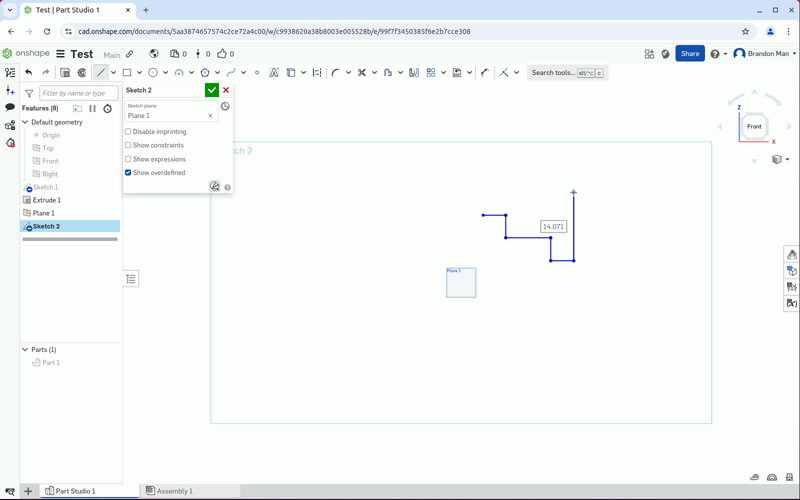
mouse_move(483, 192)
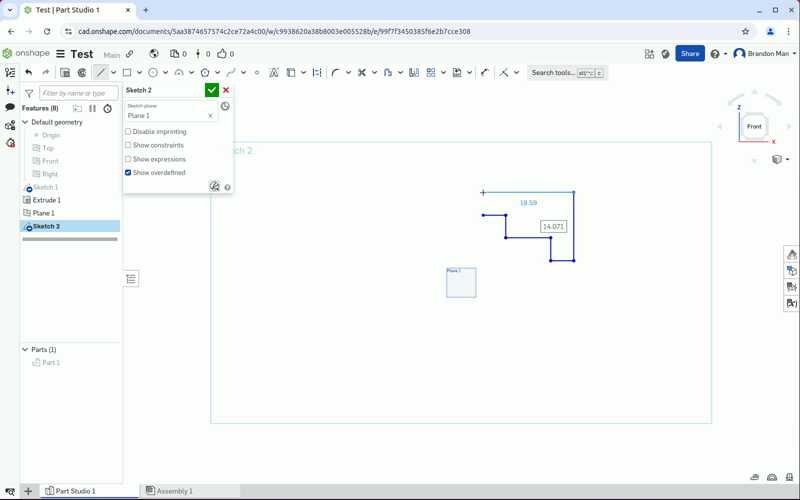
click(483, 192)
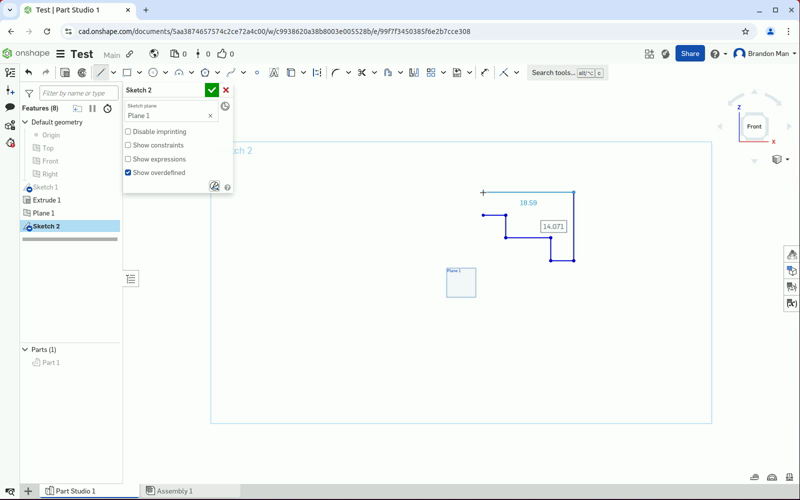
key_up(shift)
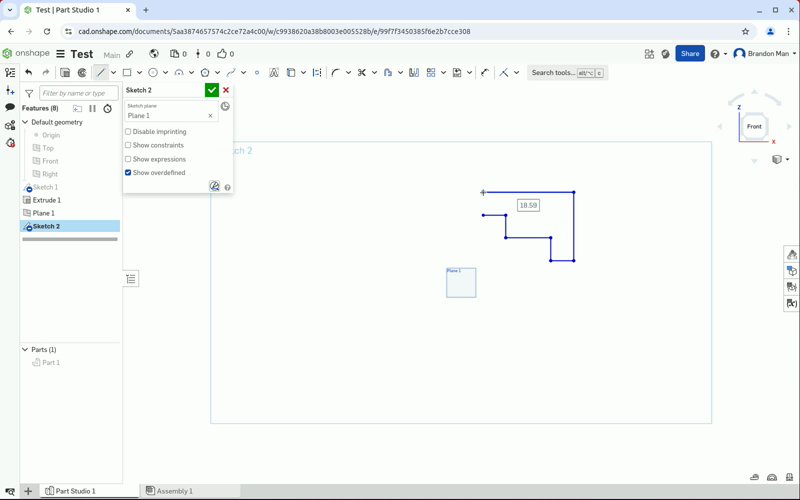
mouse_move(513, 192)
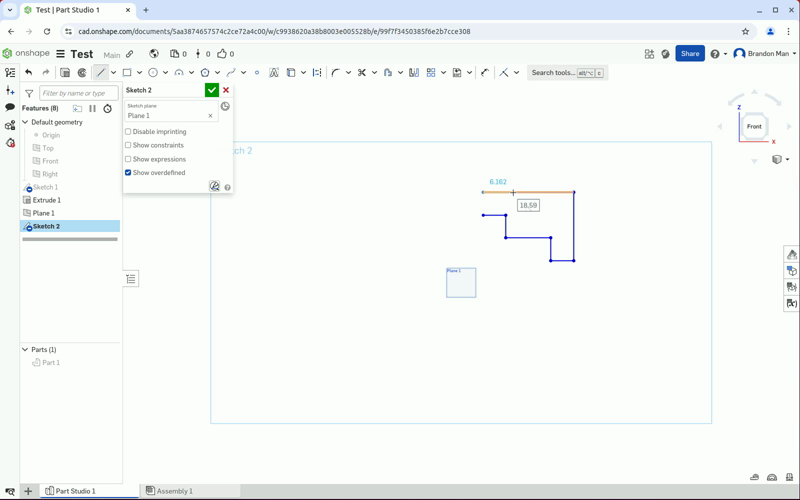
key_down(shift)
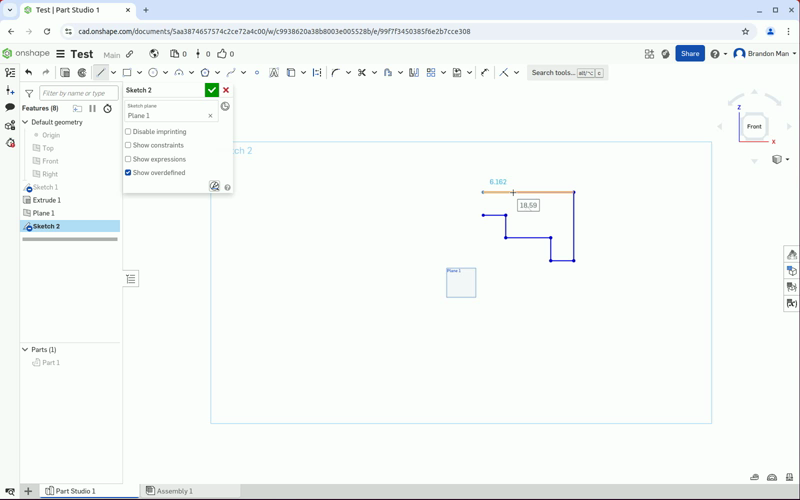
mouse_move(483, 215)
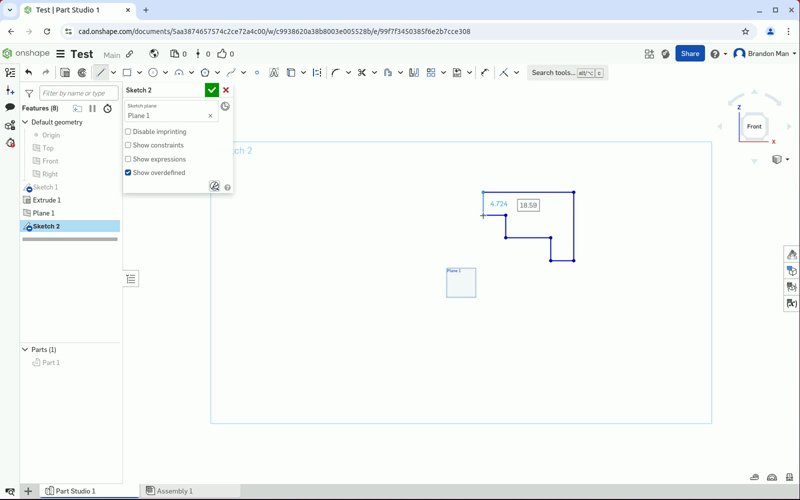
key_up(shift)
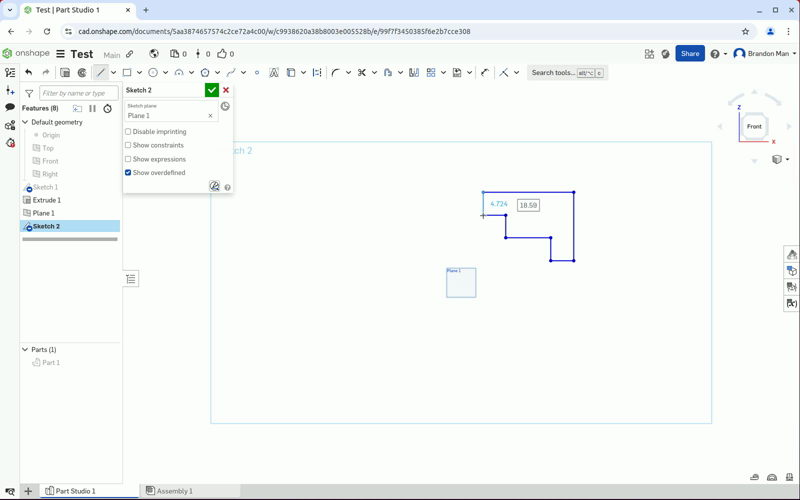
click(483, 215)
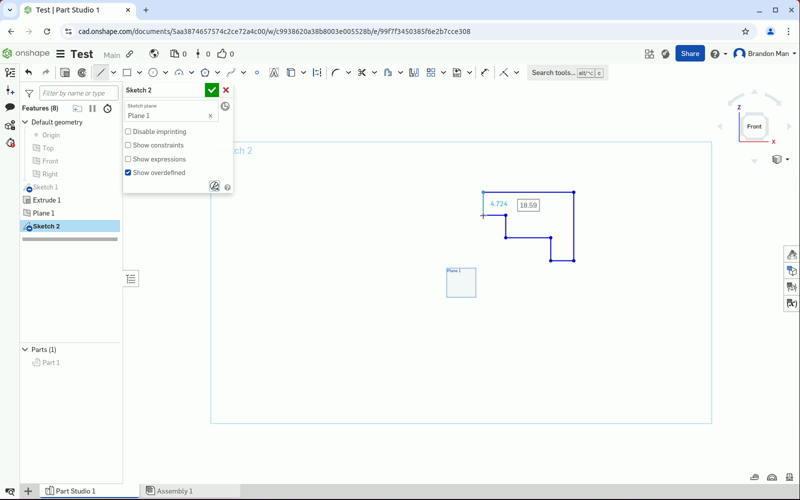
key(esc)
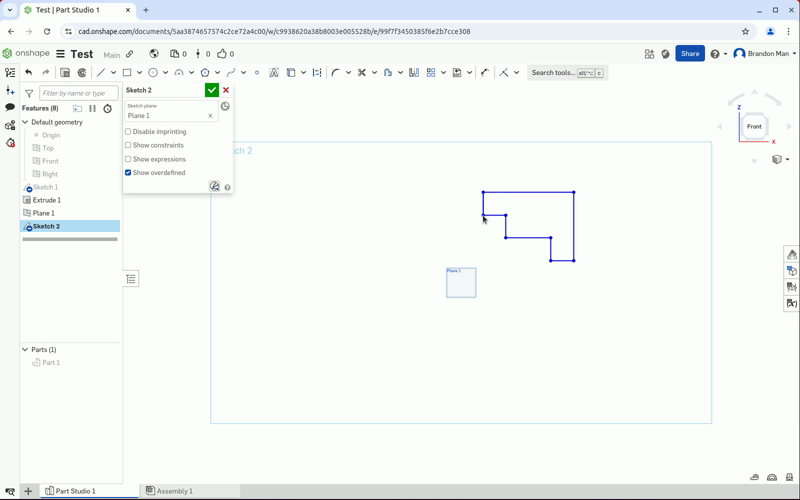
mouse_move(548, 204)
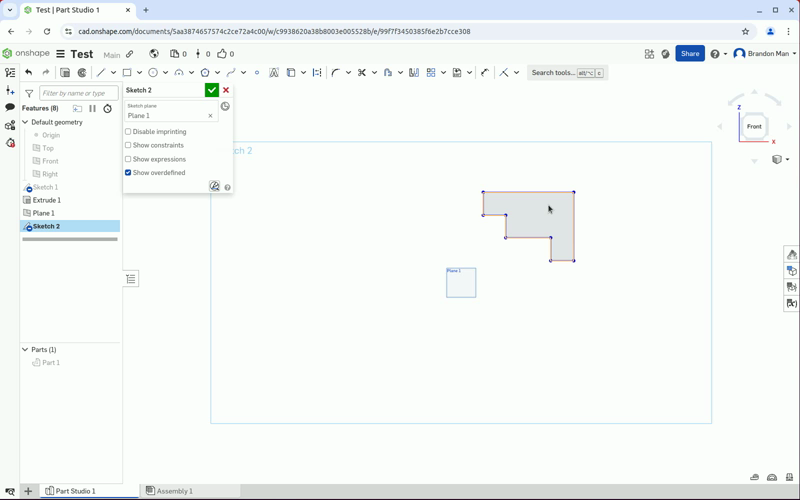
click(548, 204)
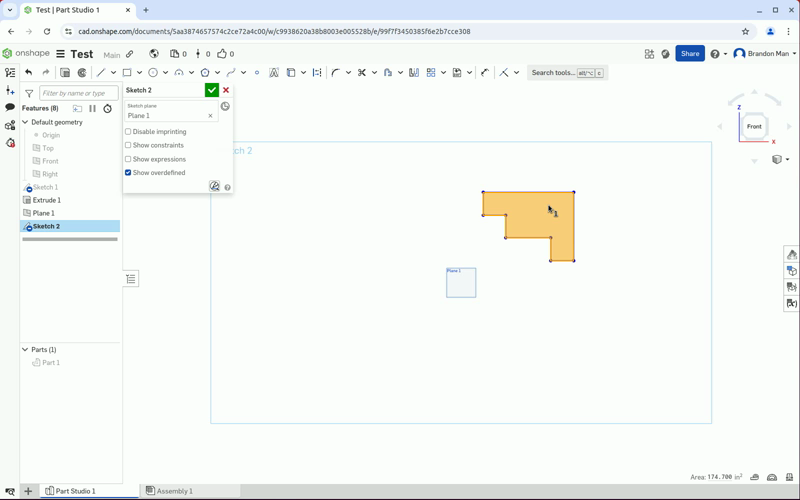
mouse_move(73, 352)
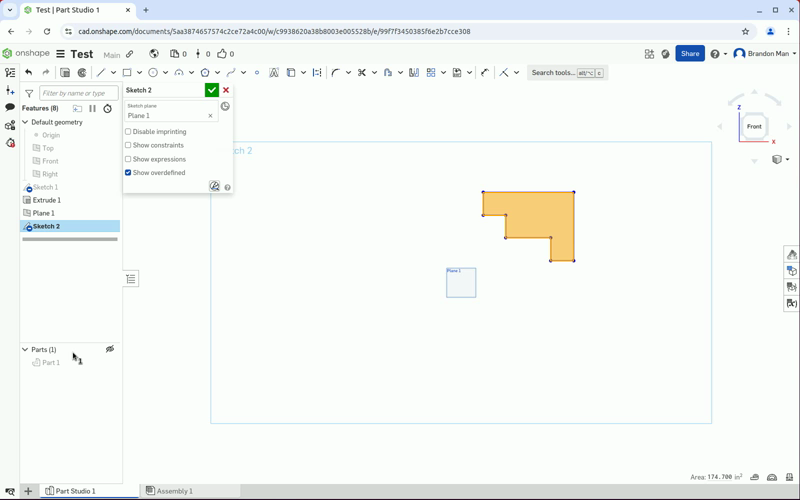
key(shift+y)
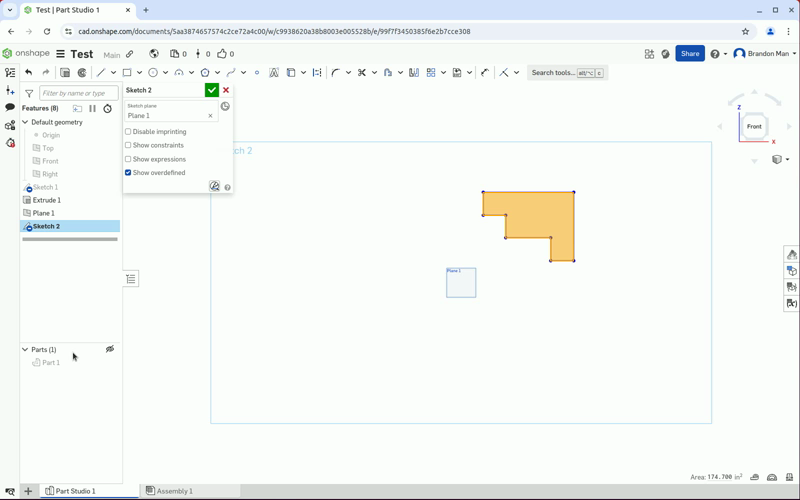
key(shift+e)
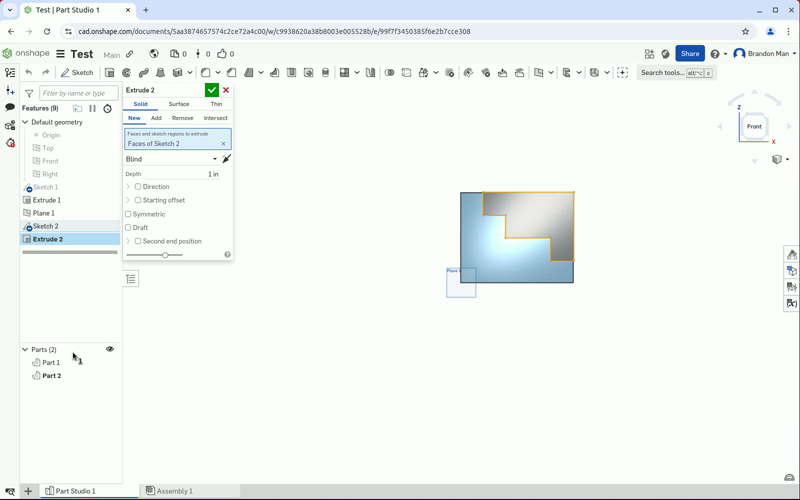
mouse_move(143, 106)
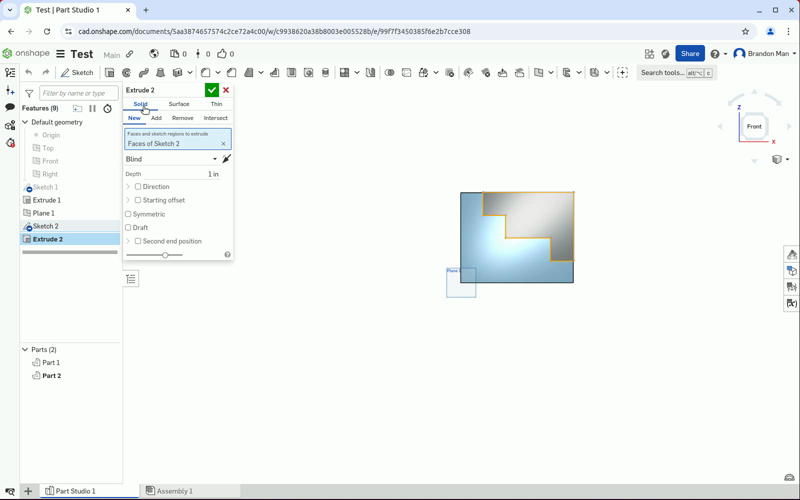
click(143, 106)
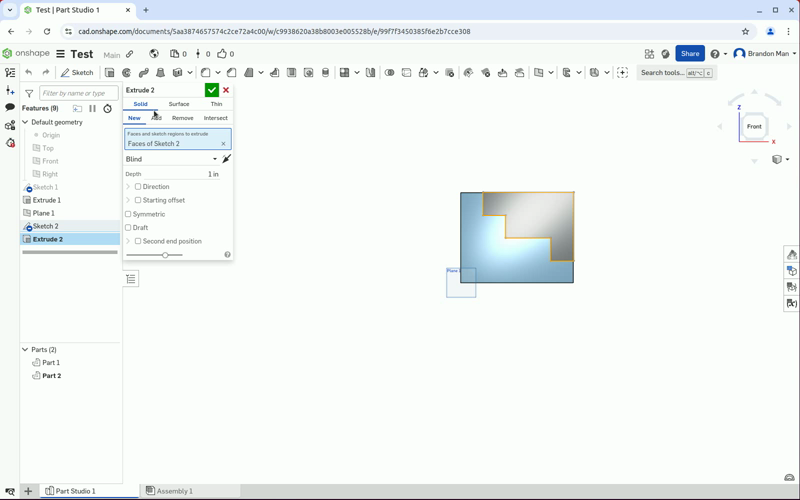
mouse_move(186, 120)
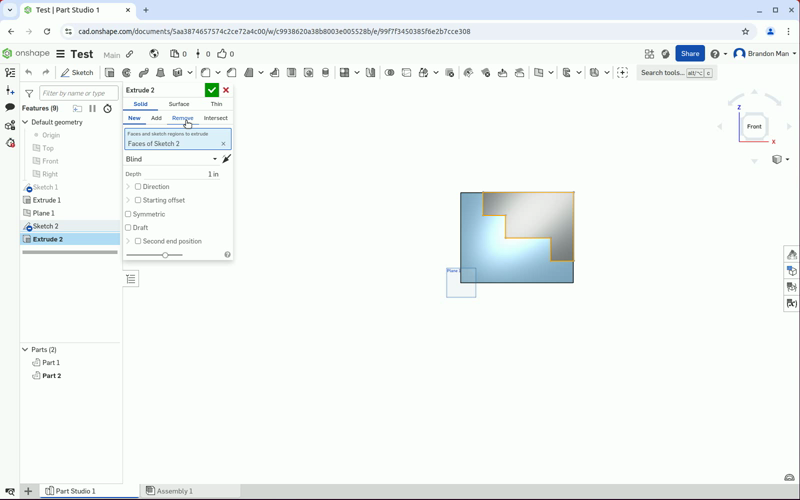
click(186, 120)
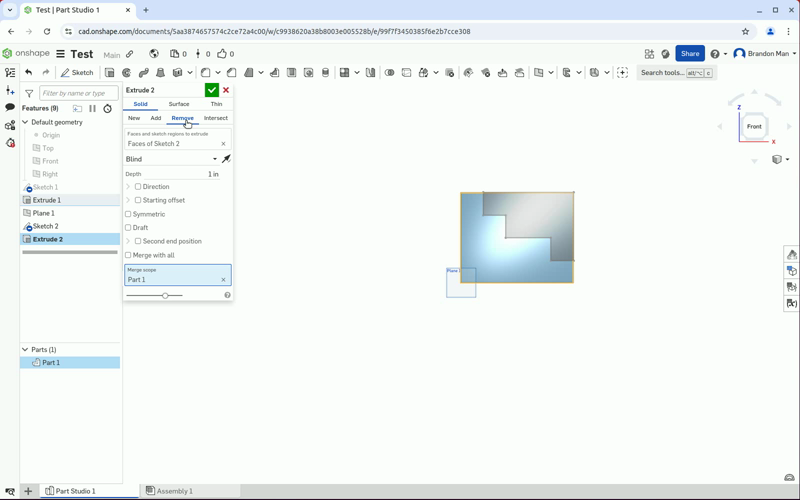
key(tab, 4)
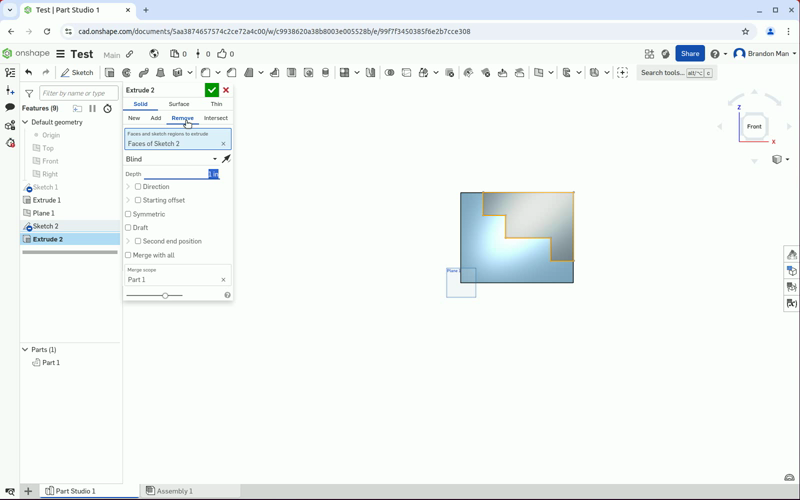
text(13.961)
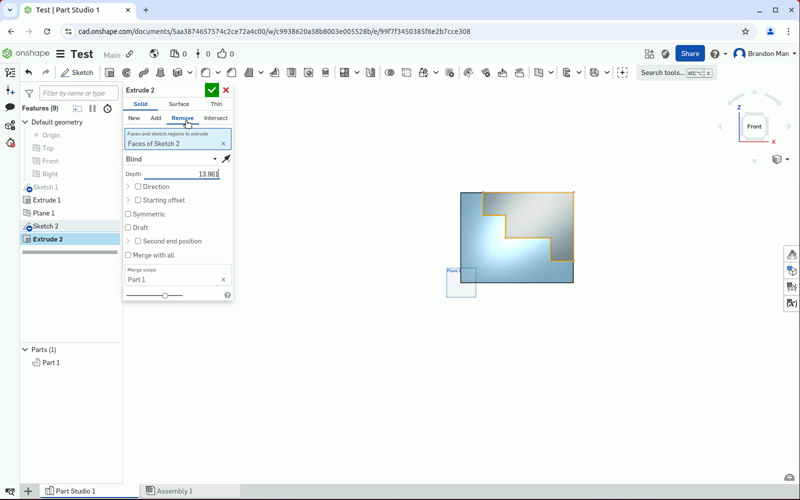
key(tab, 6)
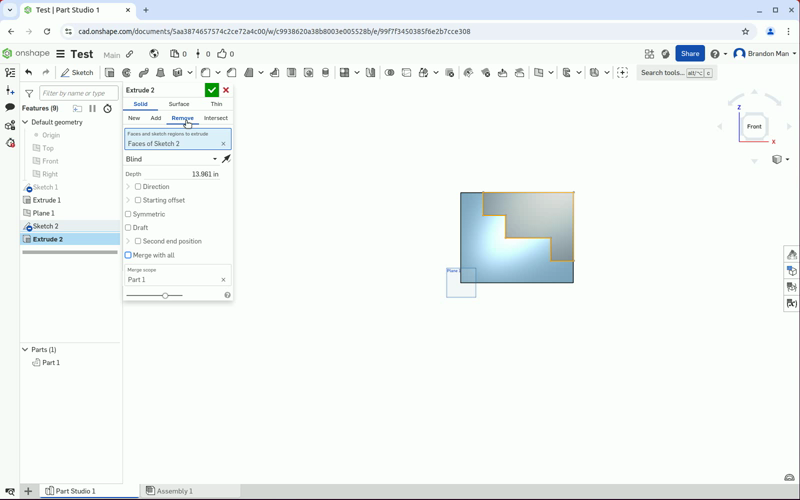
key(space)
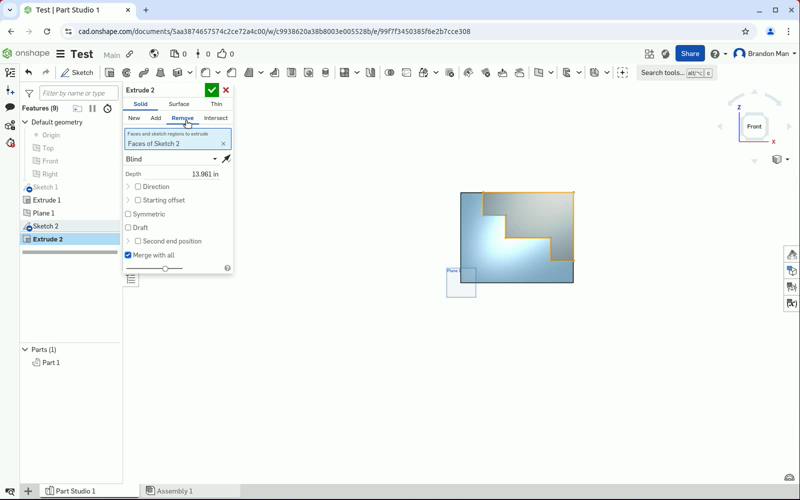
key(enter)
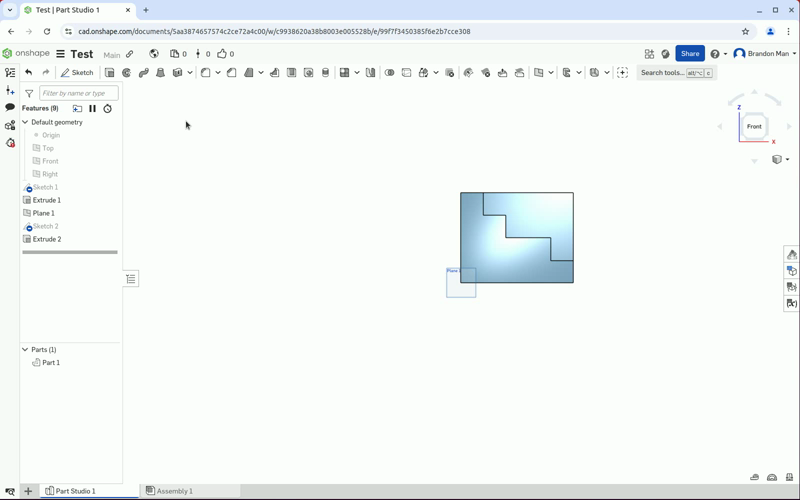
key(shift+h)
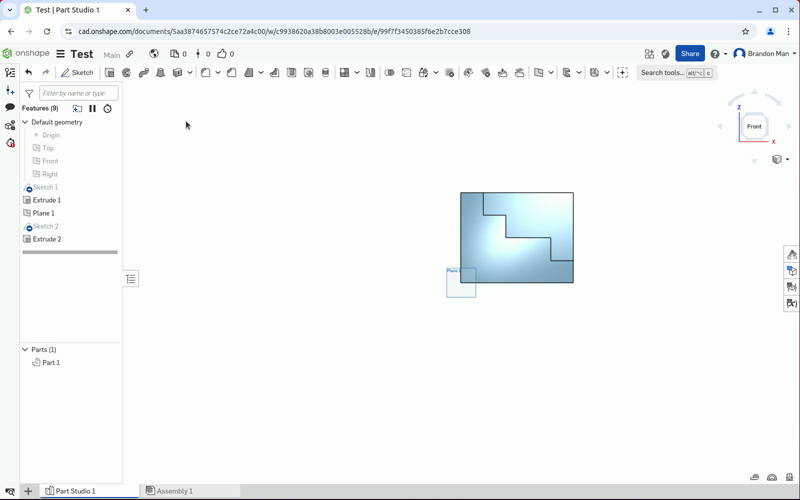
key(shift+h)
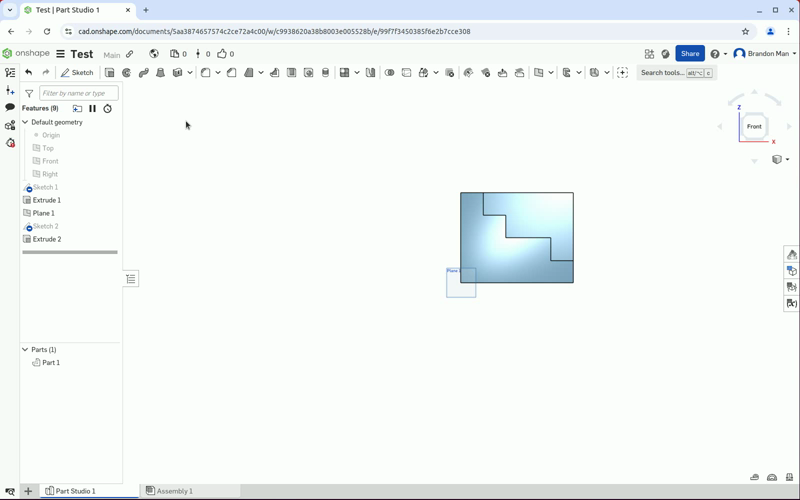
mouse_move(73, 189)
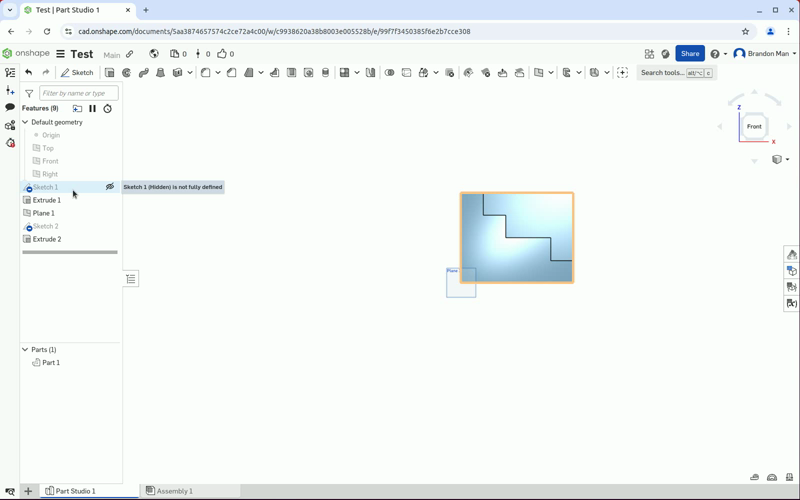
click(73, 189)
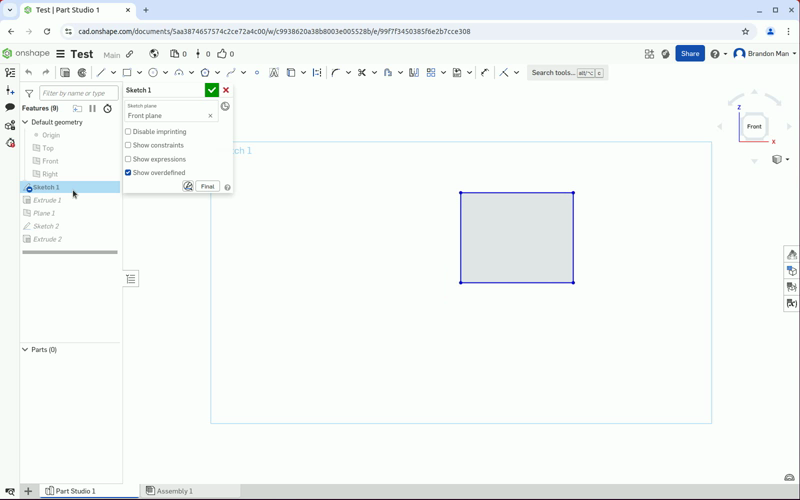
mouse_move(229, 92)
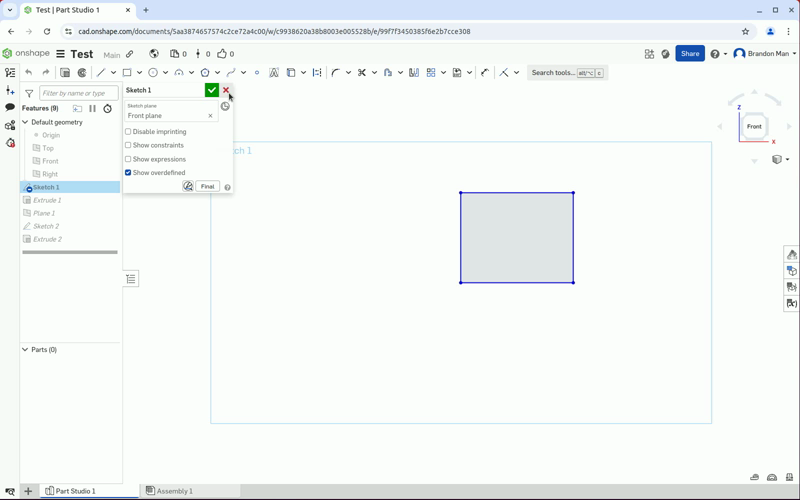
click(229, 92)
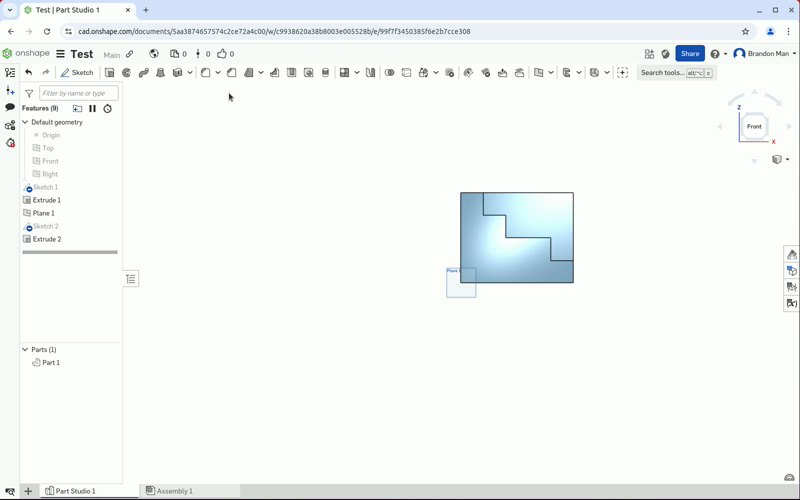
mouse_move(541, 75)
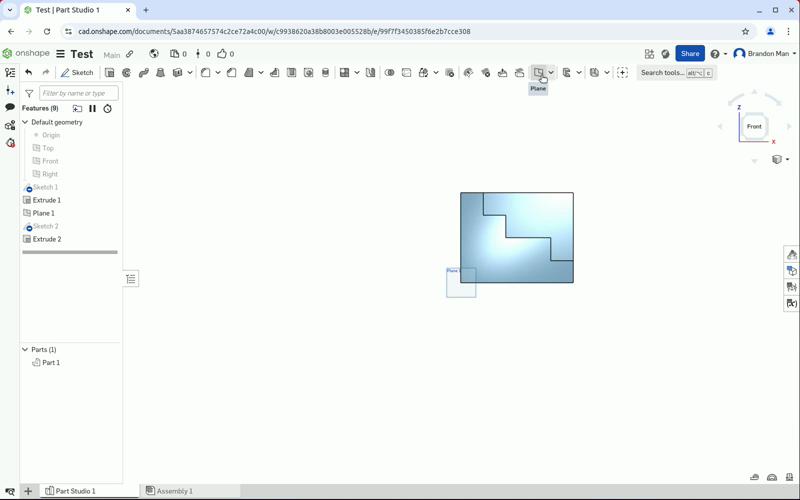
click(541, 75)
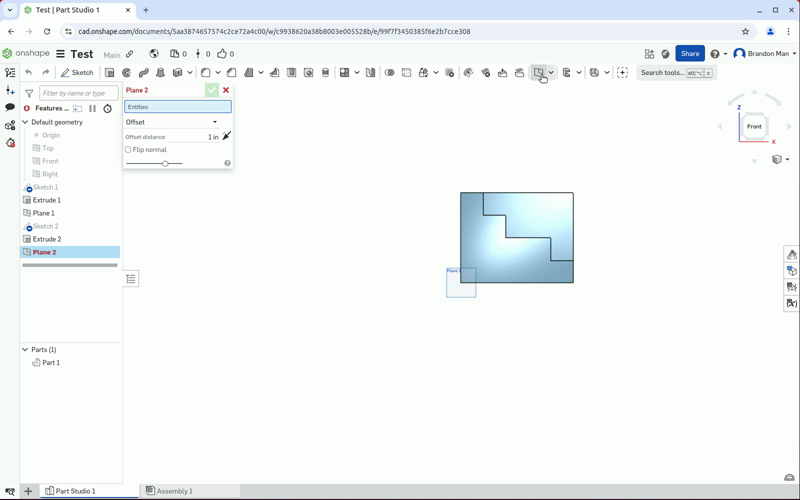
mouse_move(73, 163)
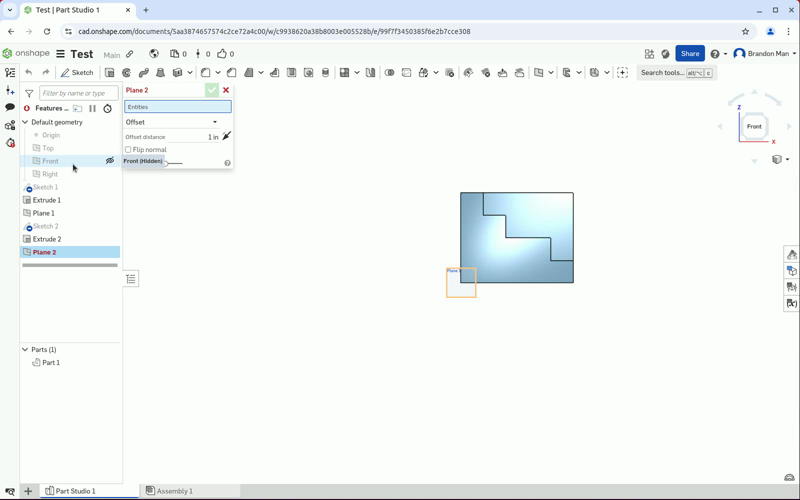
click(73, 163)
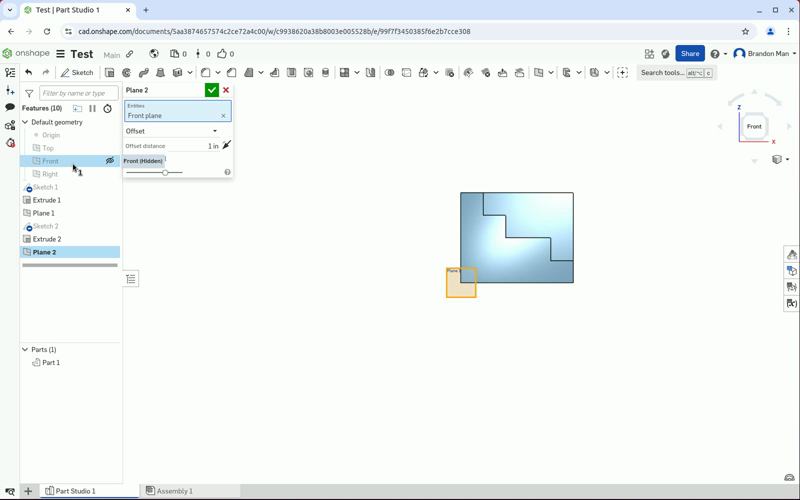
key(tab, 2)
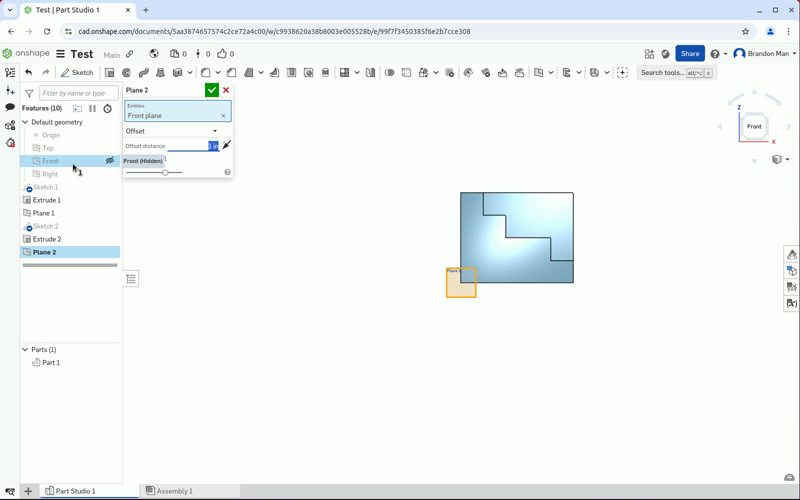
text(4.56)
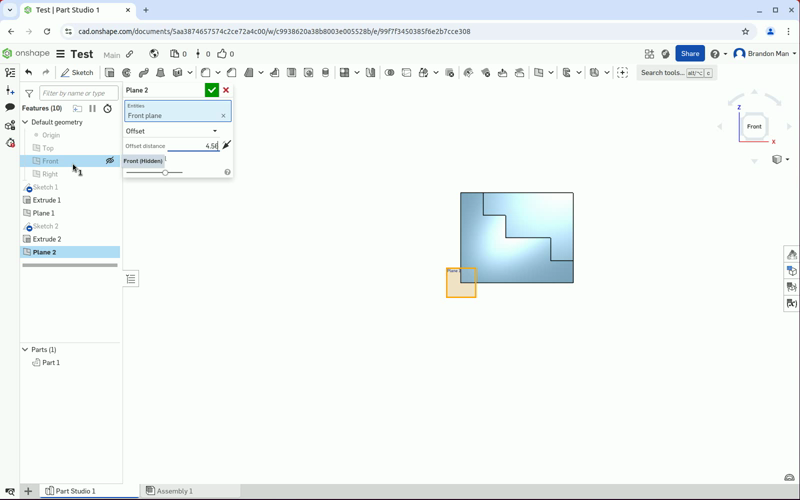
key(enter, 2)
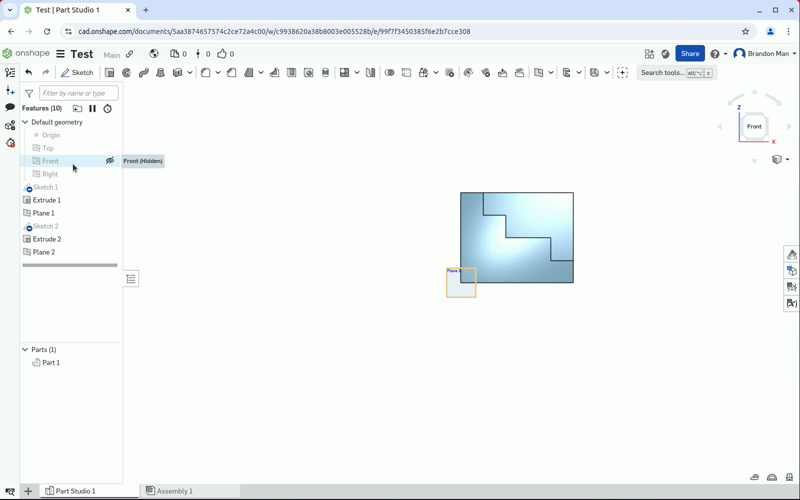
key(shift+s)
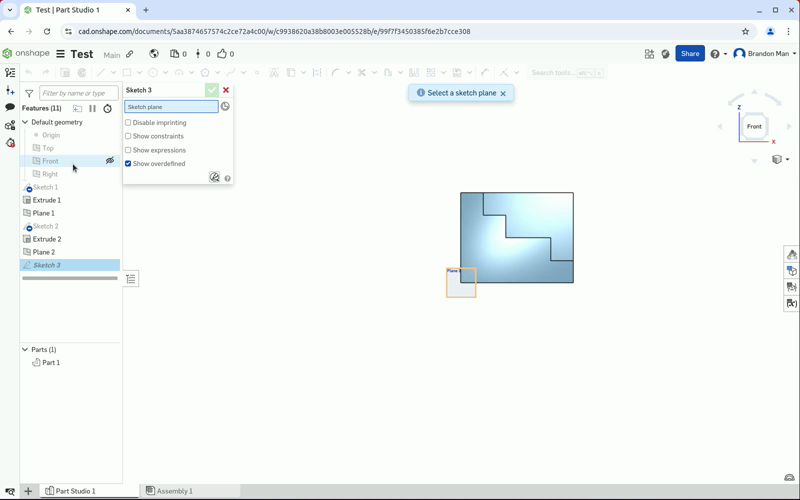
mouse_move(73, 254)
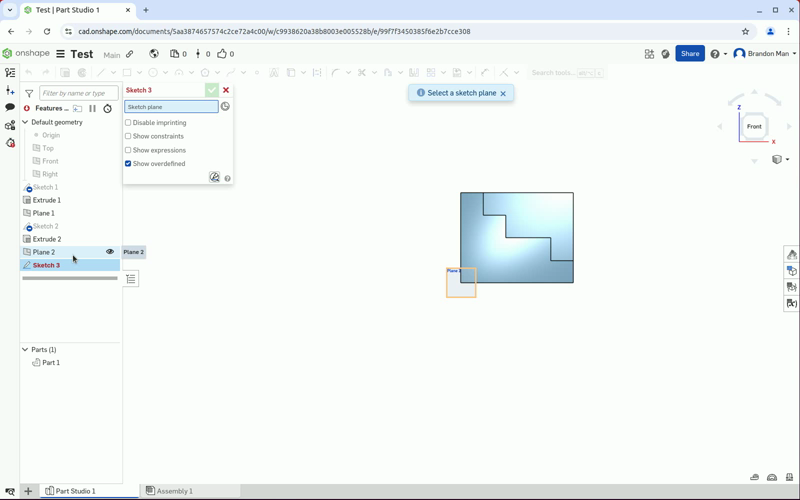
click(73, 254)
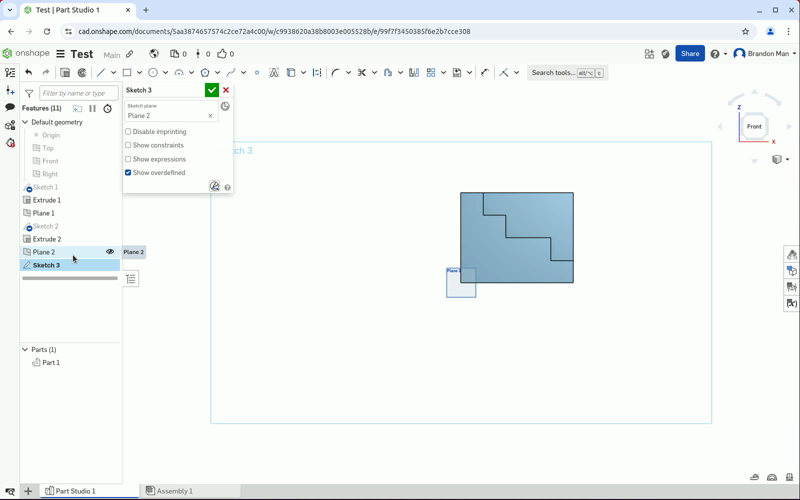
mouse_move(73, 352)
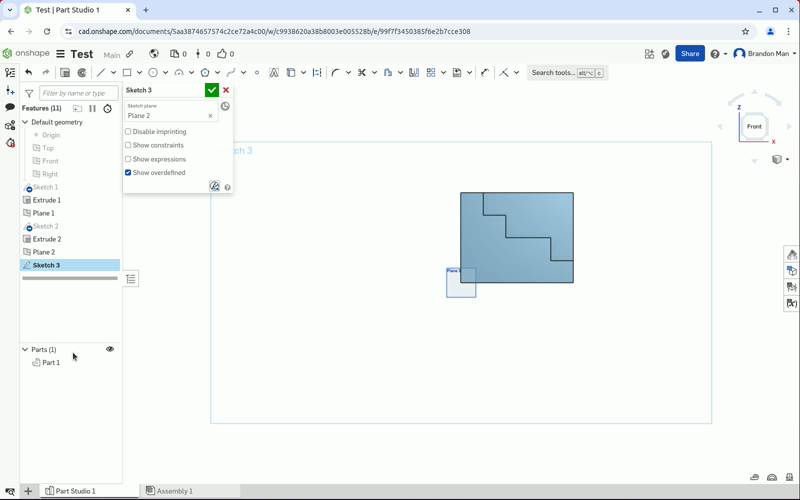
key(y)
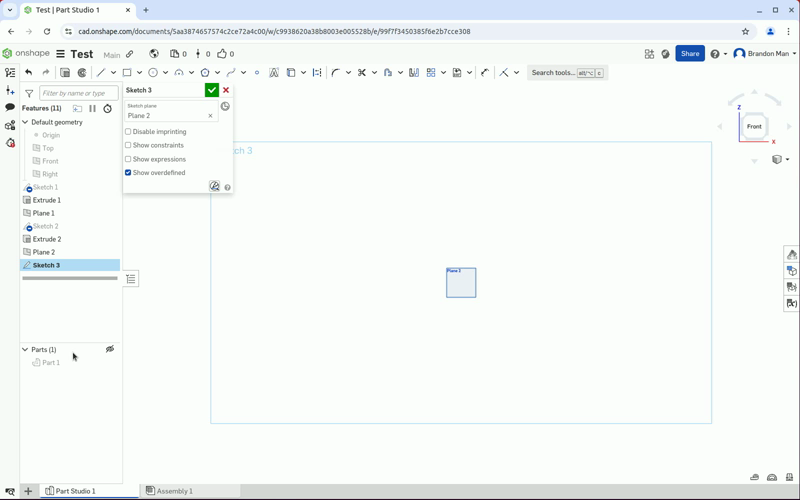
key(l)
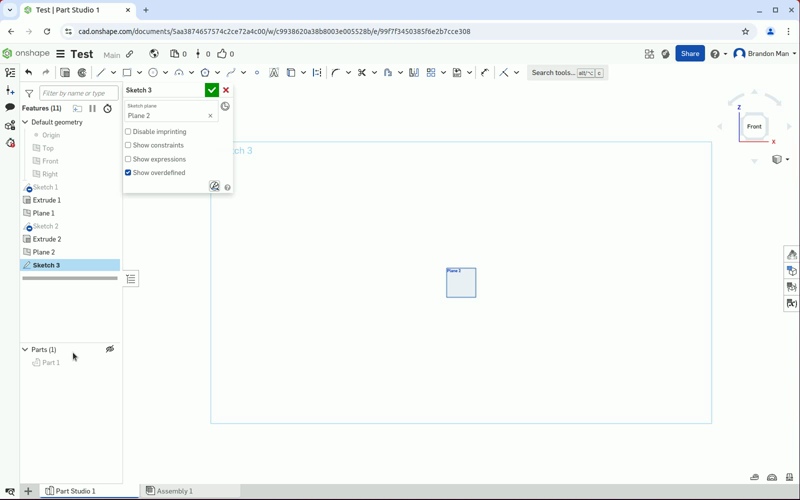
key_down(shift)
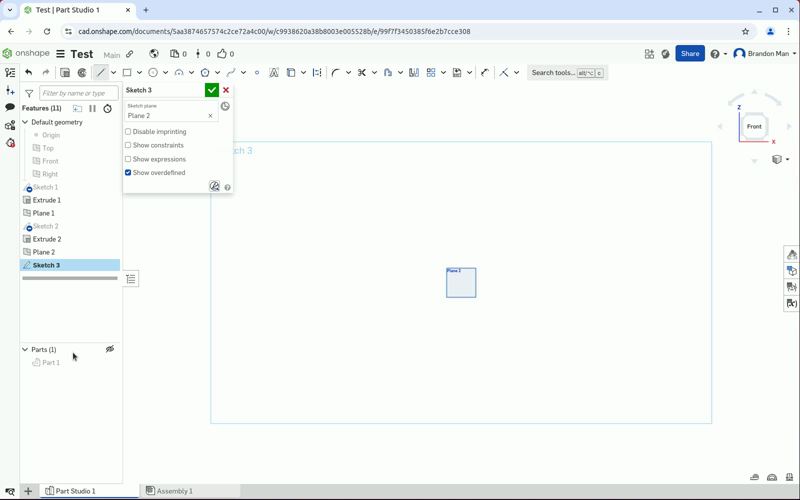
mouse_move(528, 192)
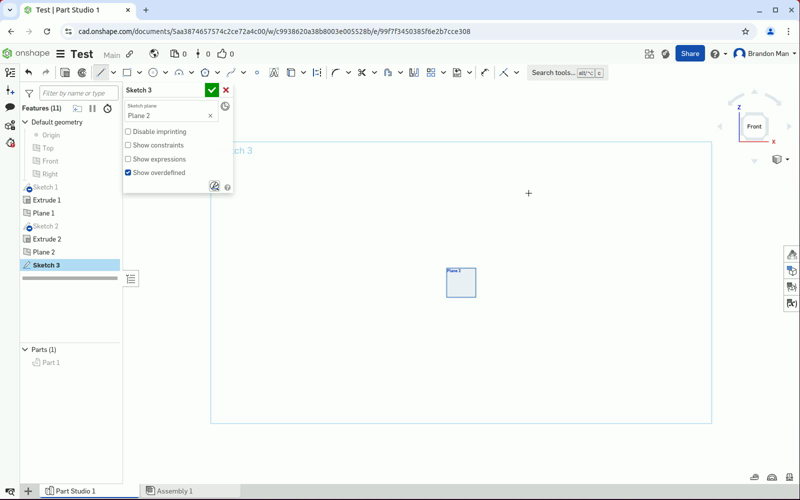
click(528, 192)
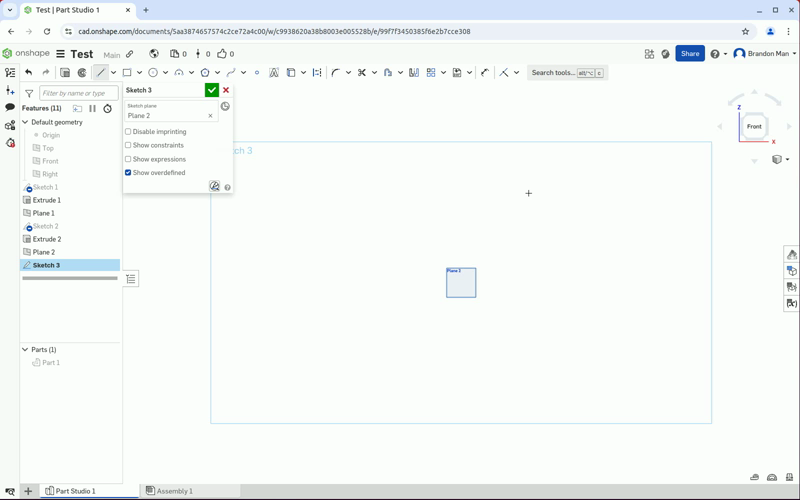
key_up(shift)
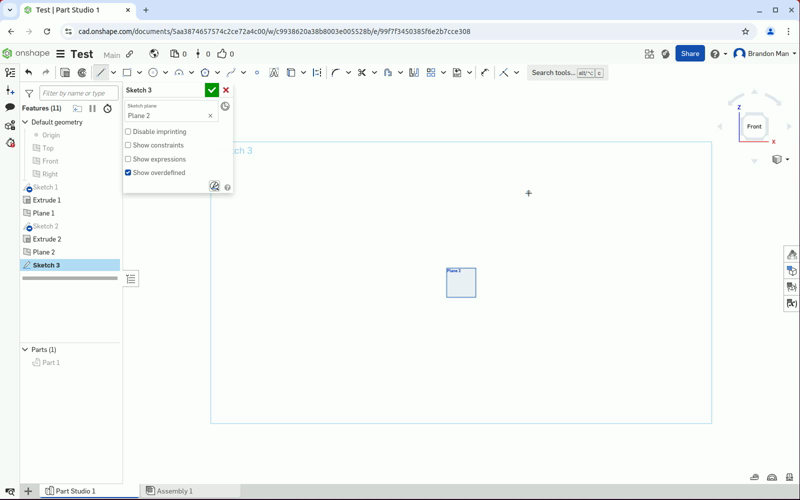
key_down(shift)
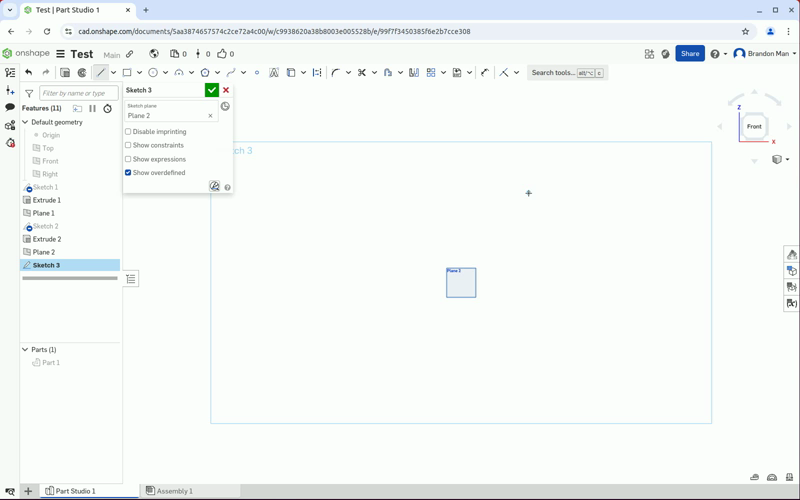
mouse_move(573, 237)
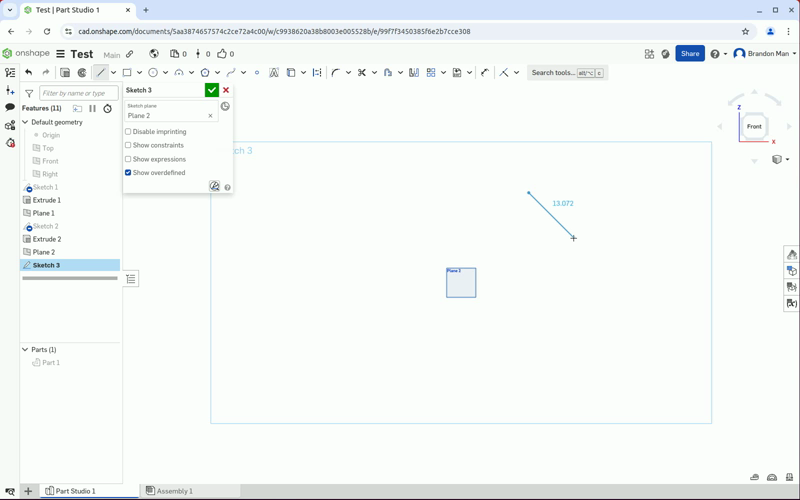
click(573, 237)
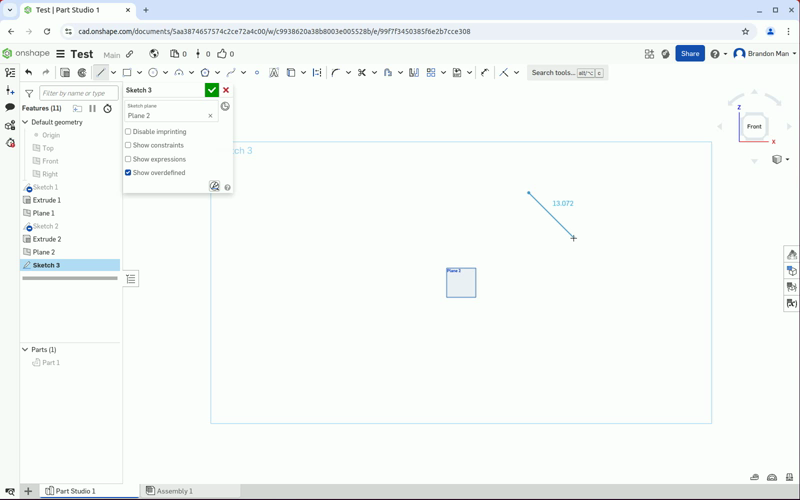
key_up(shift)
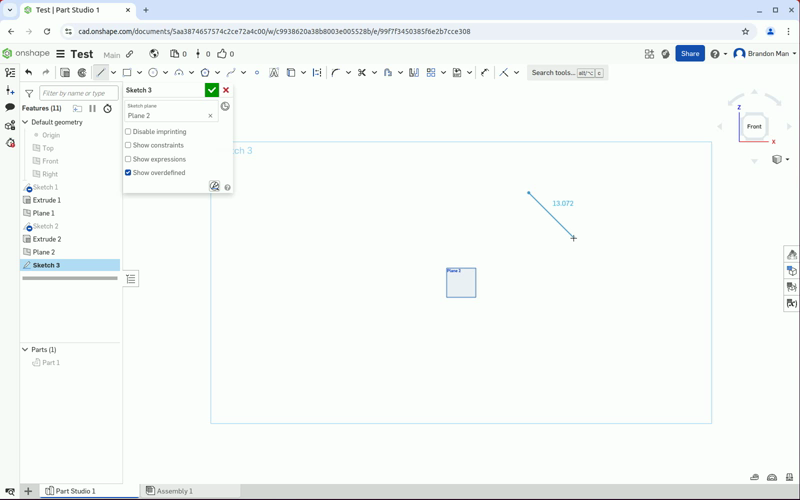
key_down(shift)
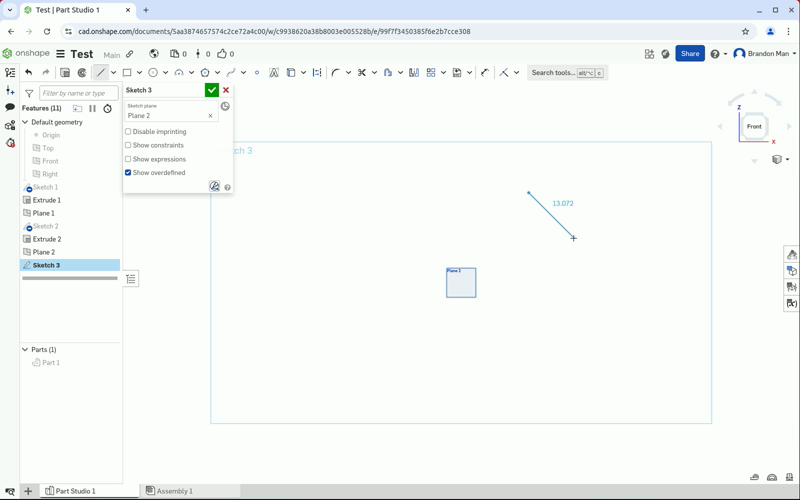
mouse_move(589, 237)
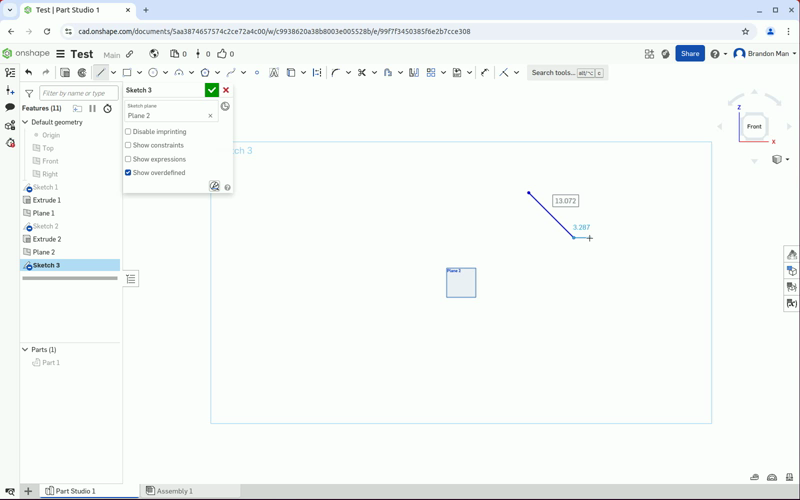
mouse_move(573, 192)
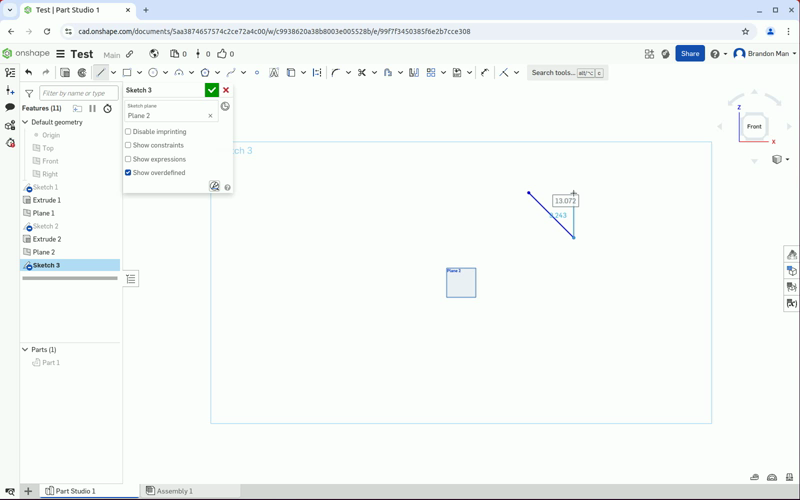
click(573, 192)
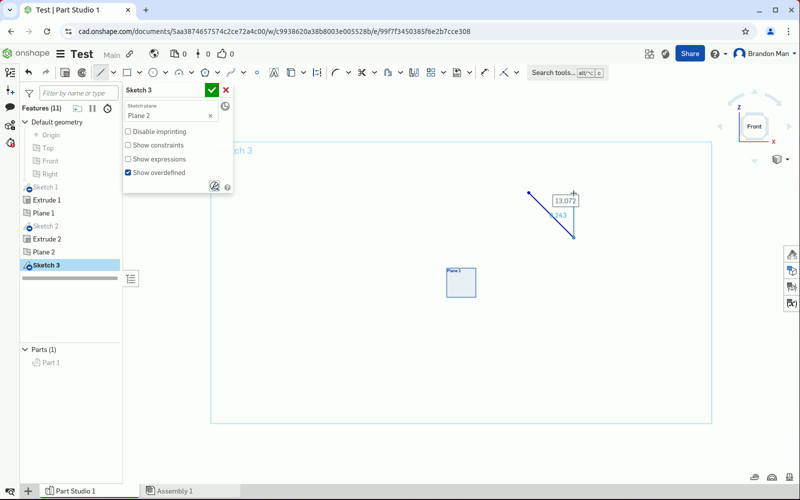
key_up(shift)
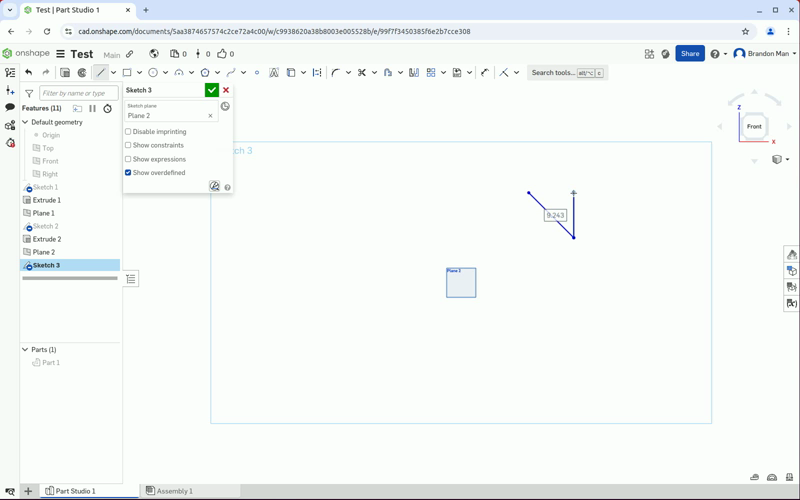
mouse_move(589, 192)
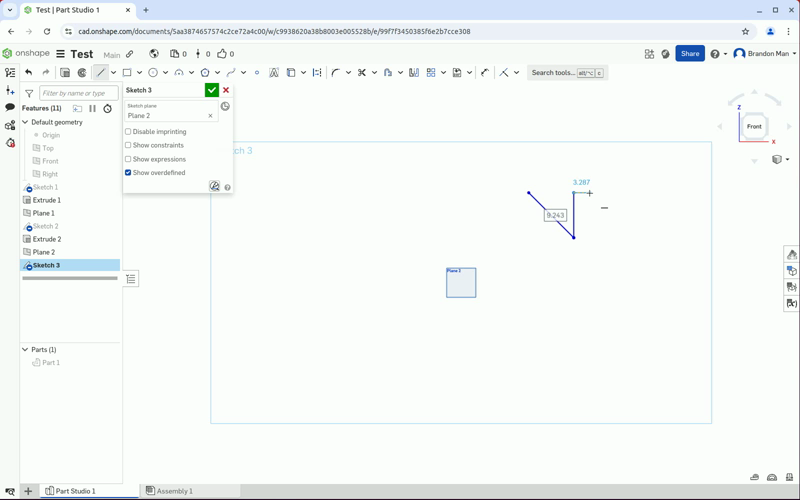
key_down(shift)
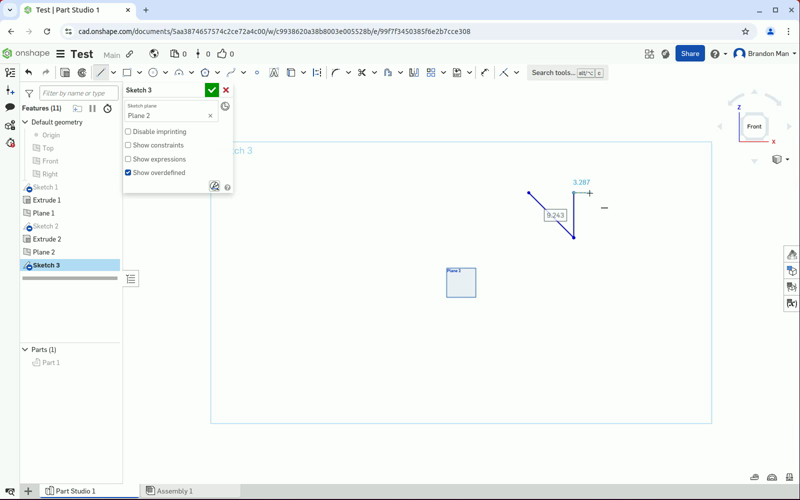
mouse_move(528, 192)
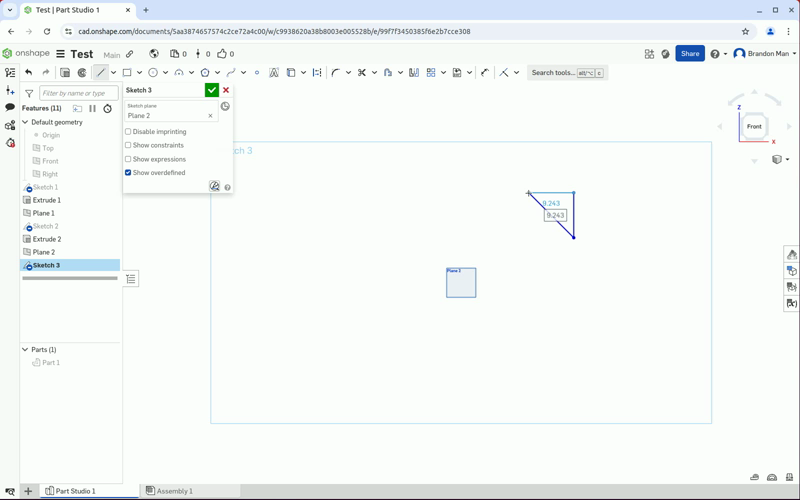
key_up(shift)
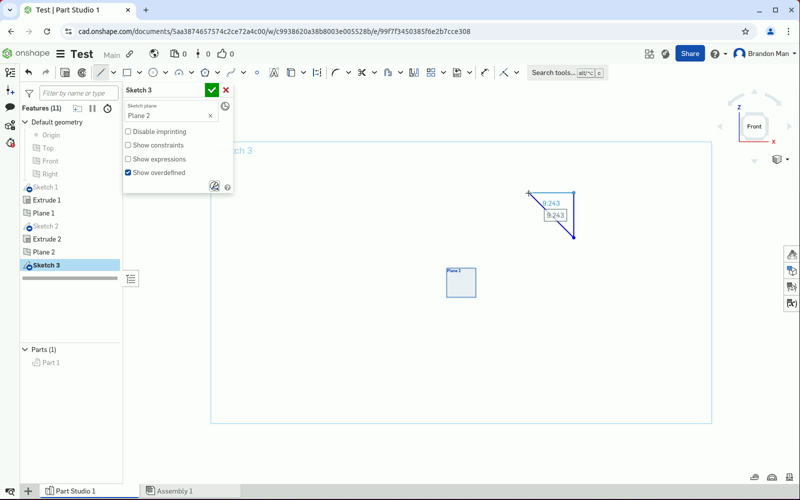
click(528, 192)
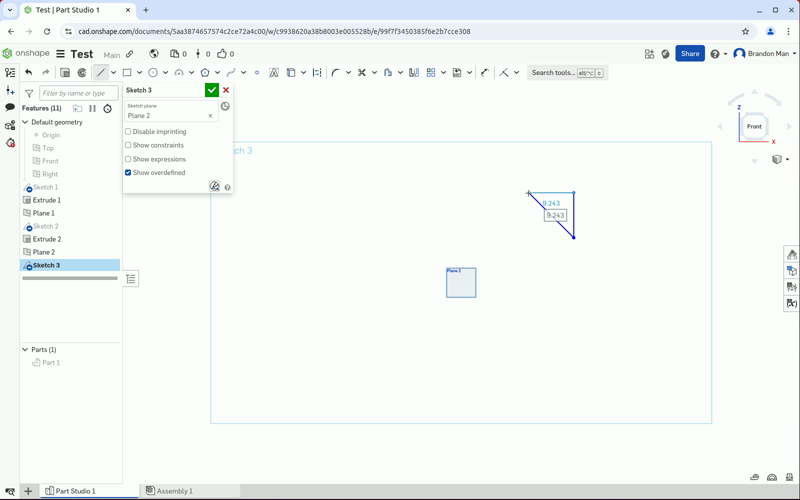
key(esc)
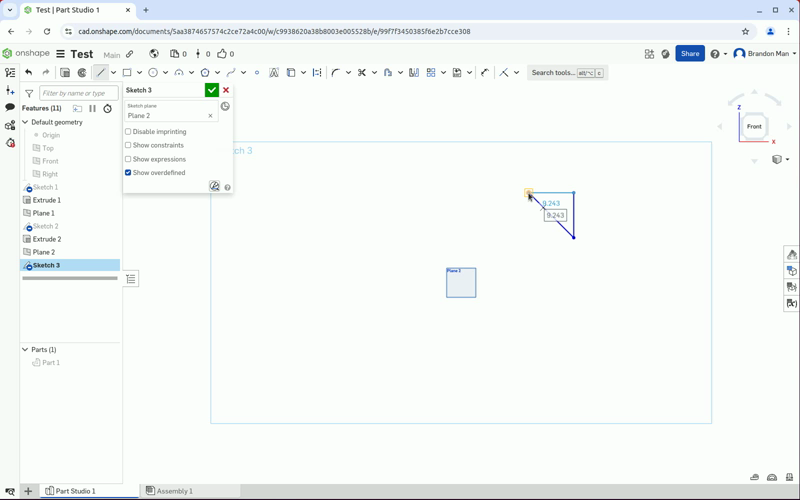
mouse_move(556, 217)
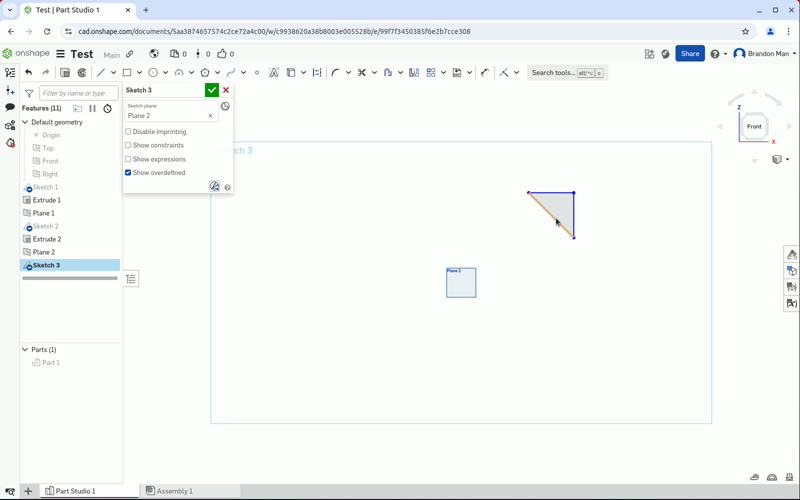
scroll(6)
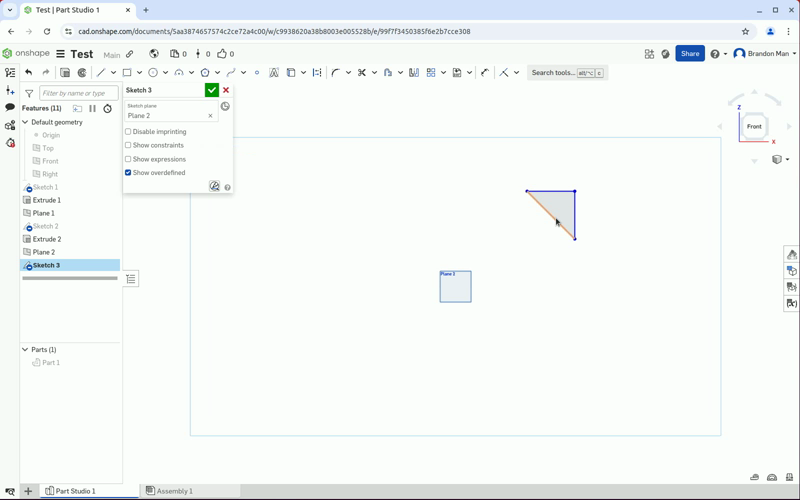
scroll(6)
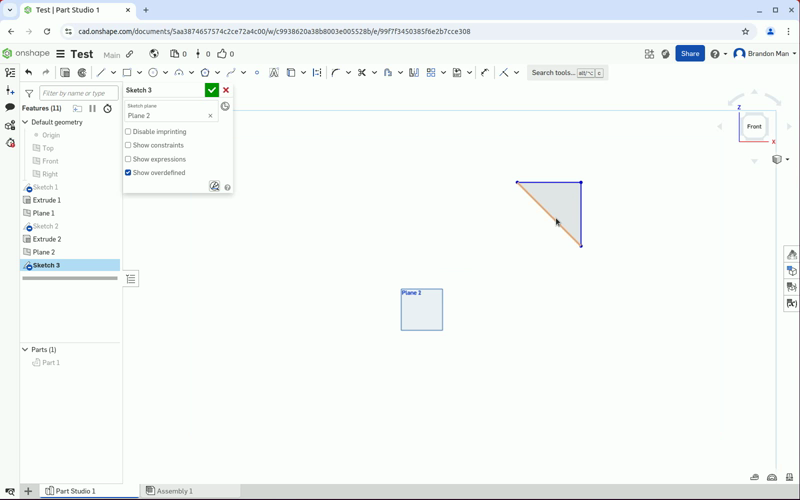
scroll(6)
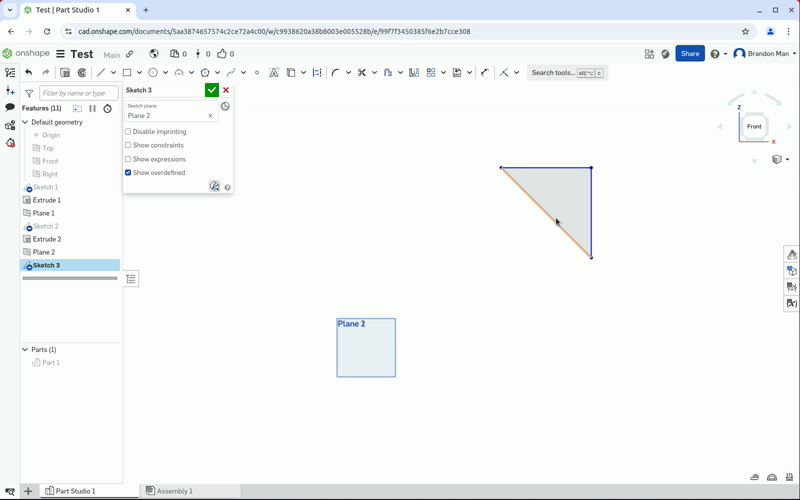
scroll(6)
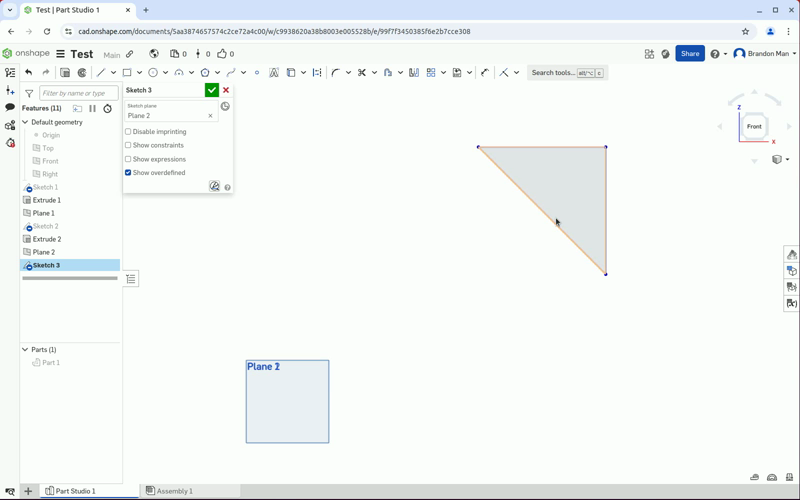
scroll(6)
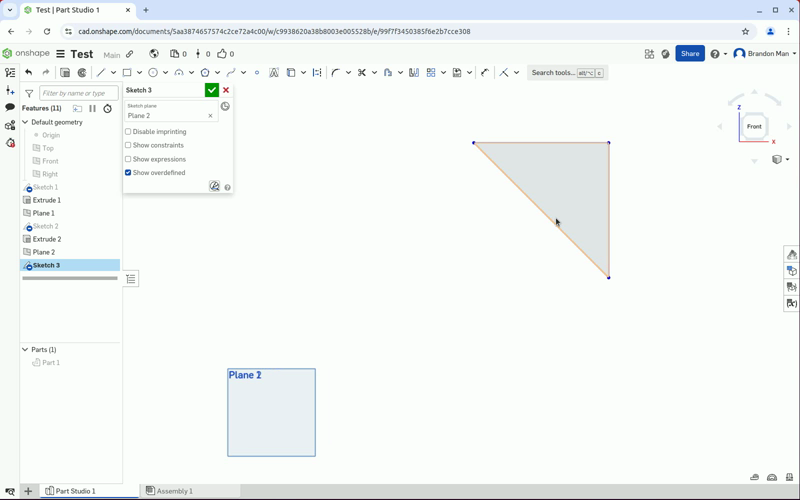
scroll(6)
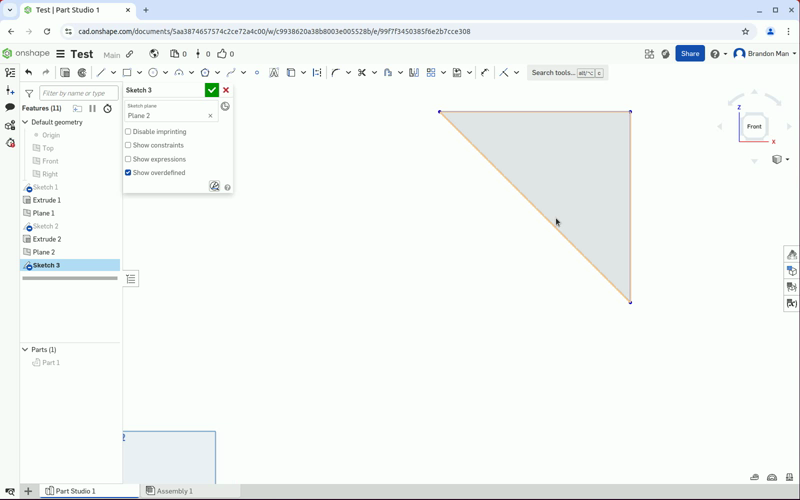
scroll(6)
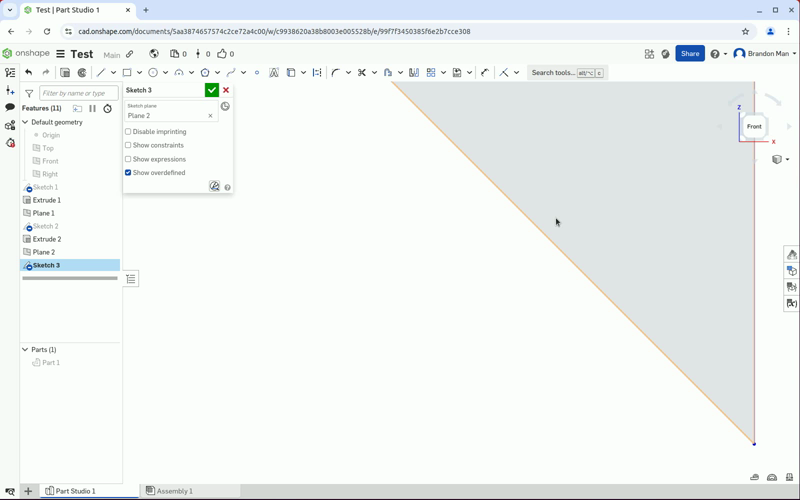
click(556, 217)
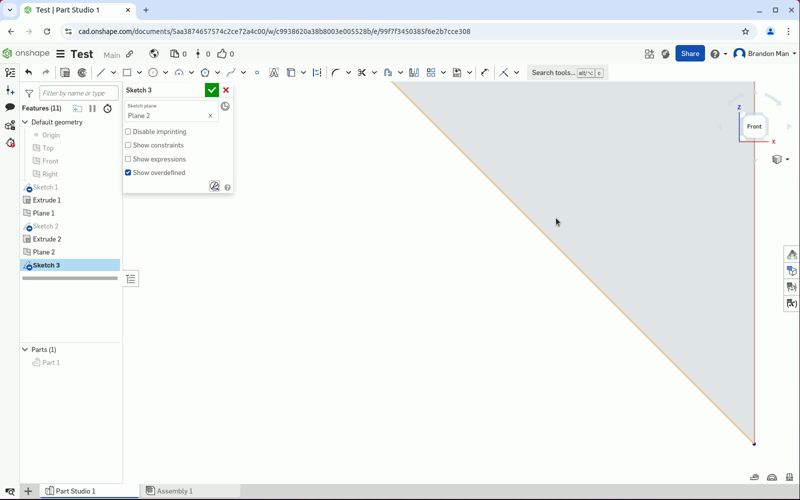
scroll(-6)
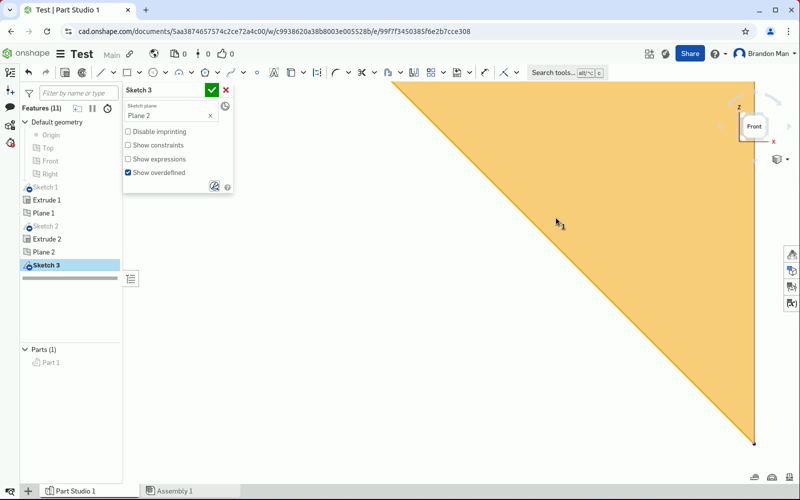
scroll(-6)
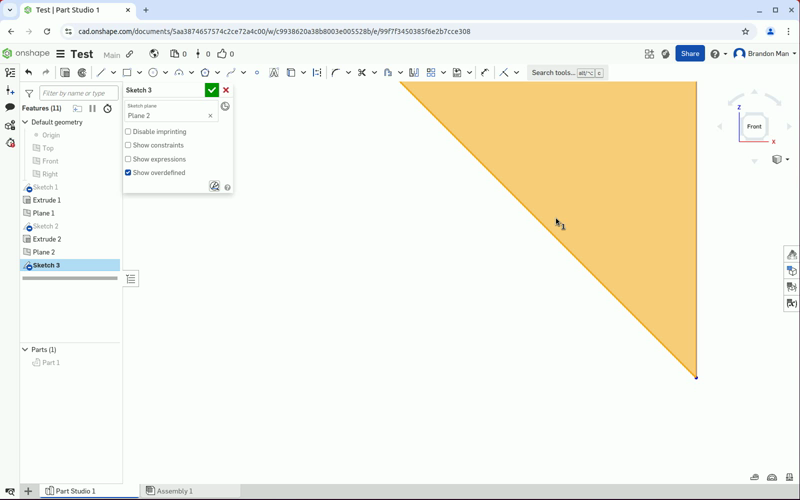
scroll(-6)
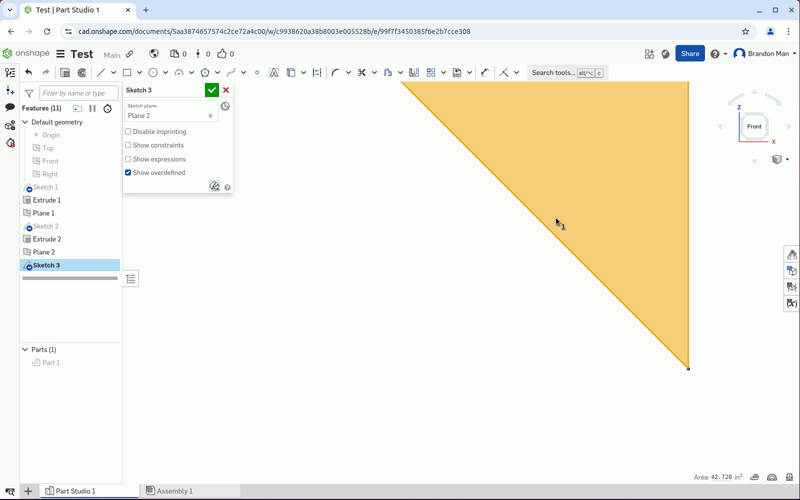
scroll(-6)
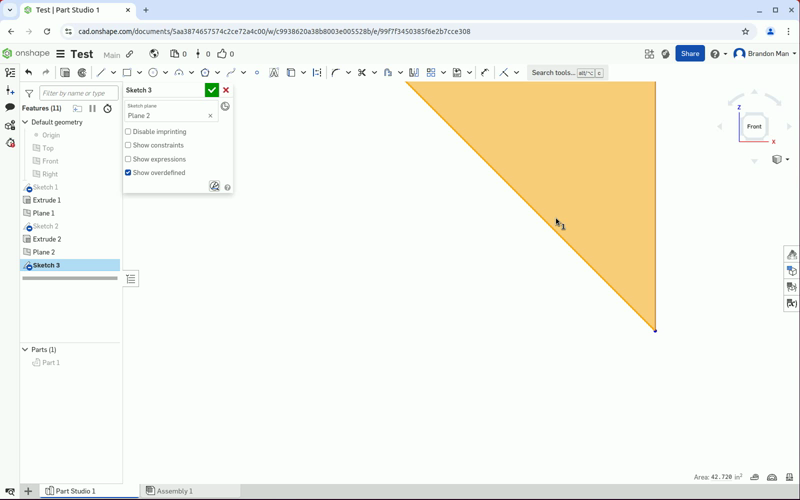
scroll(-6)
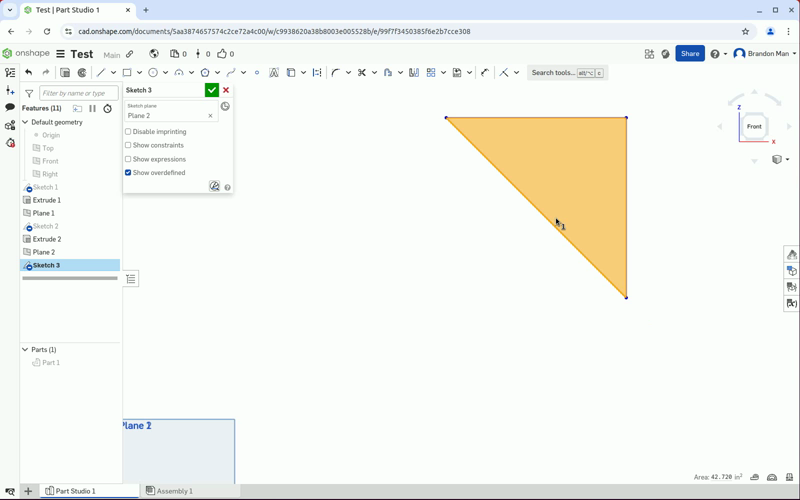
scroll(-6)
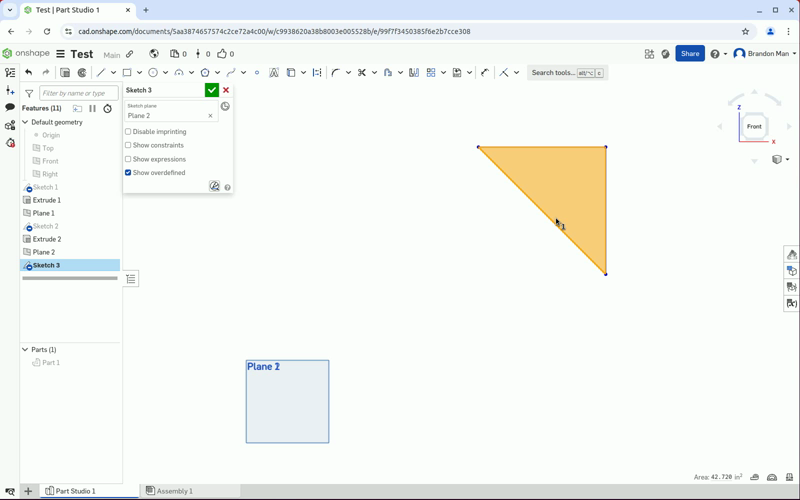
scroll(-6)
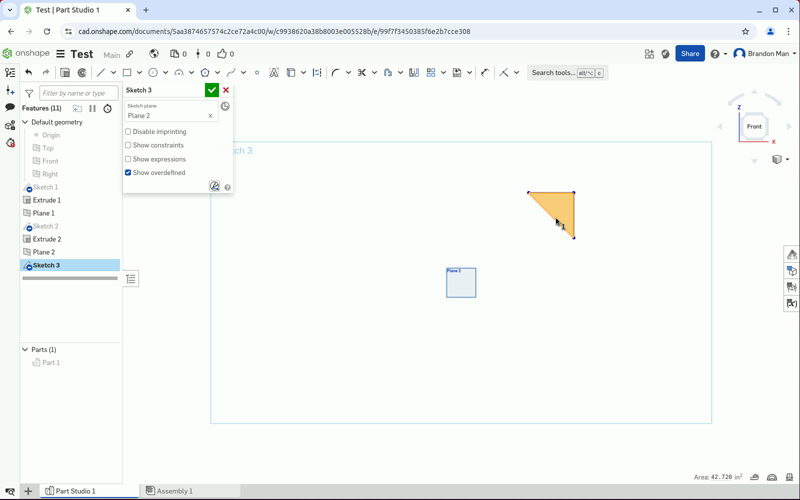
mouse_move(73, 352)
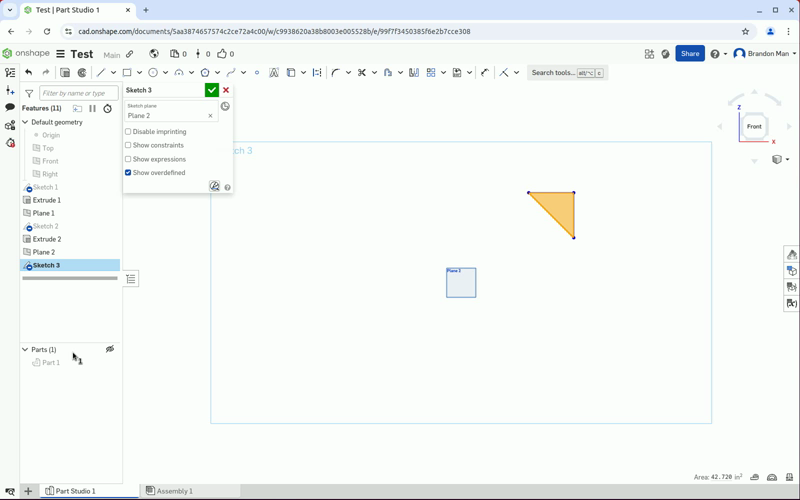
key(shift+y)
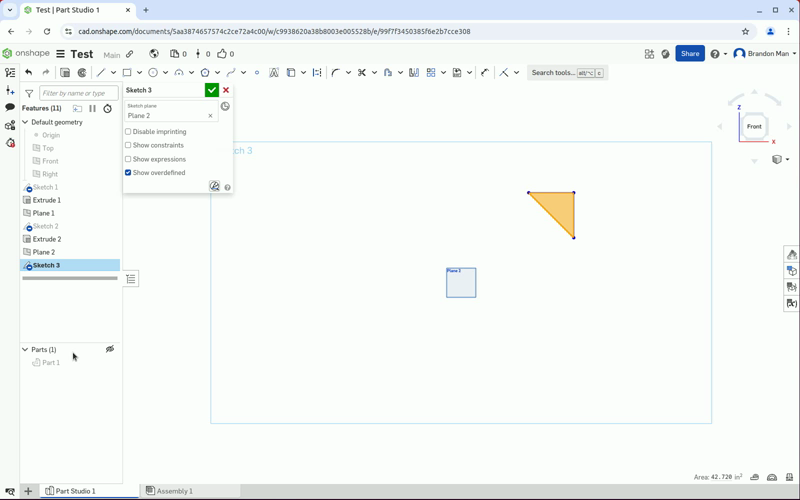
key(shift+e)
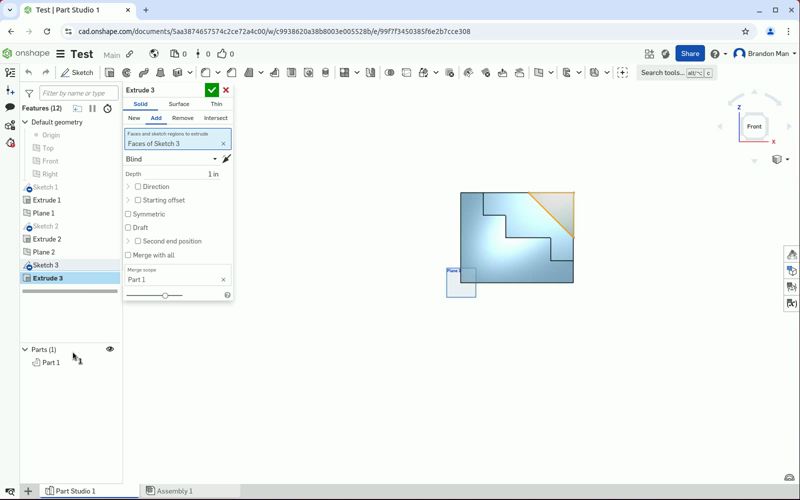
mouse_move(143, 106)
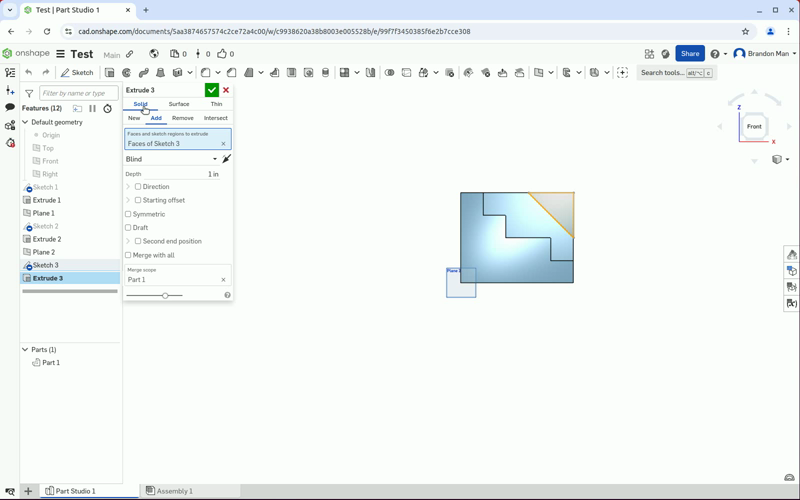
click(143, 106)
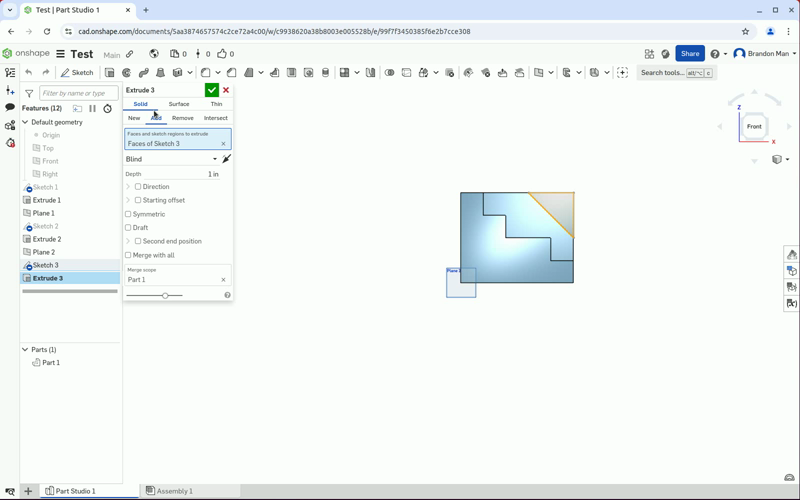
mouse_move(186, 120)
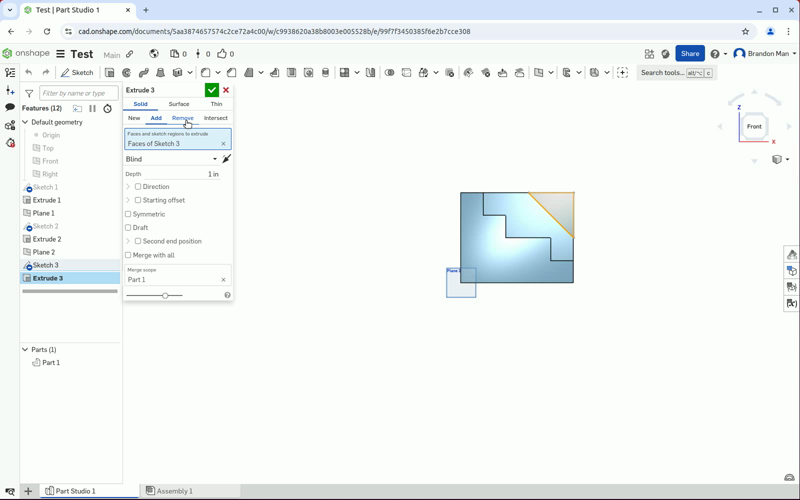
click(186, 120)
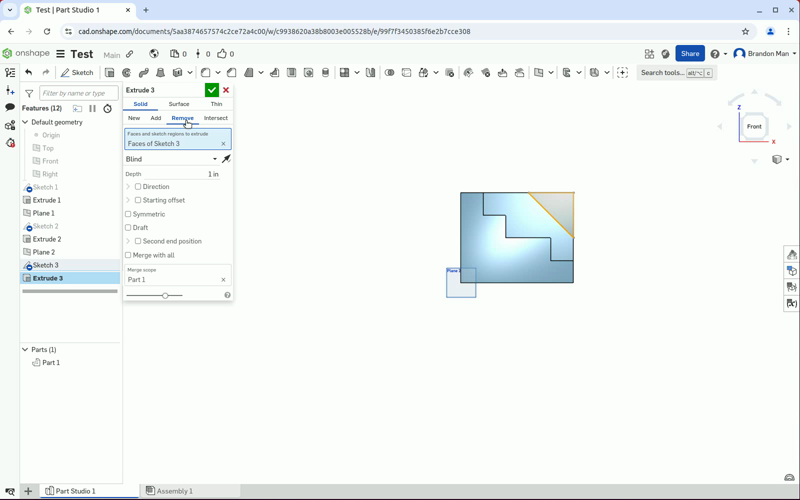
key(tab, 4)
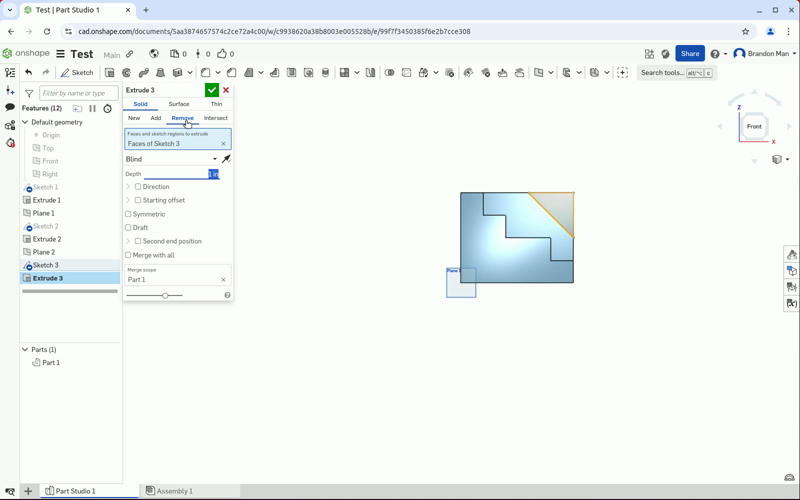
text(4.574)
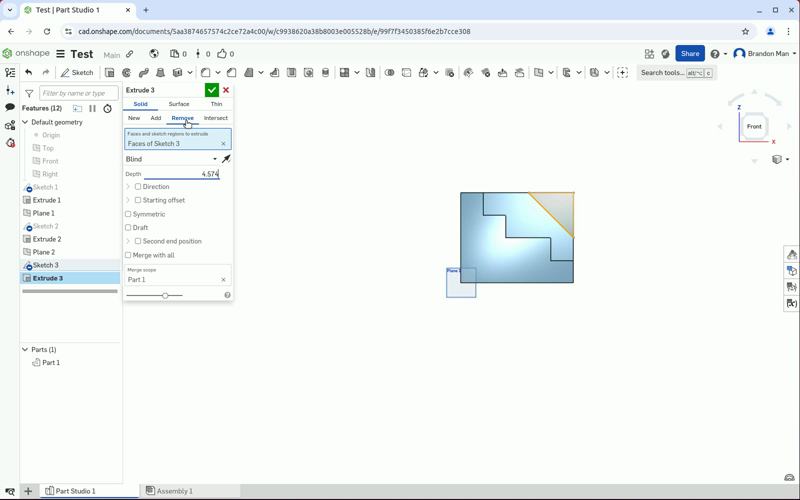
key(tab, 6)
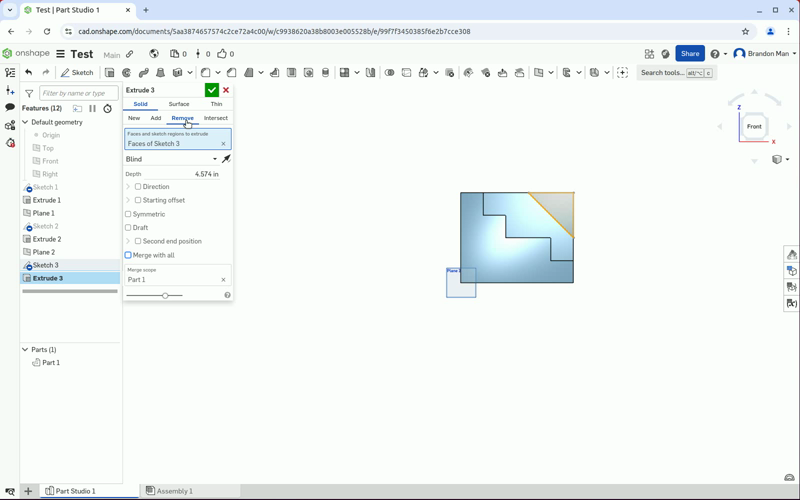
key(space)
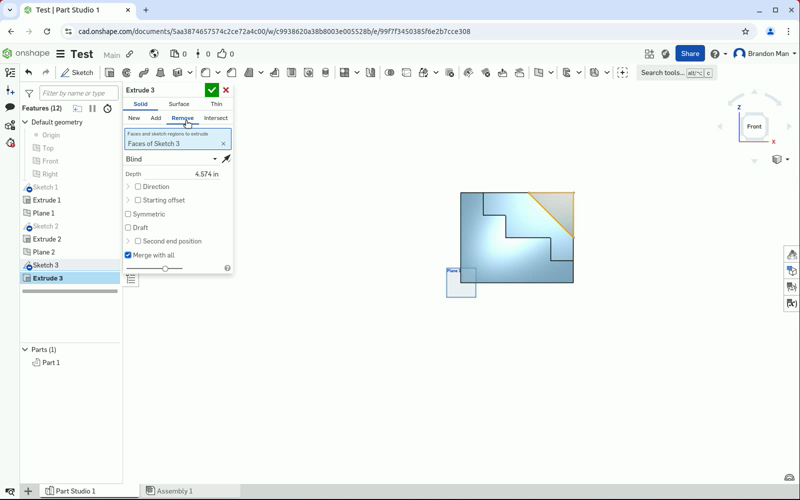
key(enter)
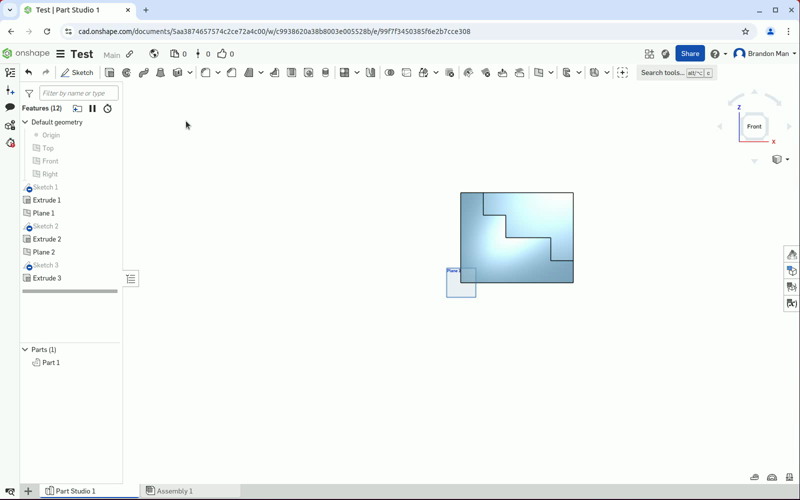
key(shift+h)
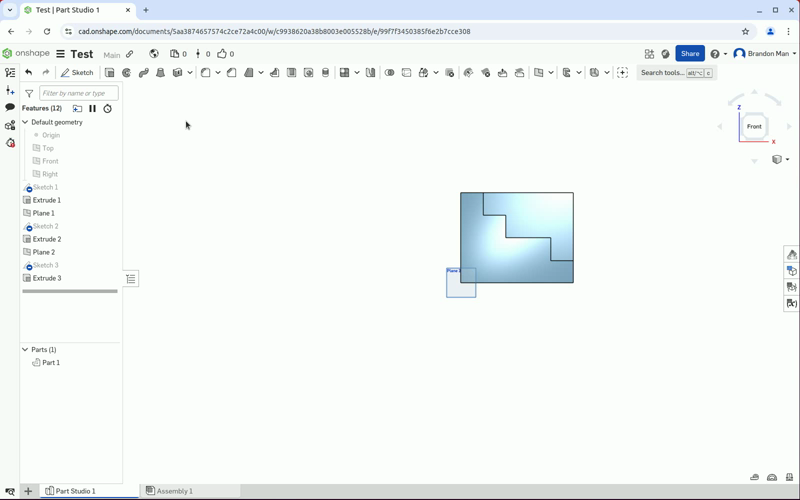
key(shift+h)
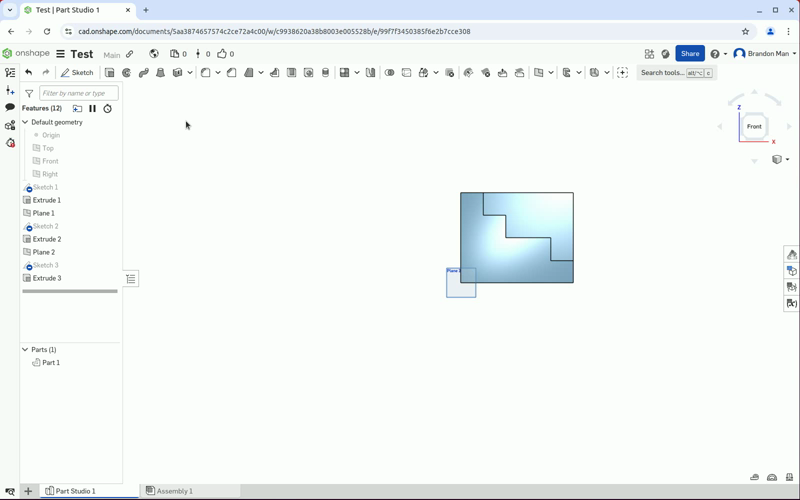
mouse_move(73, 189)
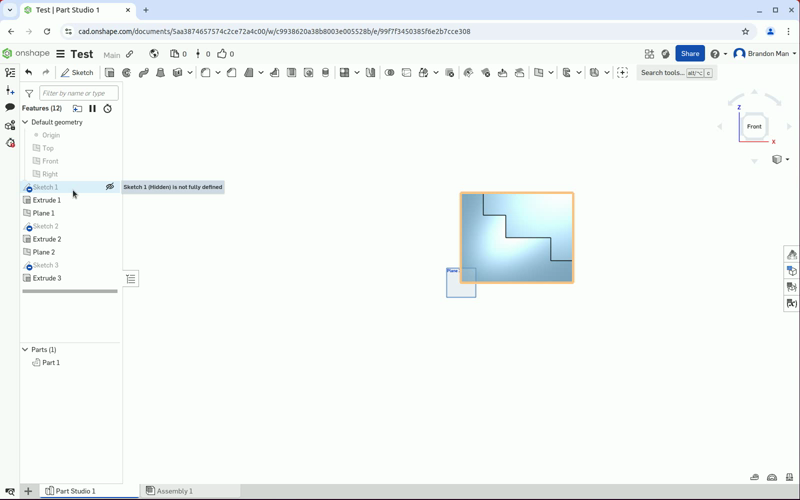
click(73, 189)
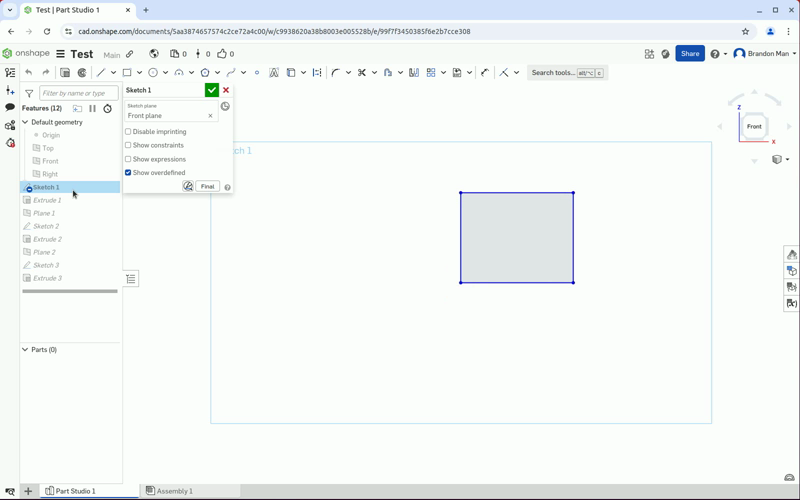
mouse_move(229, 92)
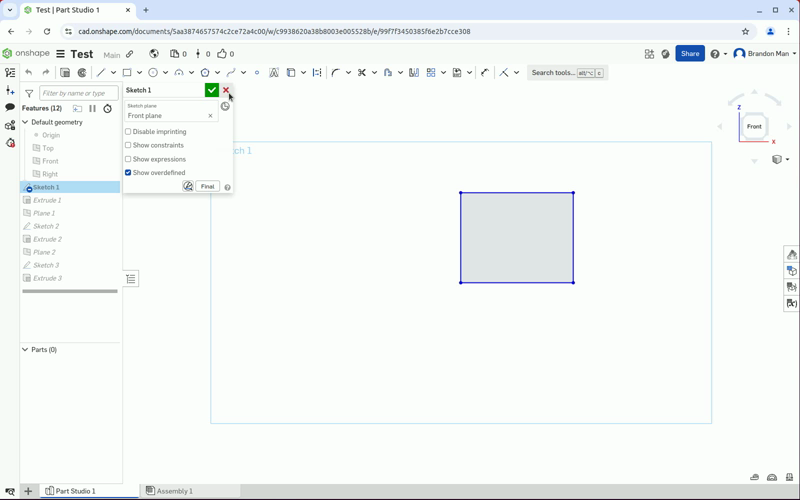
click(229, 92)
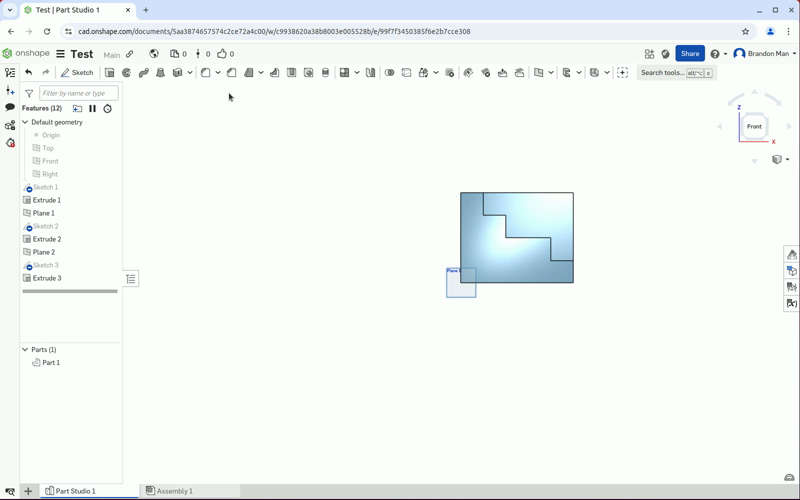
mouse_move(73, 352)
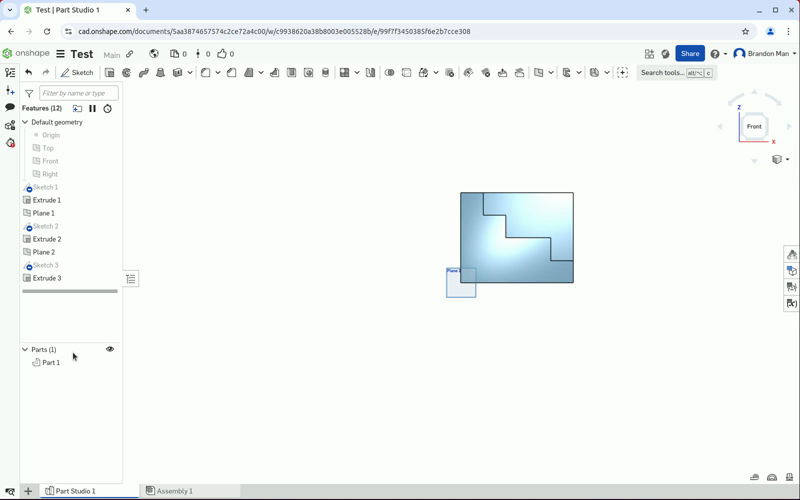
key(y)
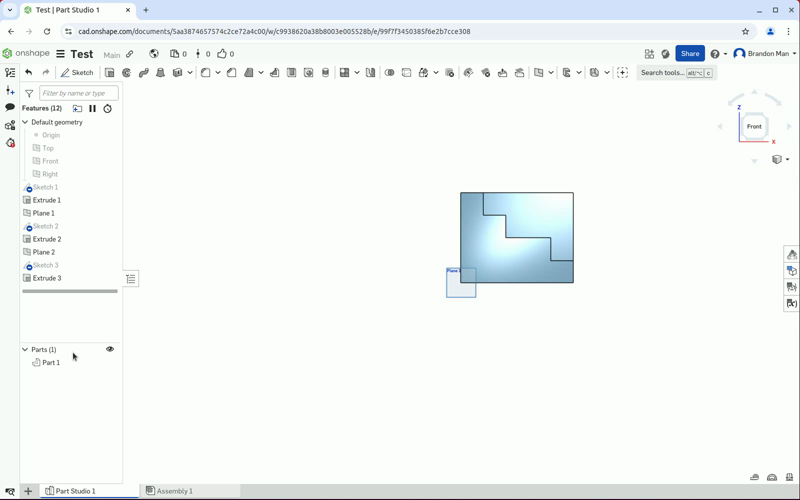
key(shift+p)
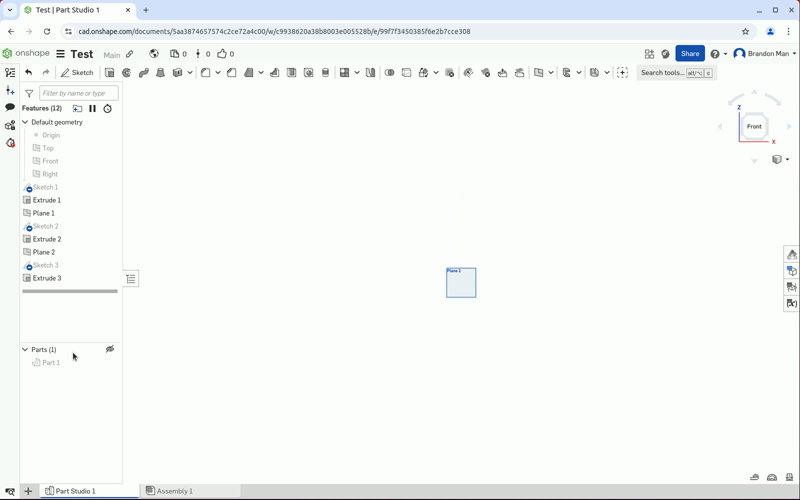
key(space)
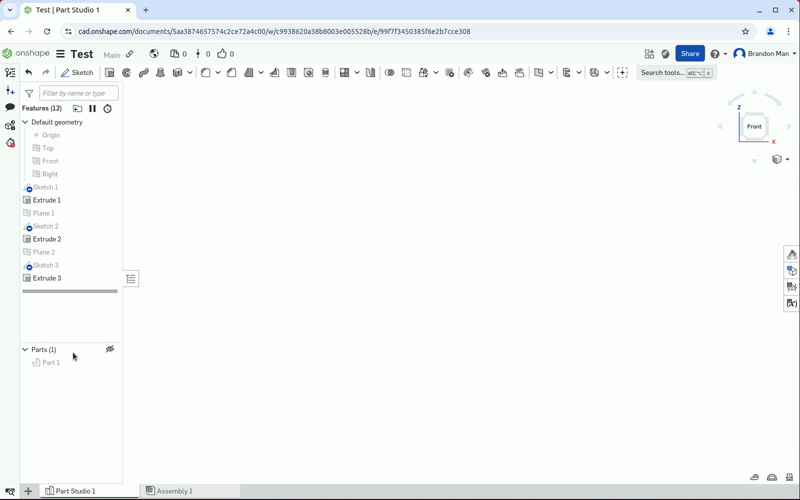
key_down(shift)
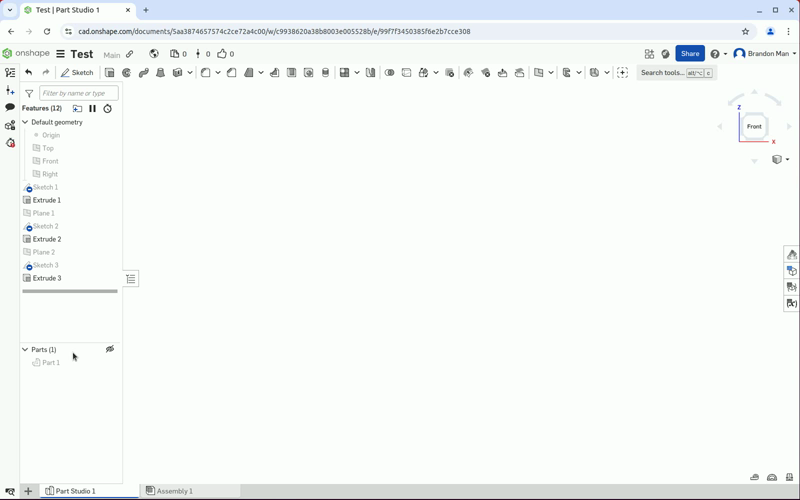
key(down)
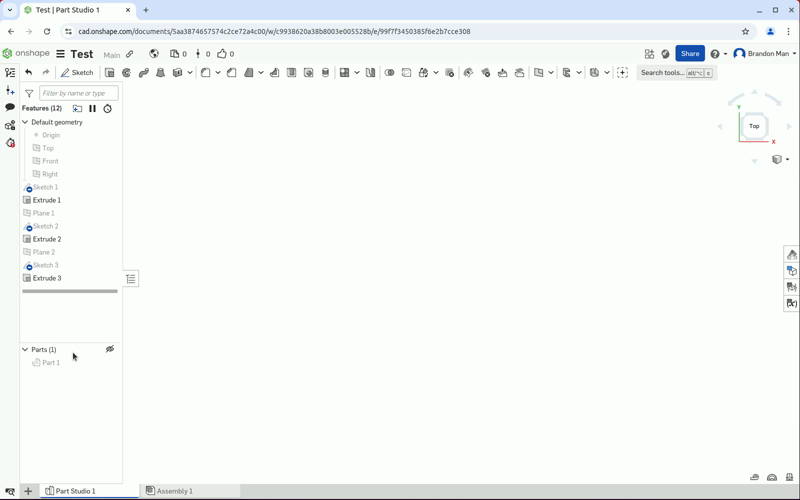
key_up(shift)
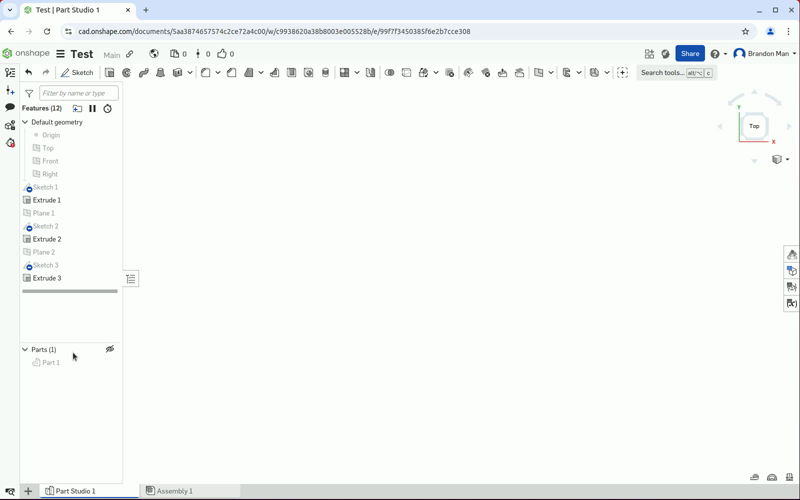
mouse_move(73, 352)
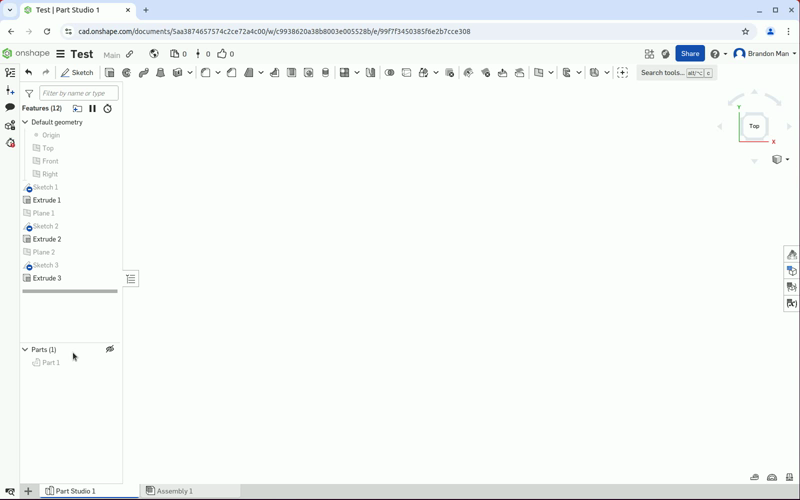
key(shift+y)
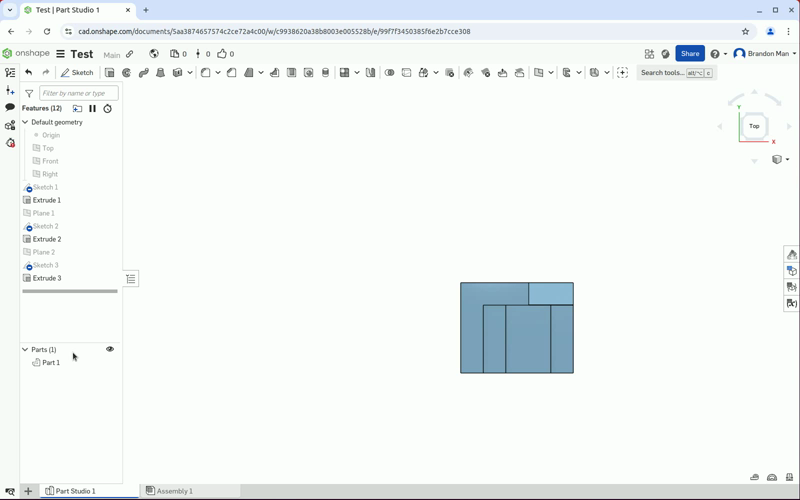
mouse_move(541, 75)
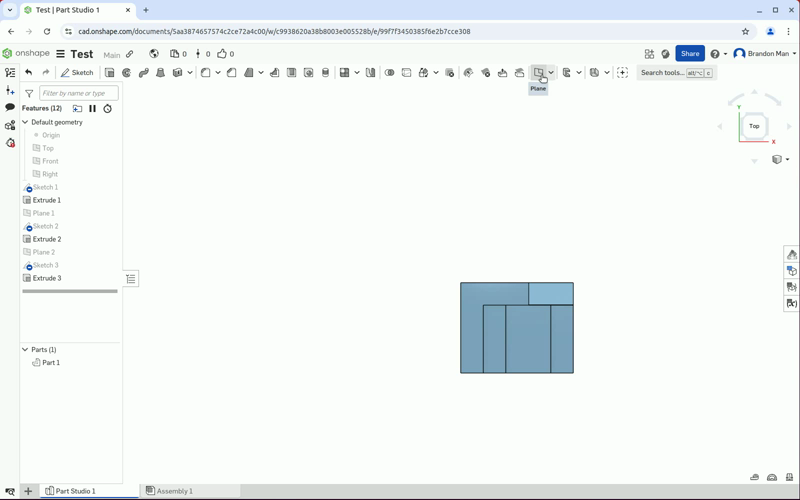
click(541, 75)
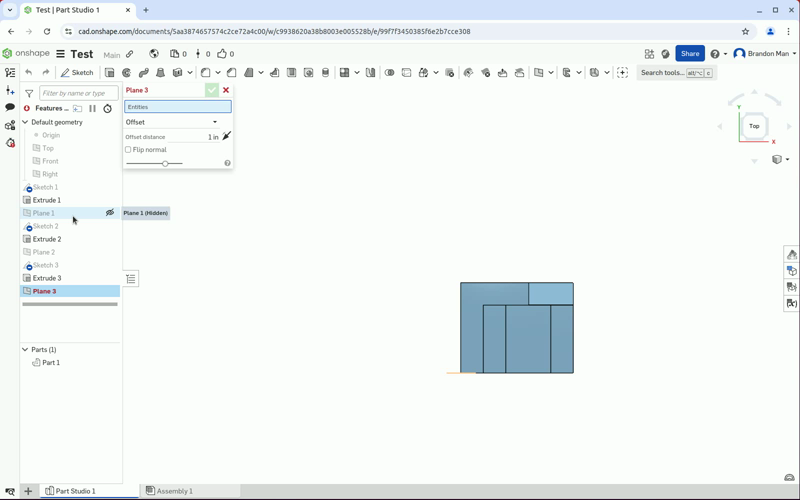
scroll(3)
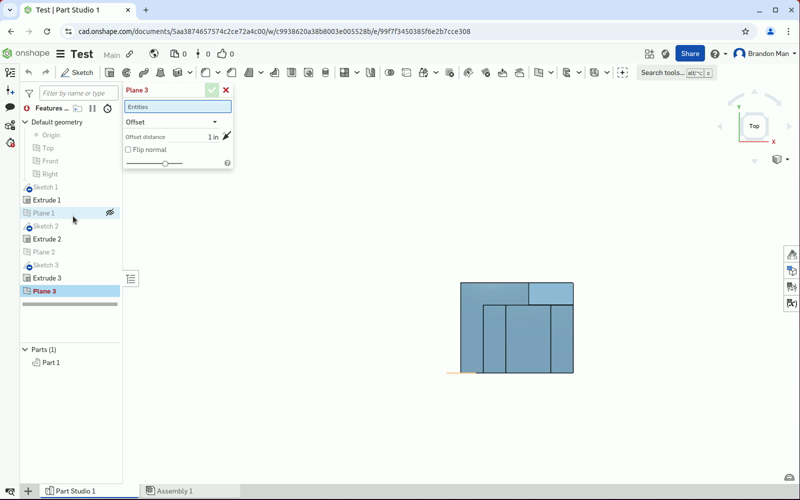
mouse_move(73, 150)
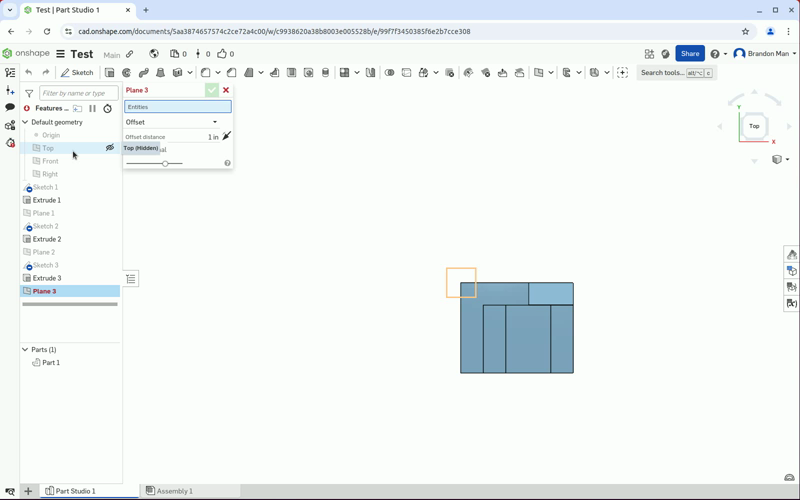
click(73, 150)
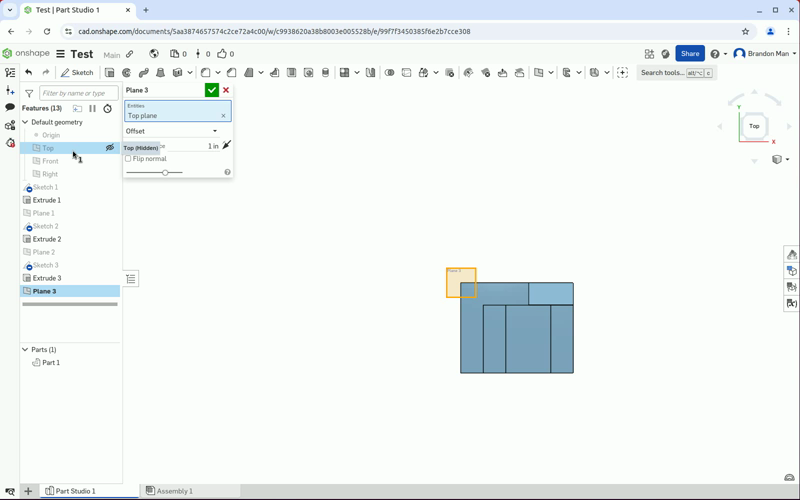
key(tab, 2)
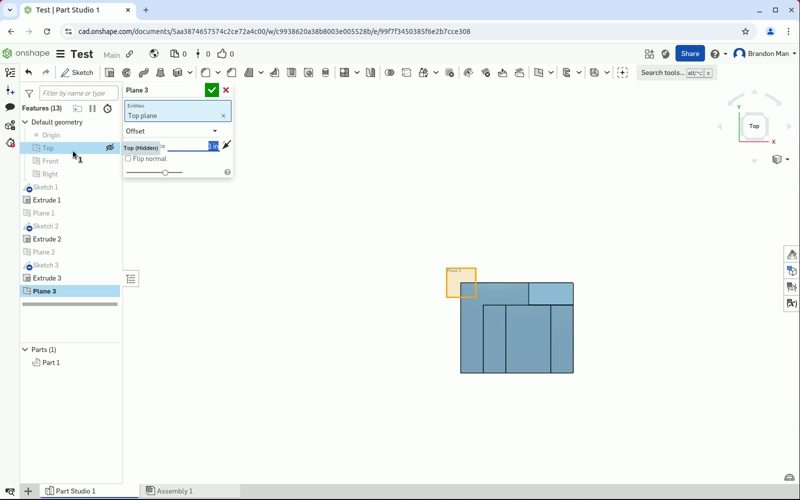
text(9.151)
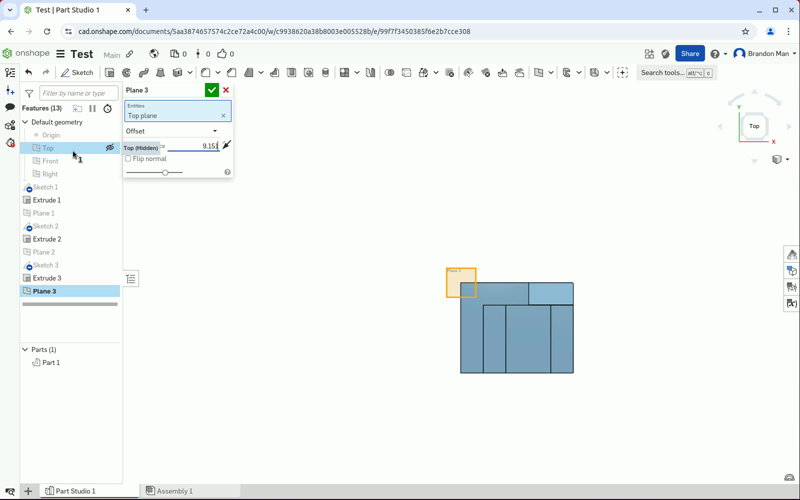
key(enter, 2)
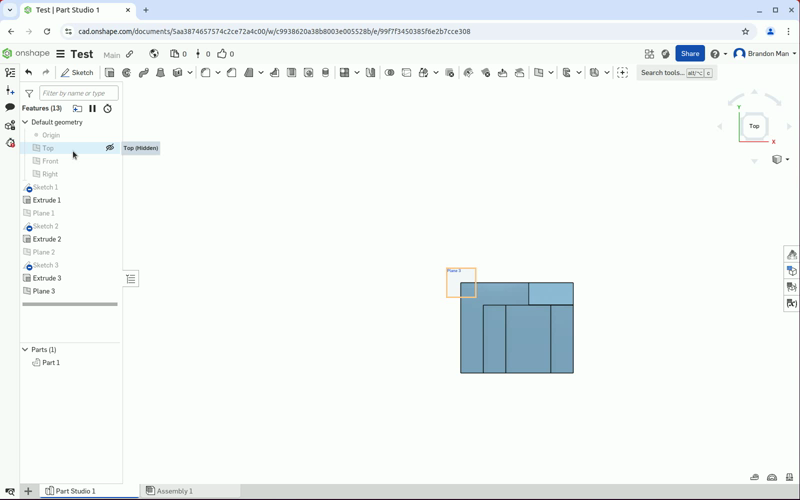
key(shift+s)
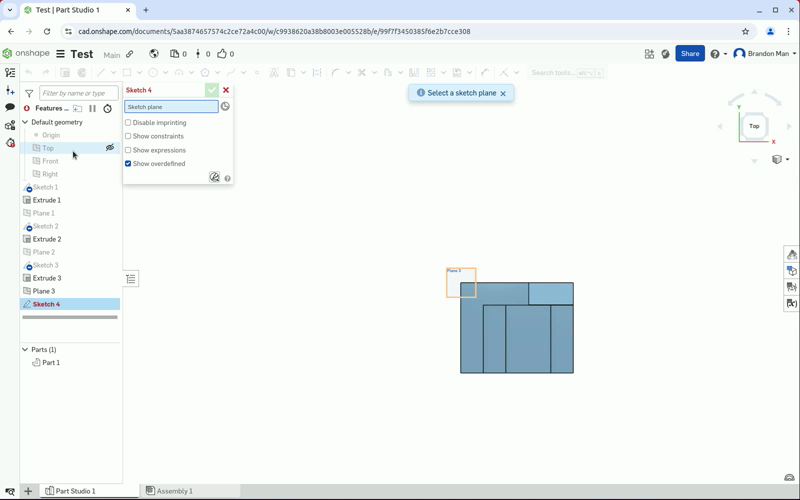
mouse_move(73, 293)
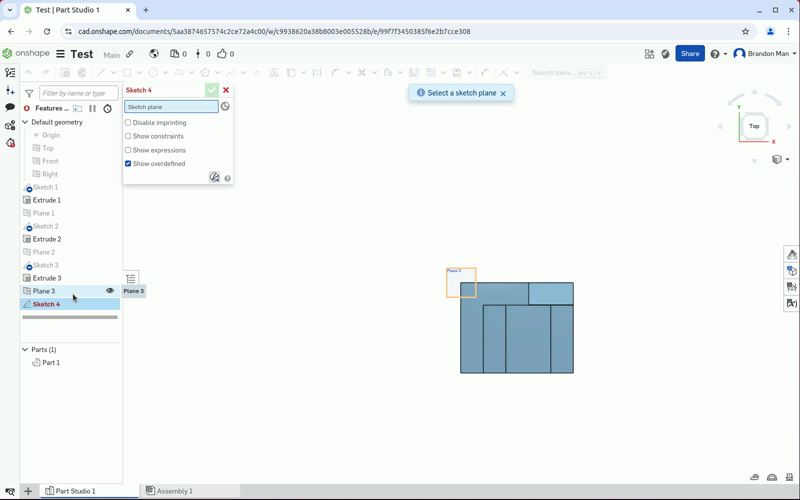
click(73, 293)
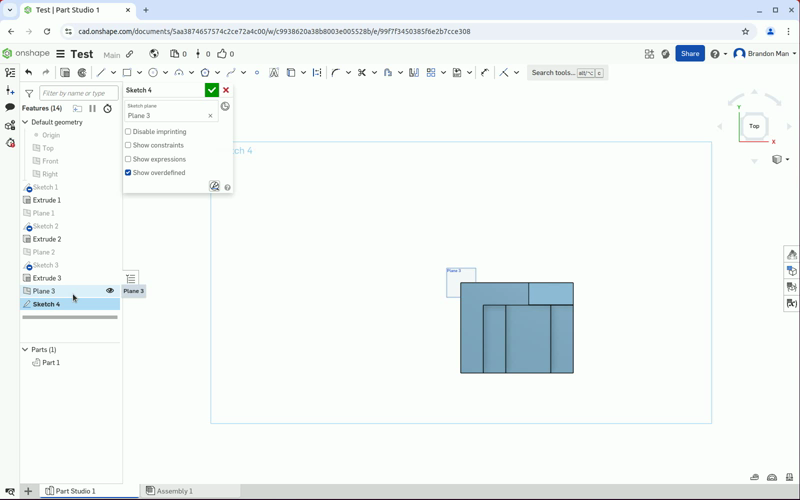
mouse_move(73, 352)
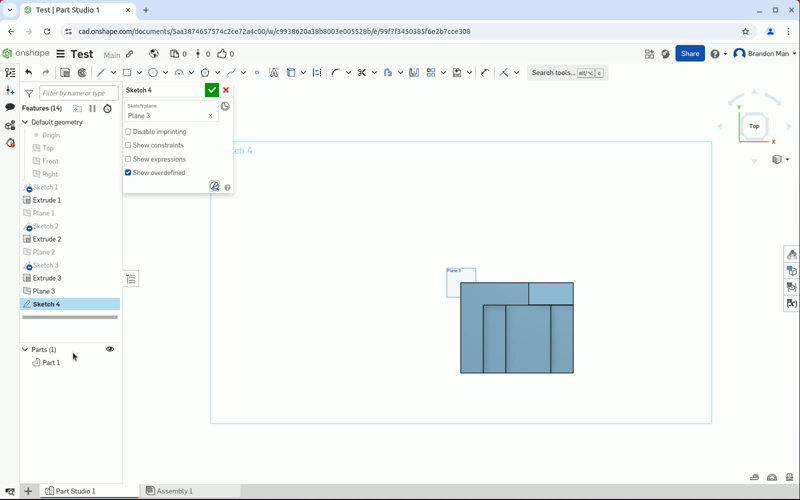
key(y)
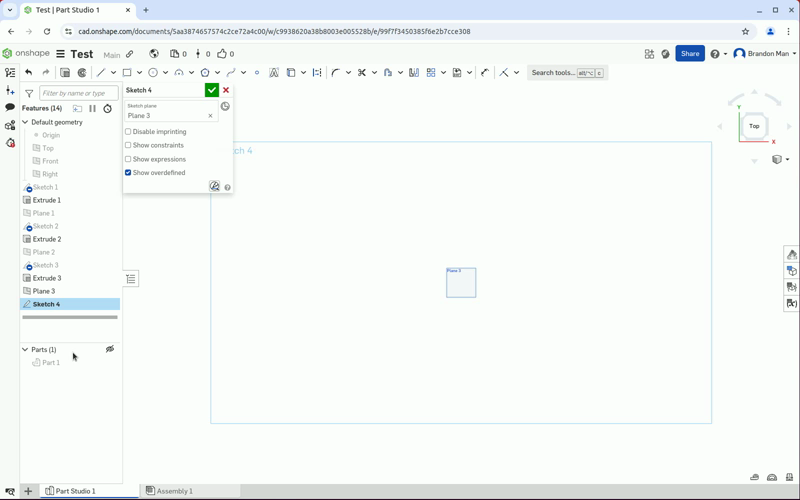
key(l)
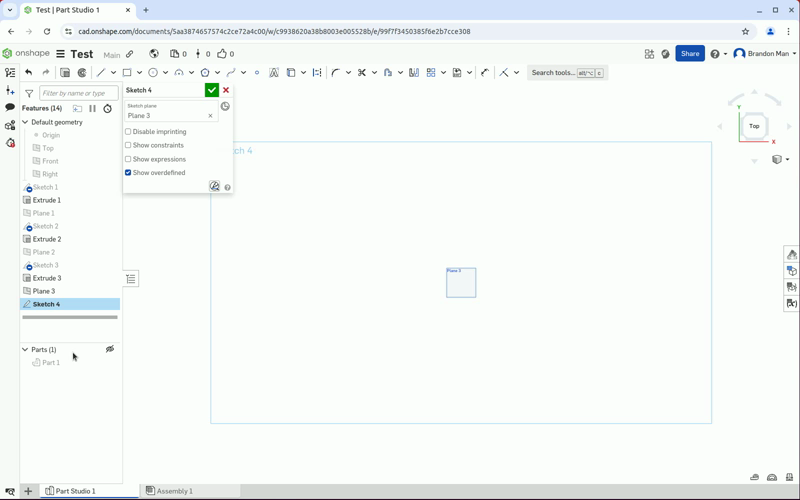
key_down(shift)
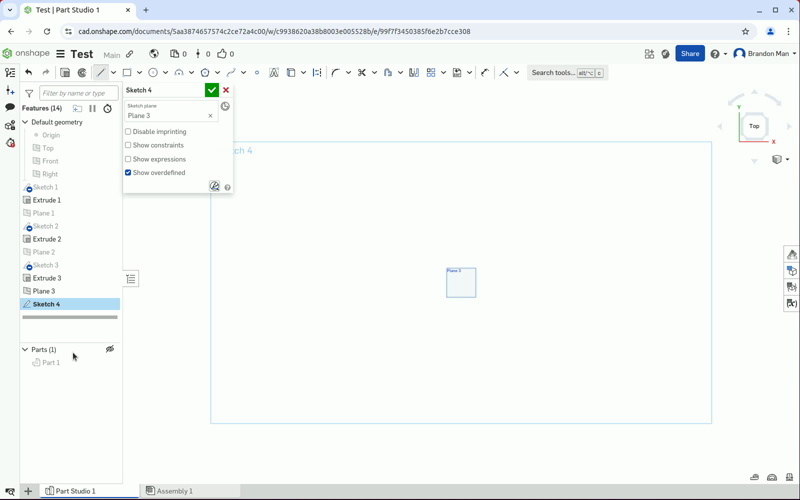
mouse_move(528, 373)
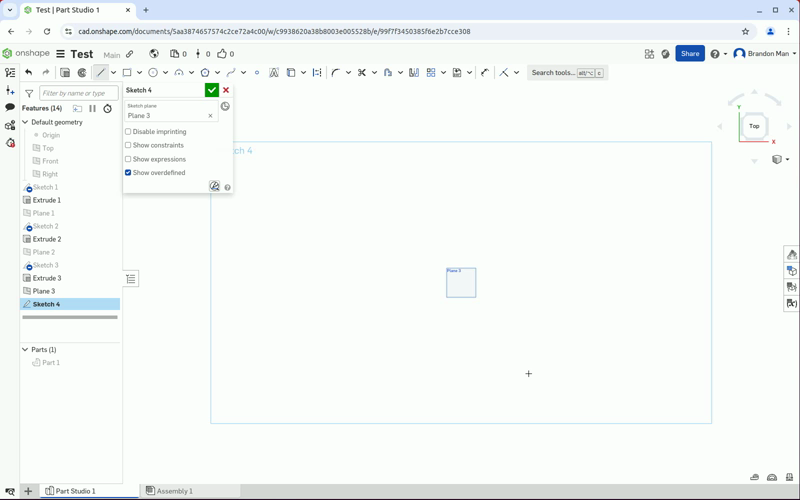
click(528, 373)
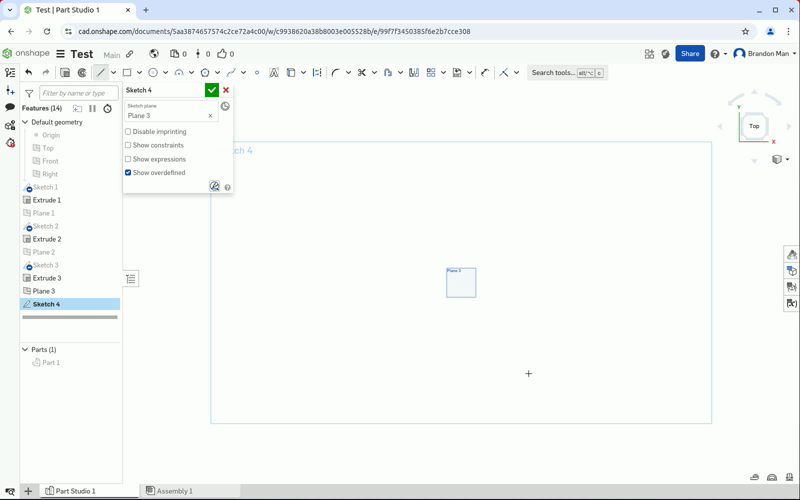
key_up(shift)
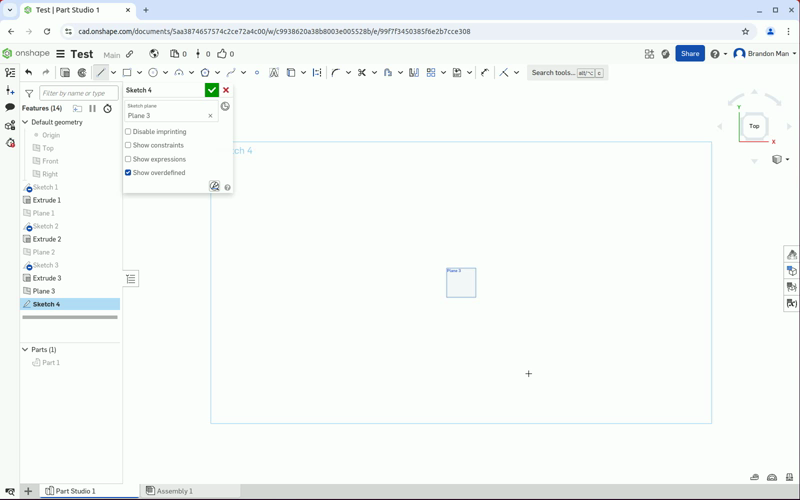
key_down(shift)
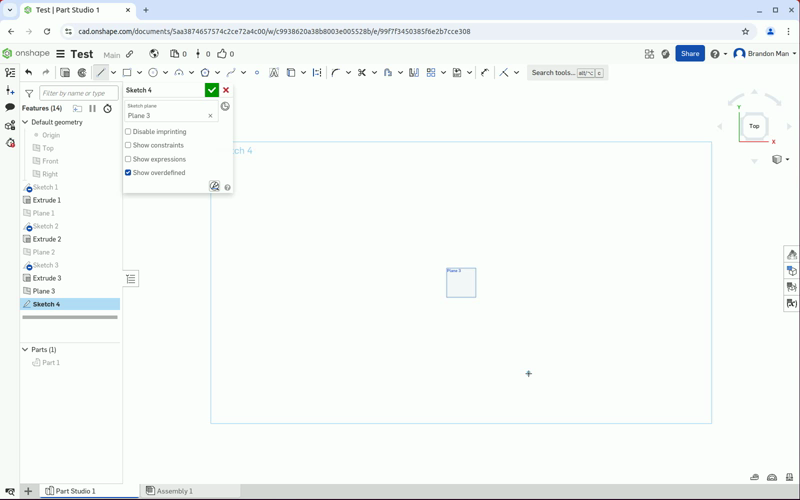
mouse_move(558, 373)
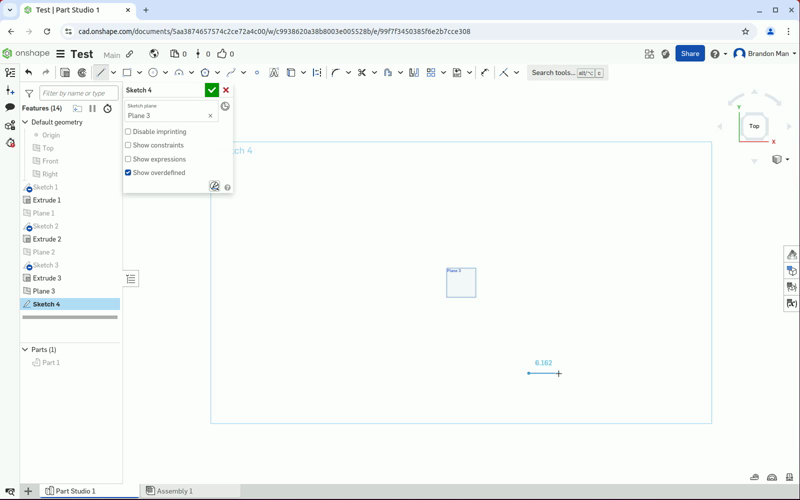
mouse_move(551, 373)
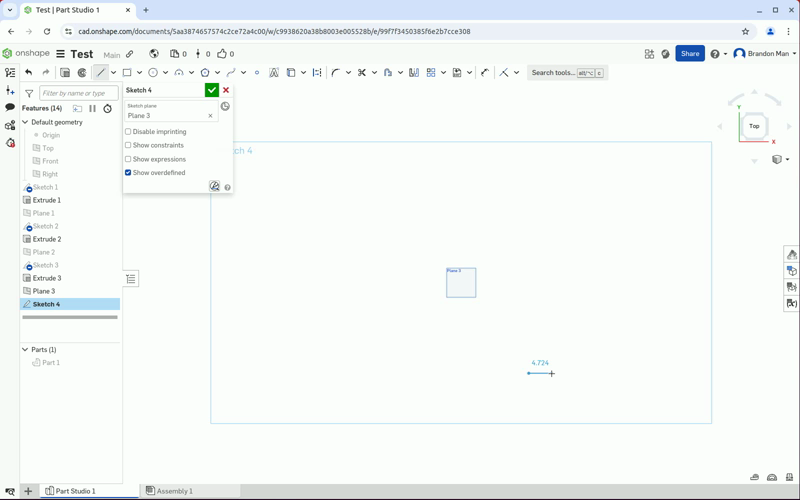
click(551, 373)
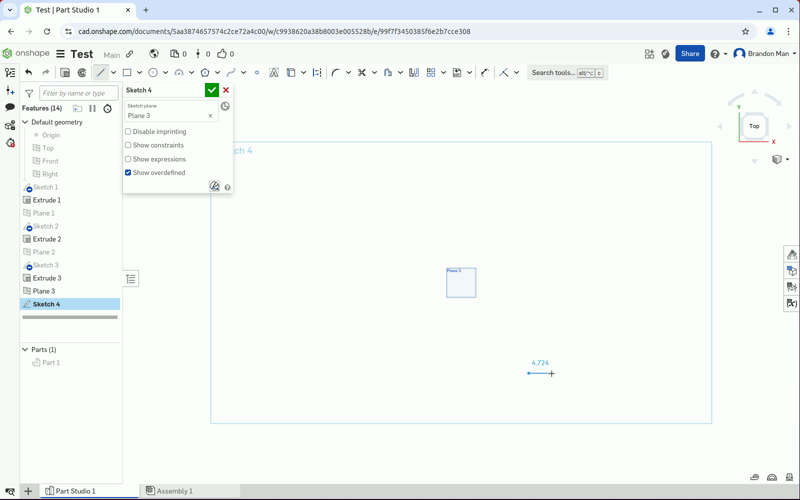
key_up(shift)
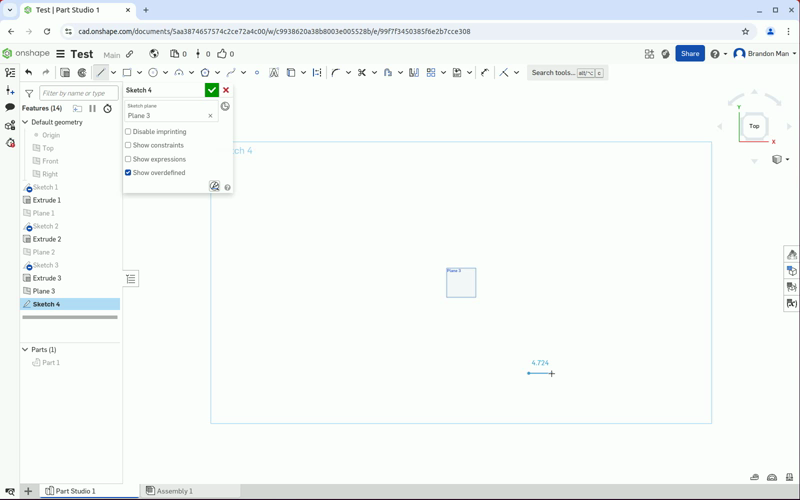
key_down(shift)
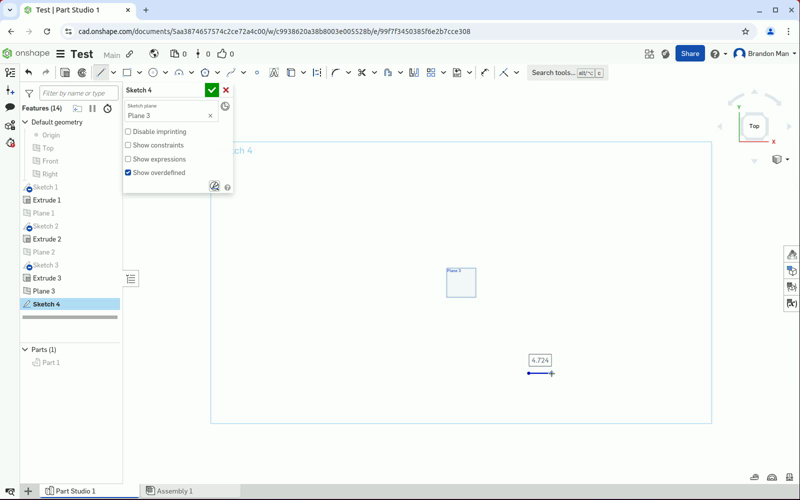
mouse_move(551, 304)
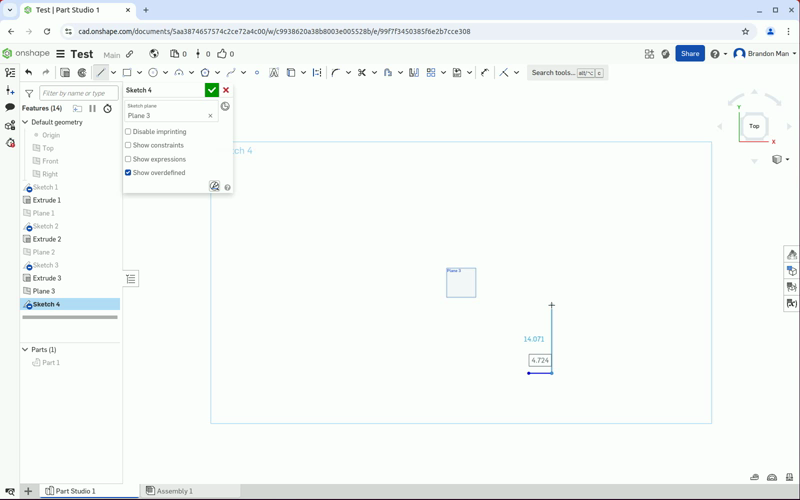
click(551, 304)
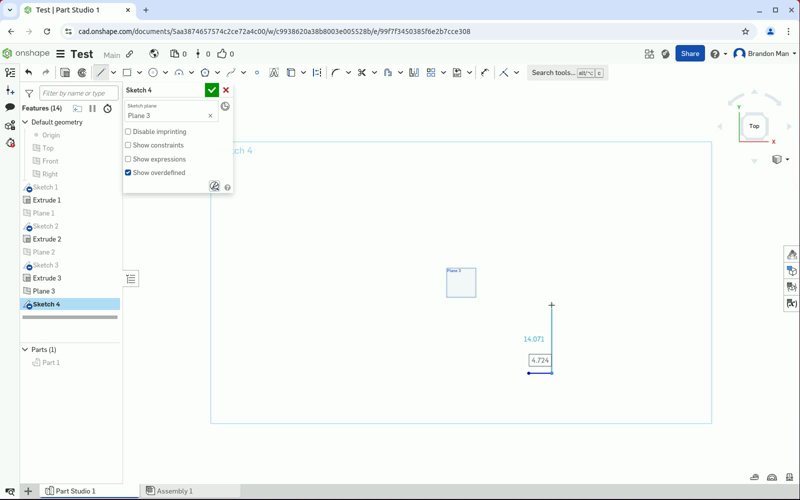
key_up(shift)
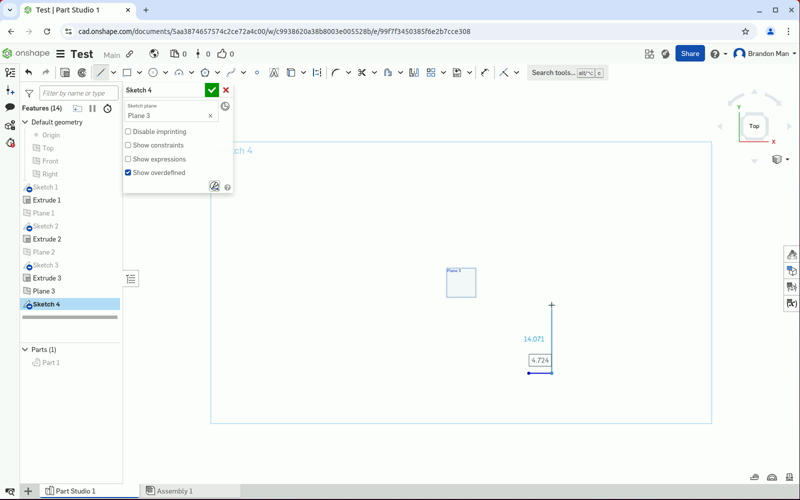
key_down(shift)
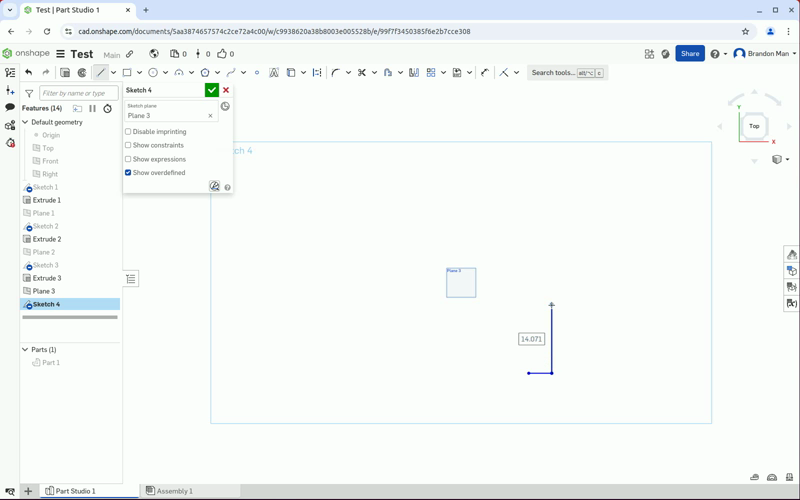
mouse_move(528, 373)
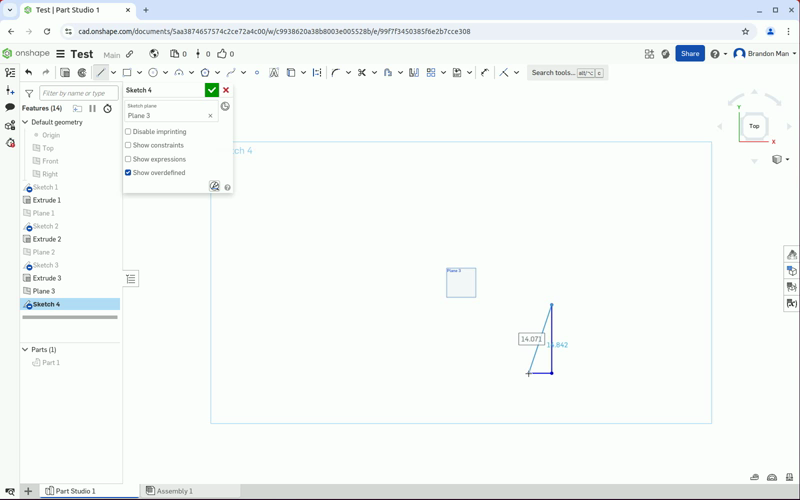
key_up(shift)
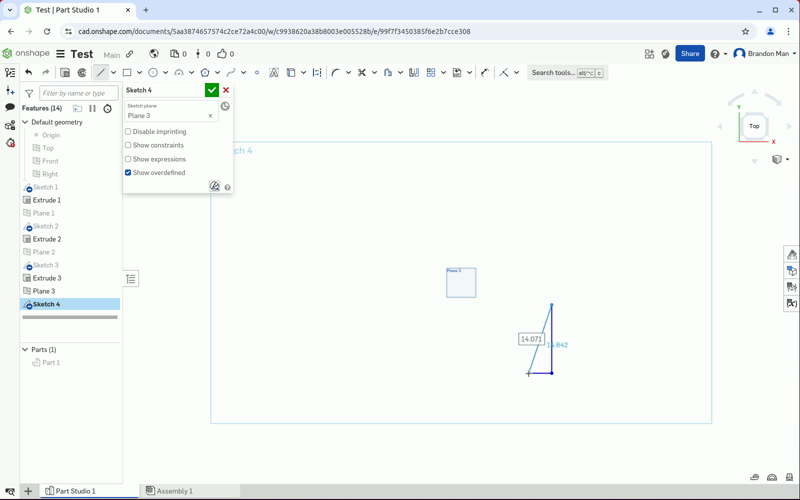
click(528, 373)
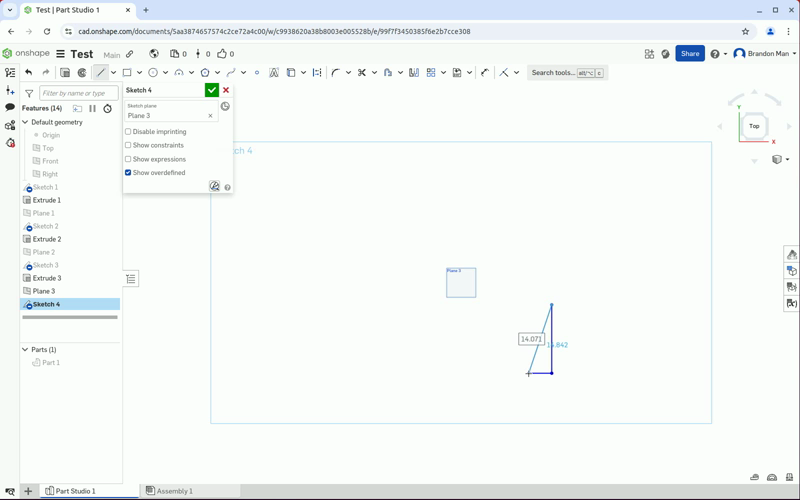
key(esc)
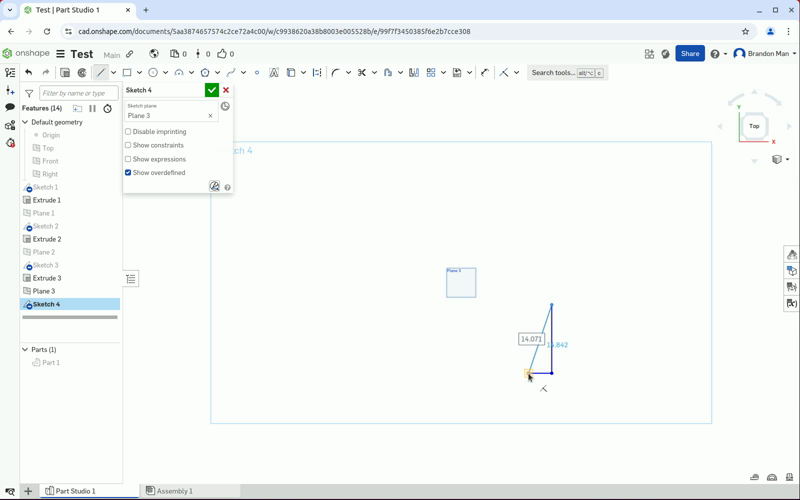
mouse_move(547, 341)
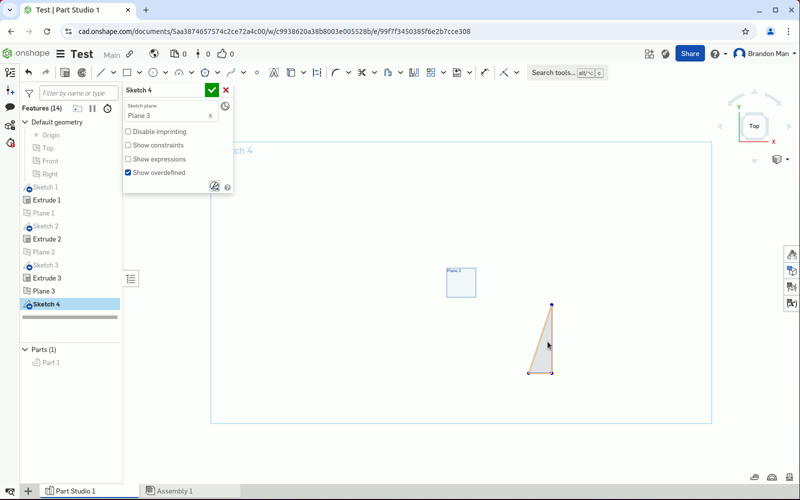
scroll(6)
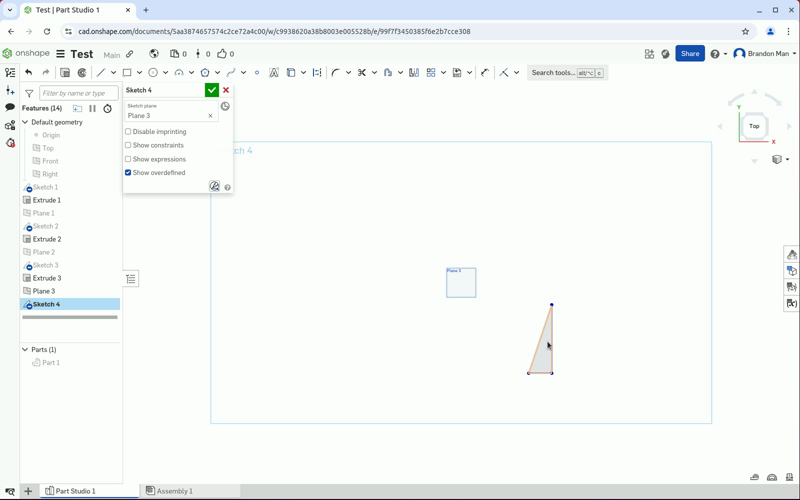
scroll(6)
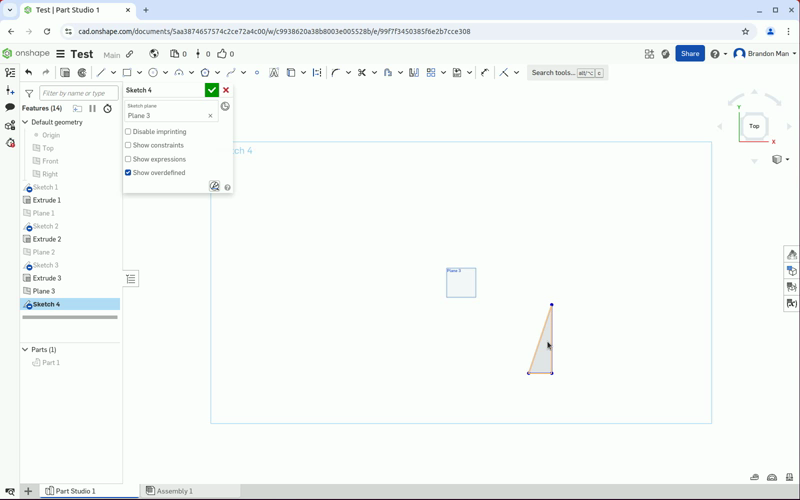
scroll(6)
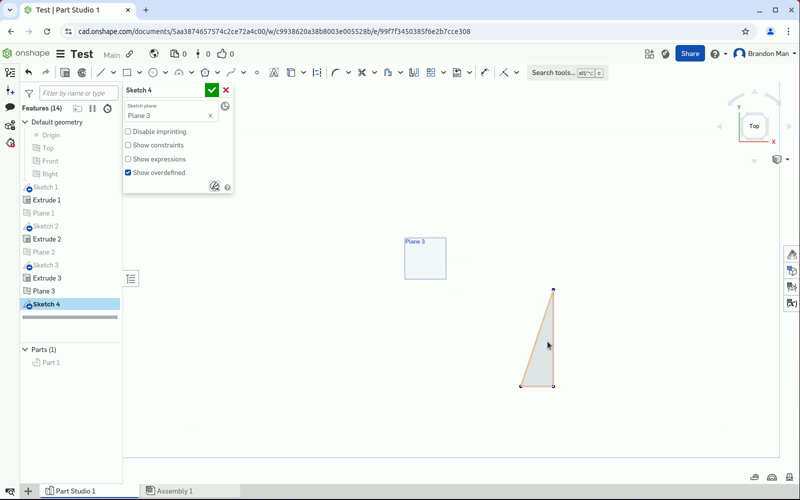
scroll(6)
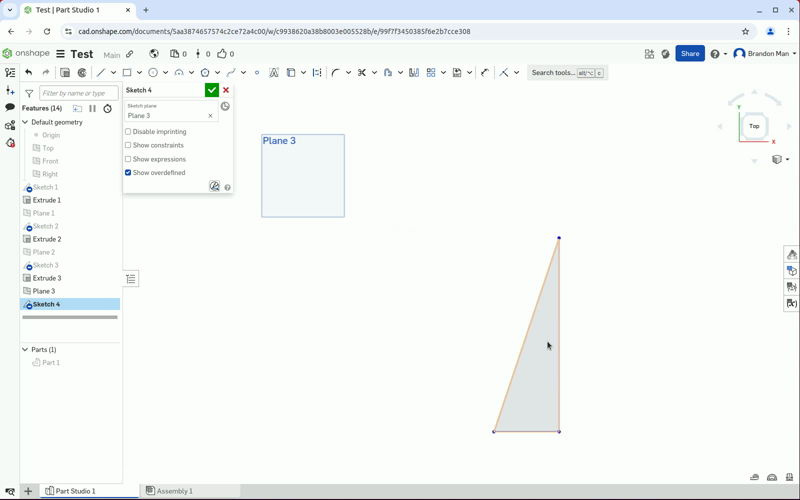
scroll(6)
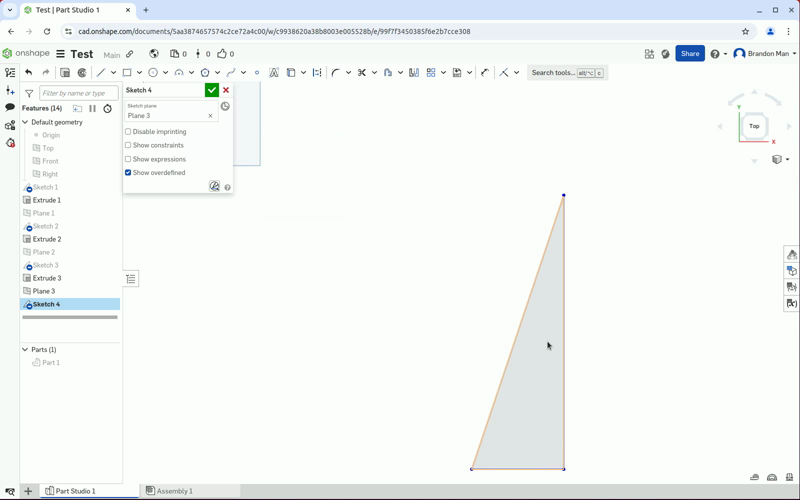
scroll(6)
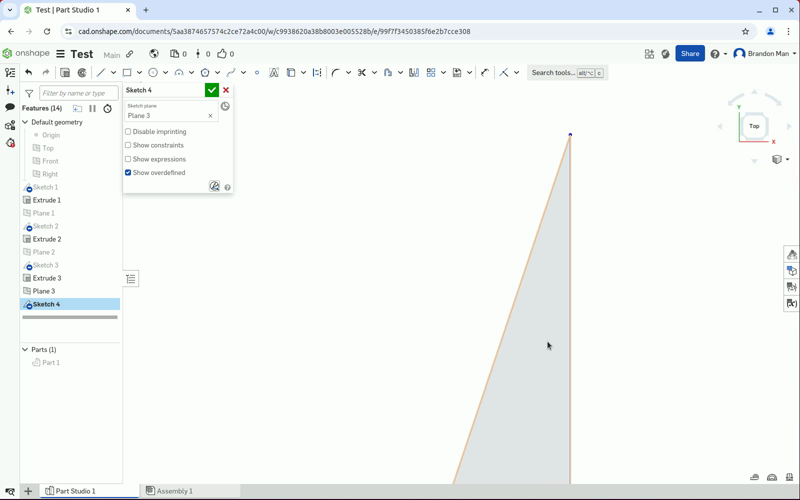
scroll(6)
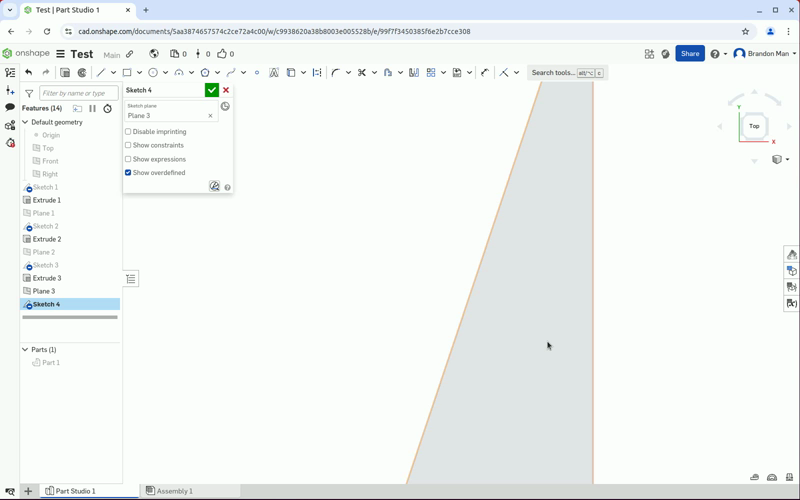
click(547, 341)
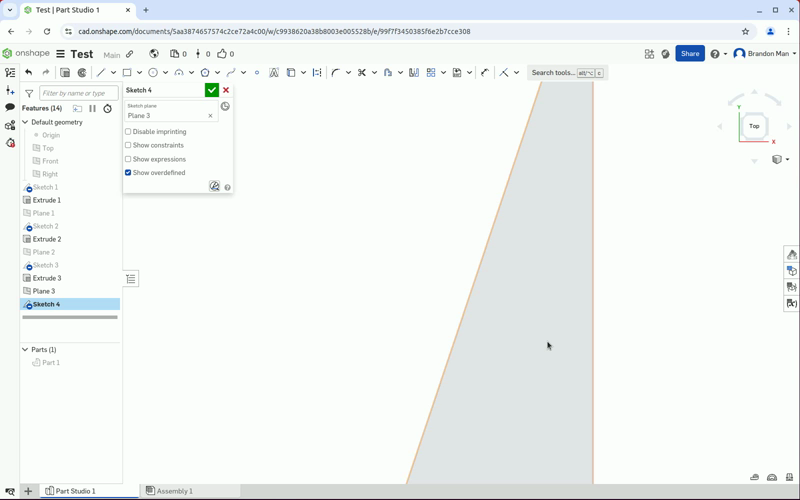
scroll(-6)
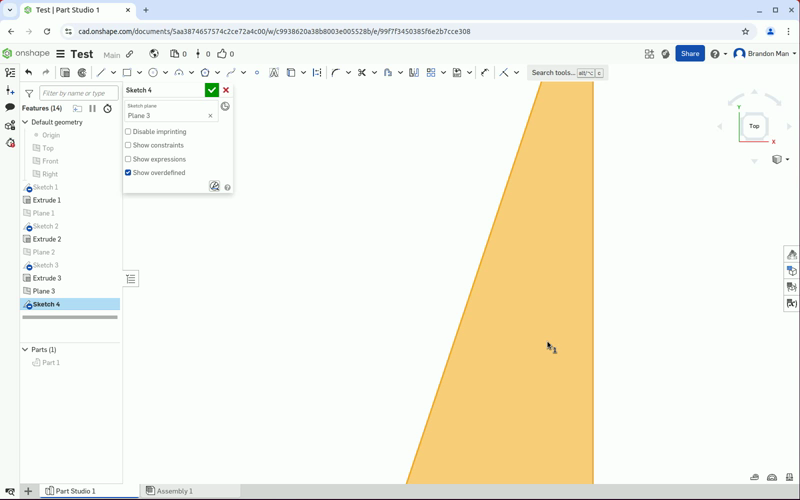
scroll(-6)
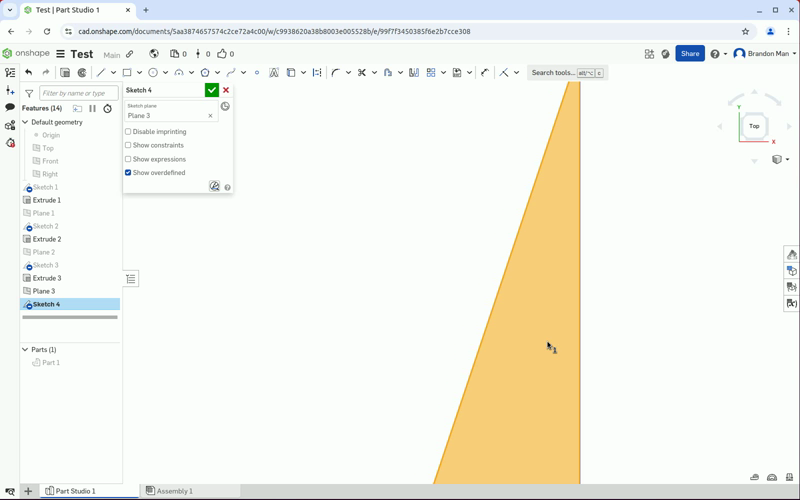
scroll(-6)
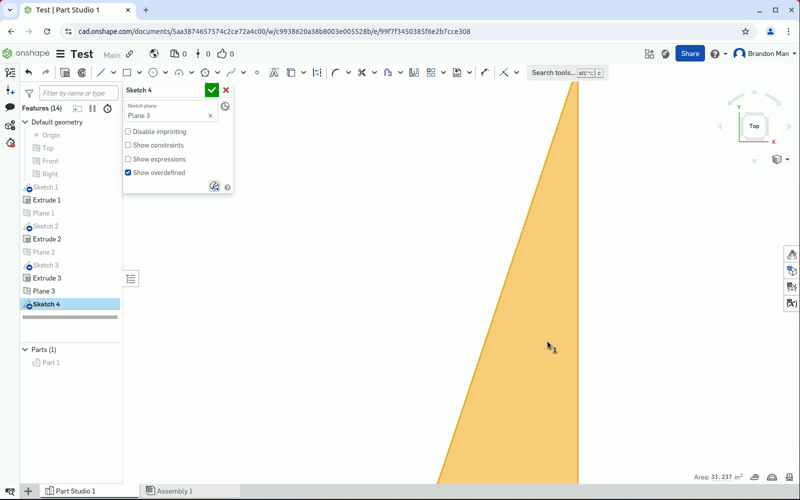
scroll(-6)
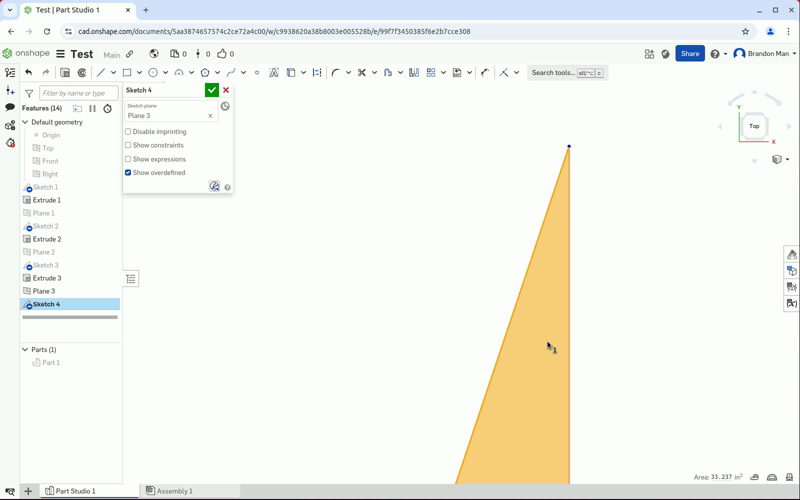
scroll(-6)
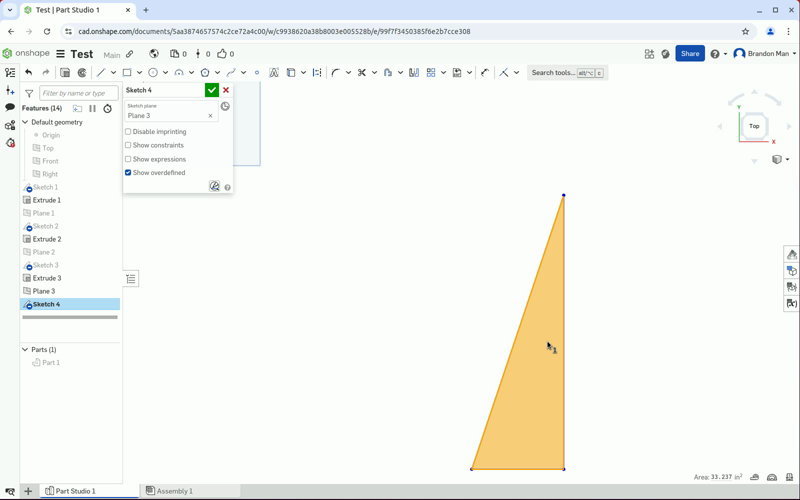
scroll(-6)
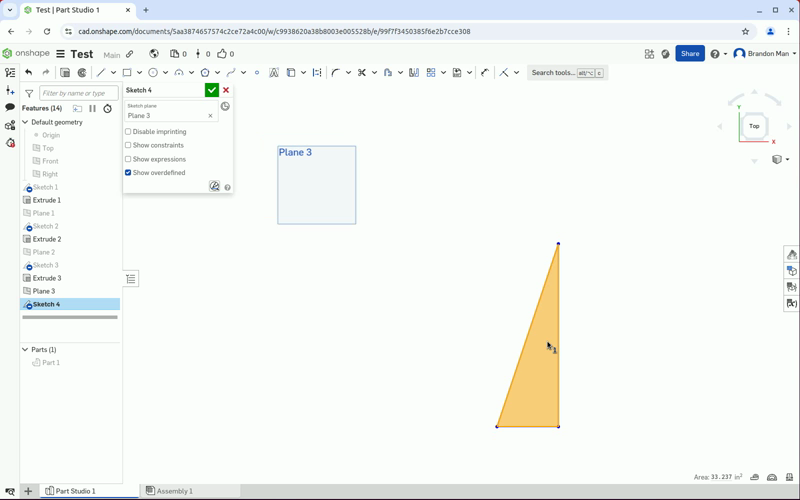
scroll(-6)
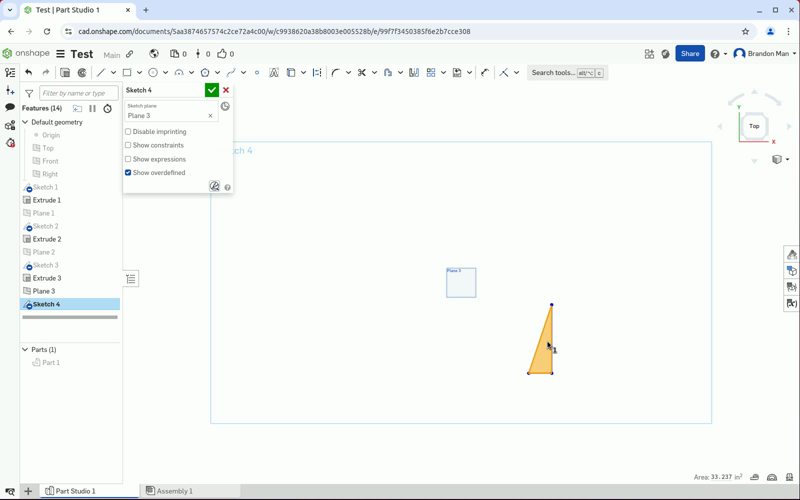
mouse_move(73, 352)
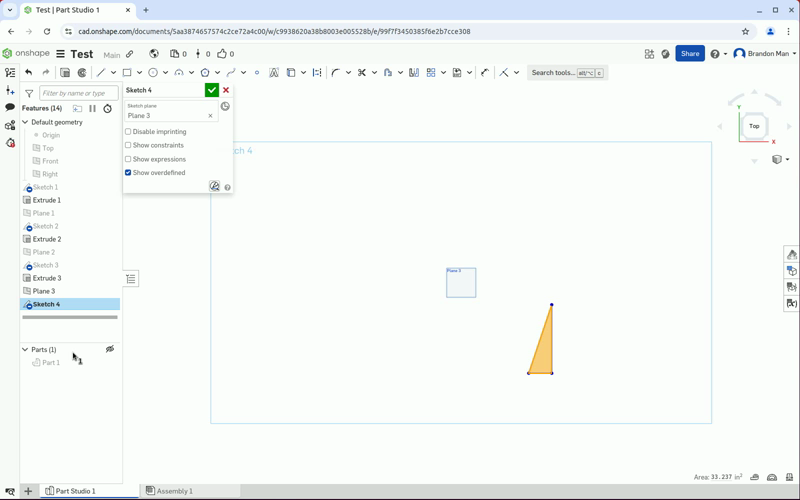
key(shift+y)
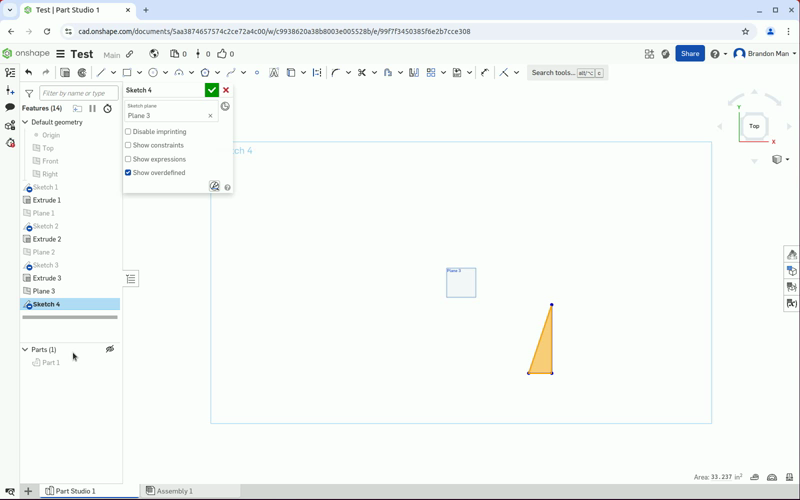
key(shift+e)
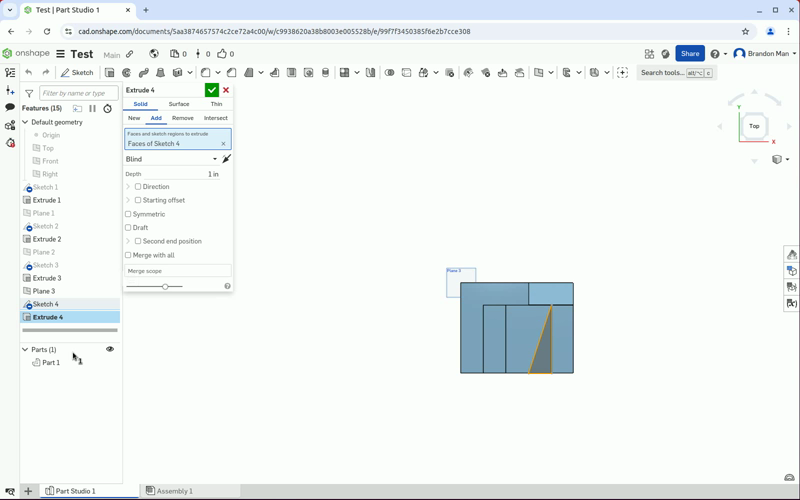
mouse_move(143, 106)
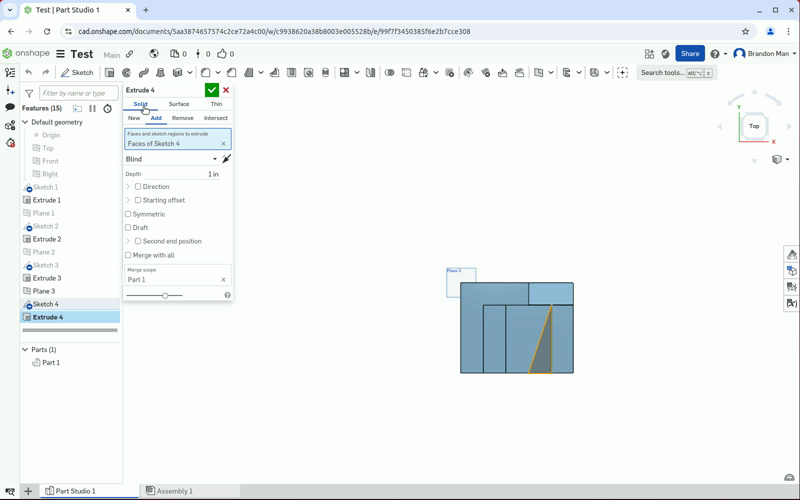
click(143, 106)
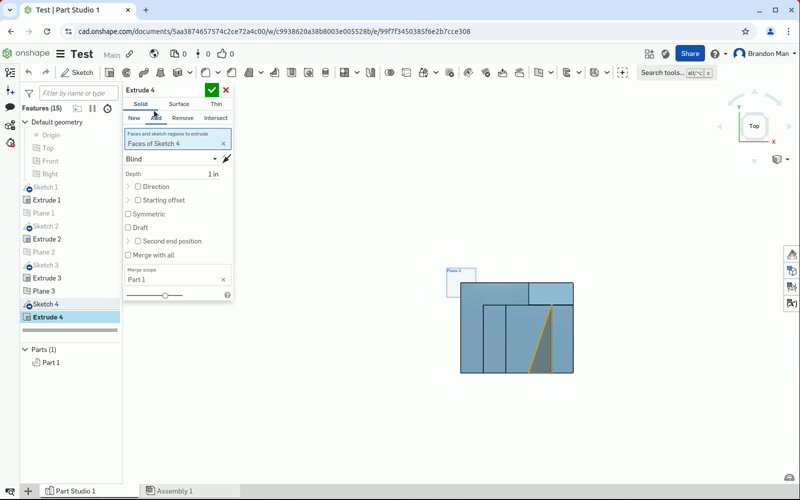
mouse_move(186, 120)
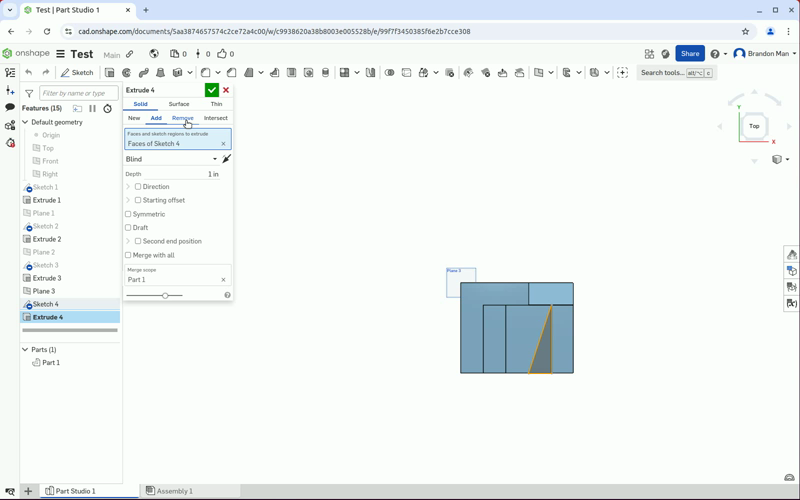
click(186, 120)
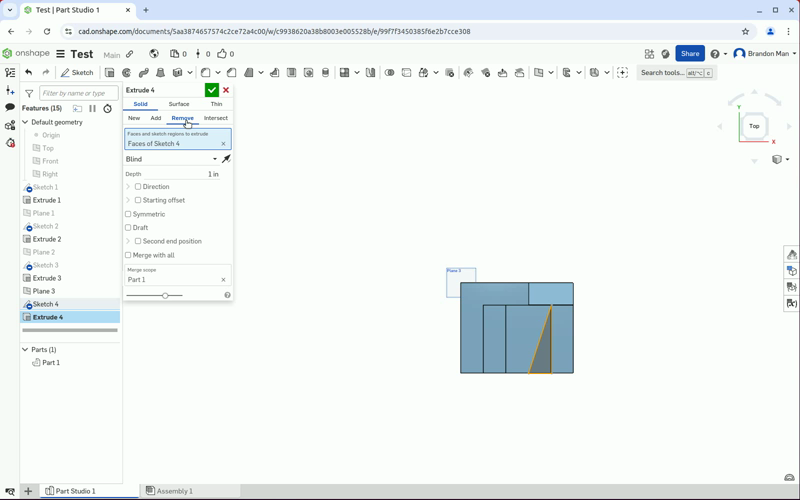
key(tab, 4)
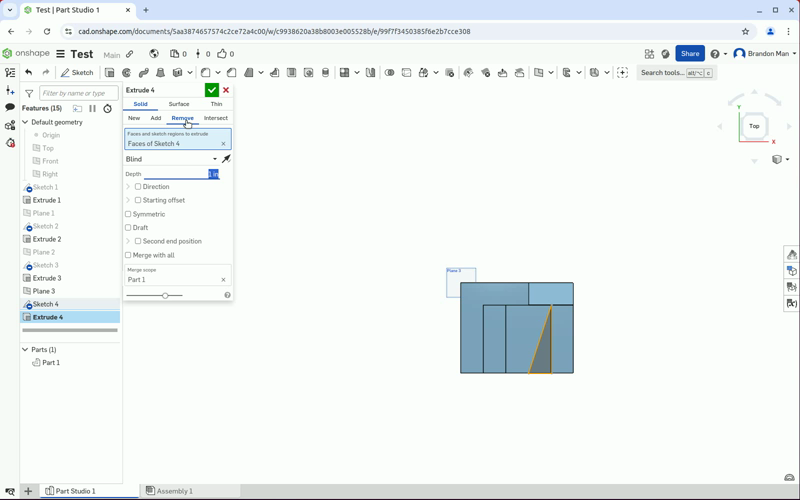
text(4.574)
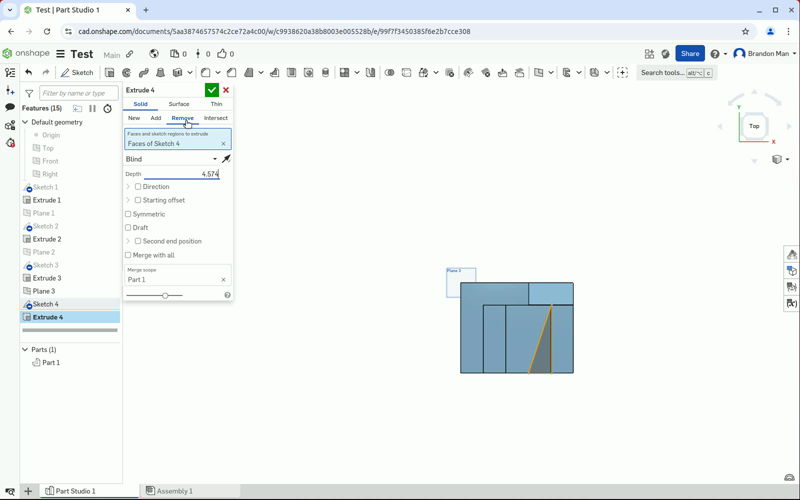
key(tab, 6)
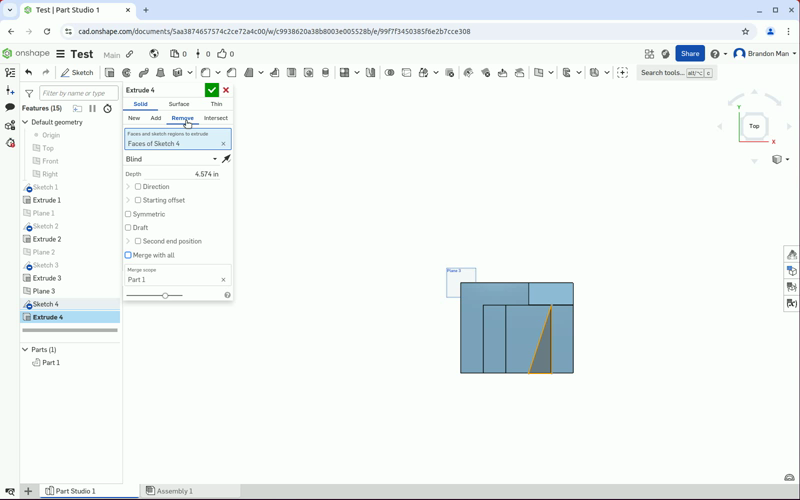
key(space)
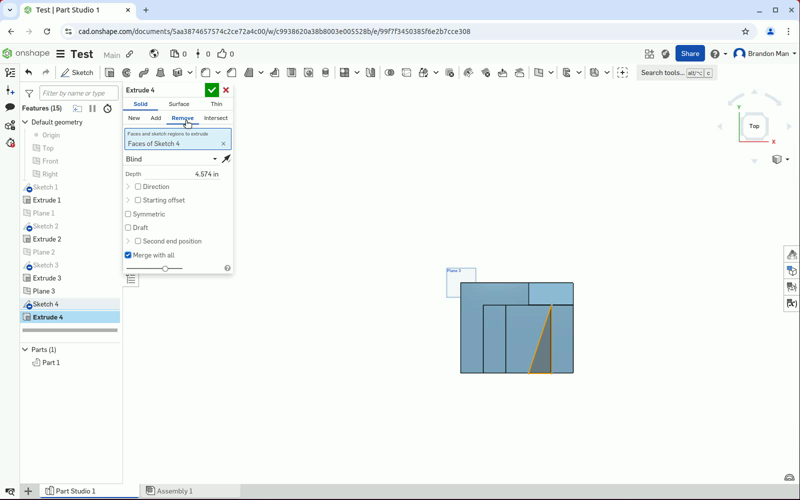
key(enter)
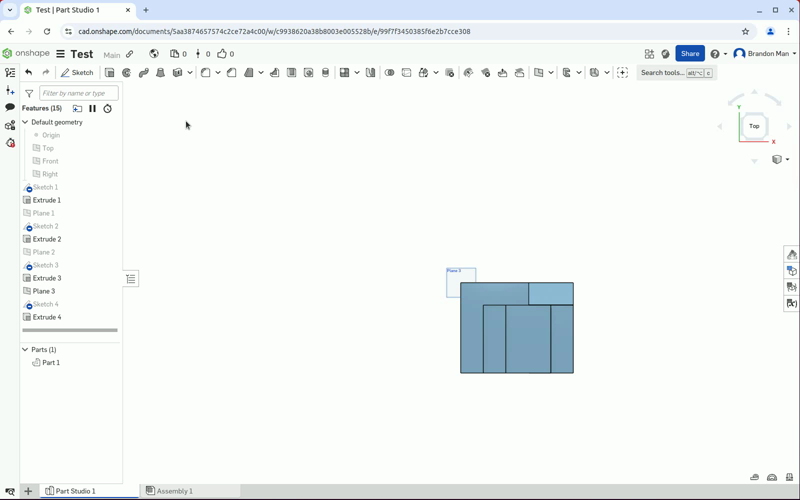
key(shift+h)
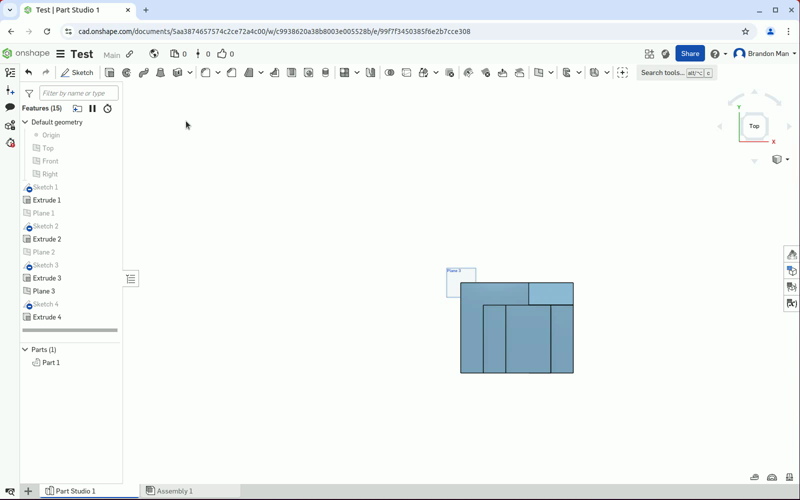
key(shift+h)
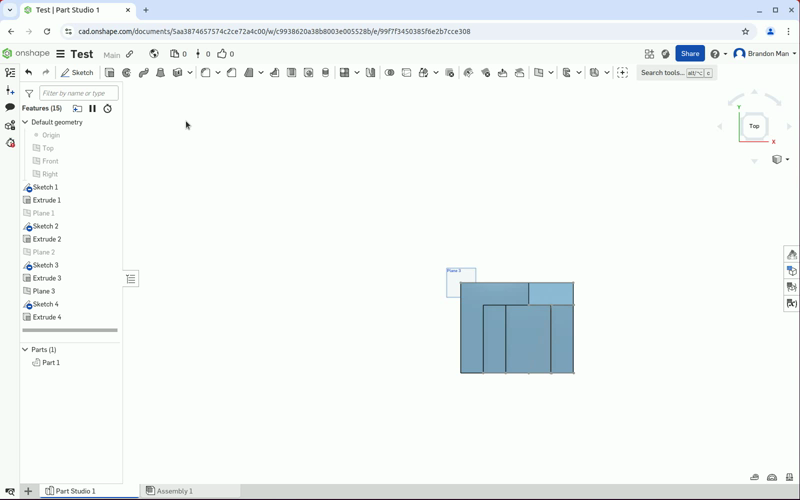
key(shift+7)
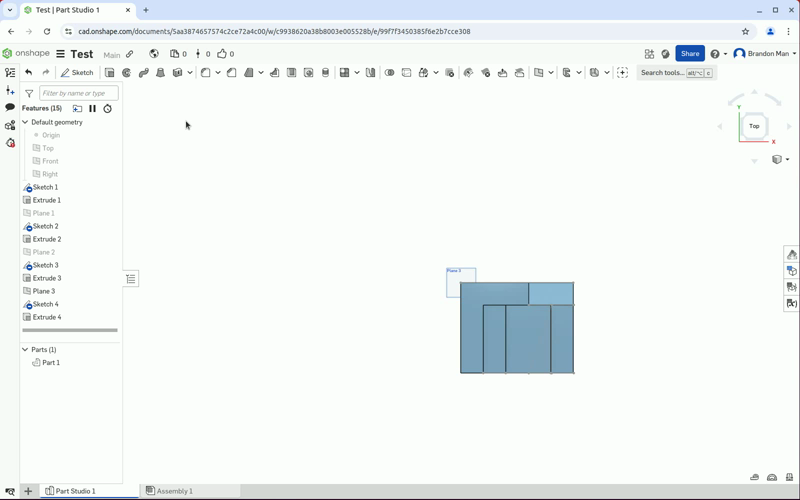
key(up, 3)
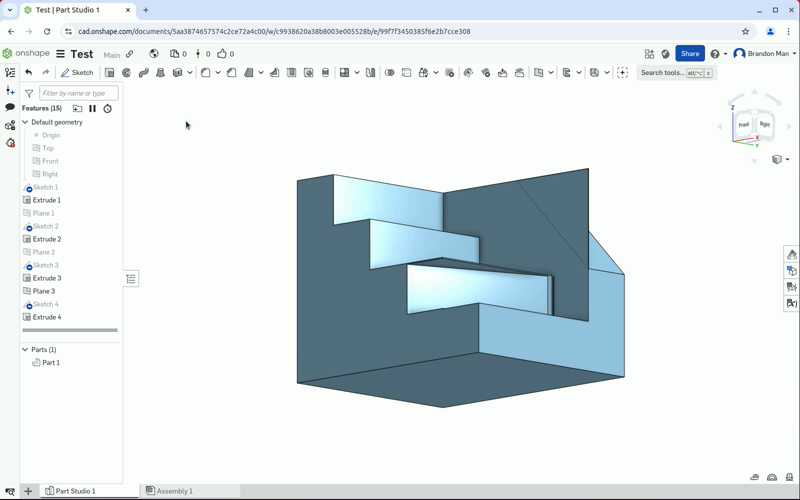
key(left, 3)
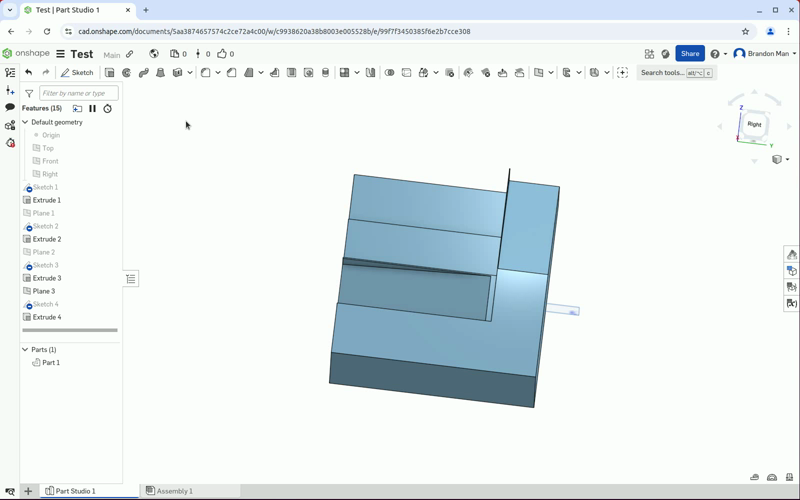
key(right, 3)
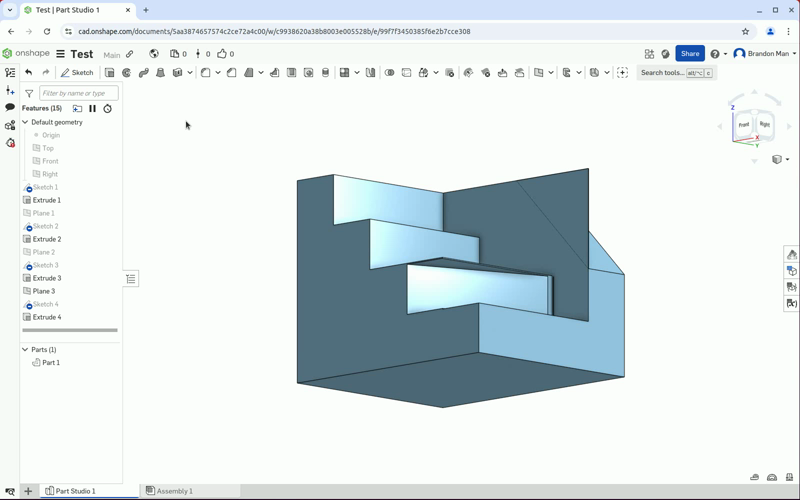
key(down, 3)
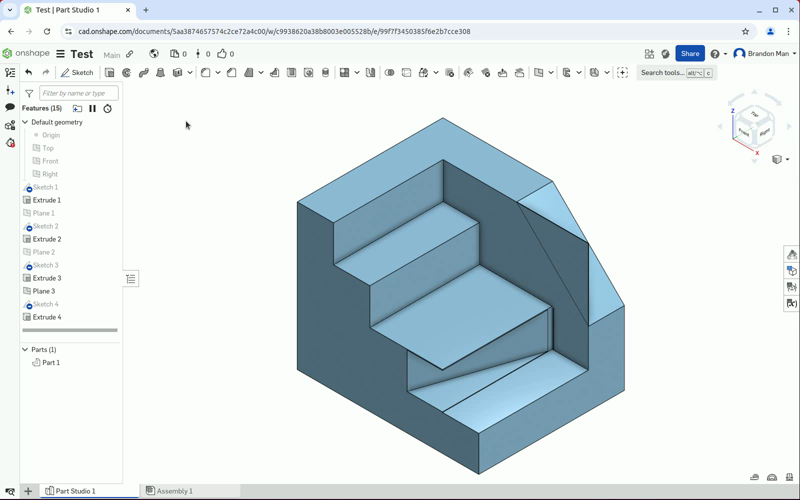
mouse_move(73, 189)
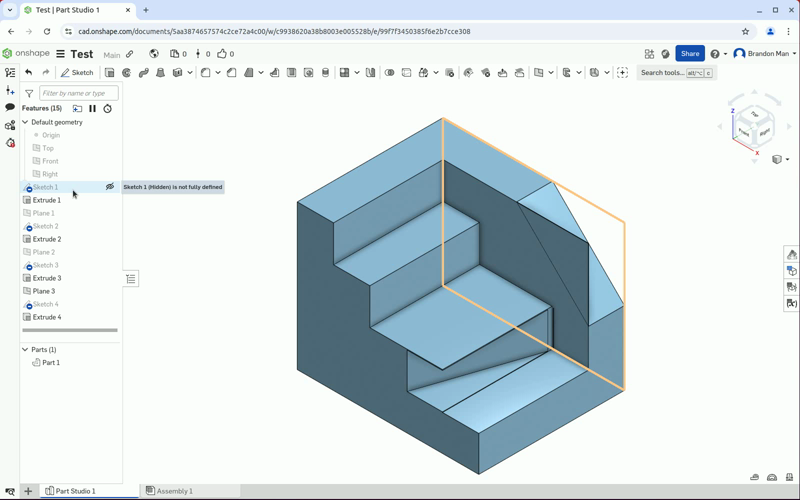
click(73, 189)